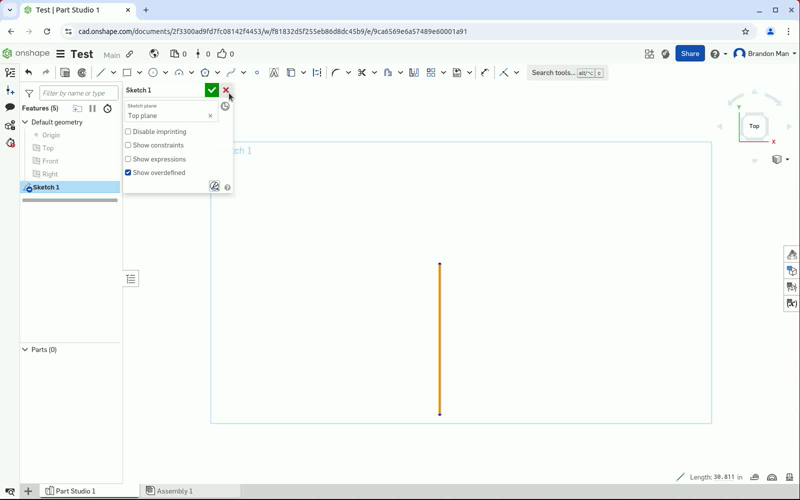
key(shift+h)
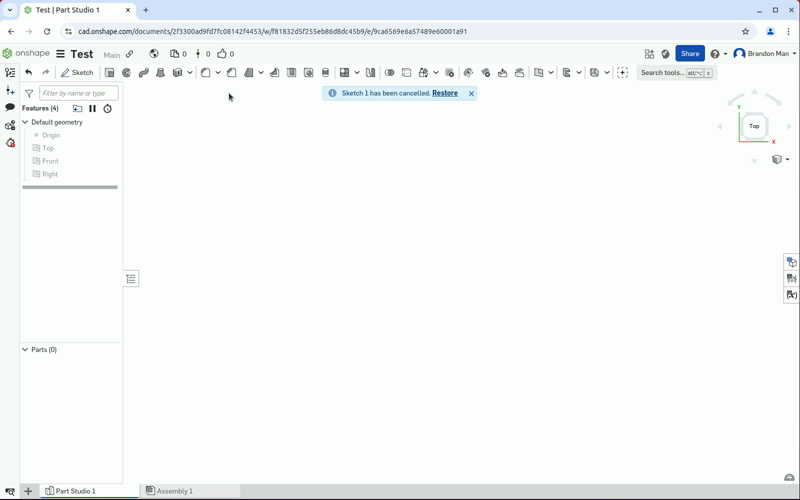
mouse_move(73, 352)
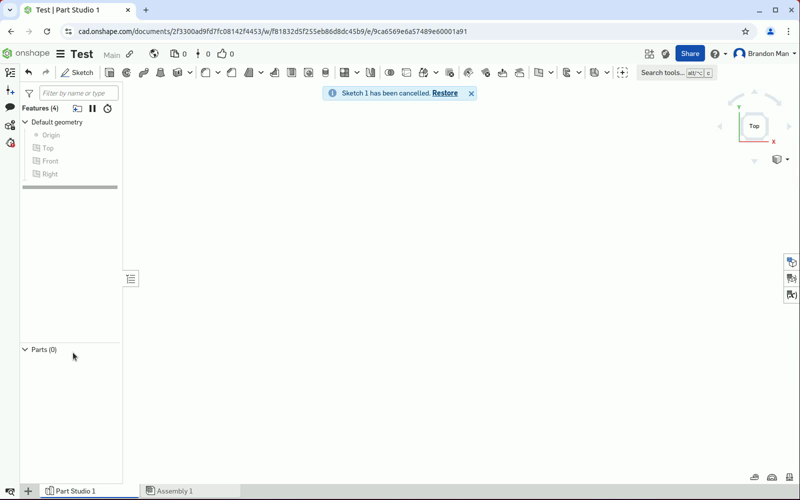
key(y)
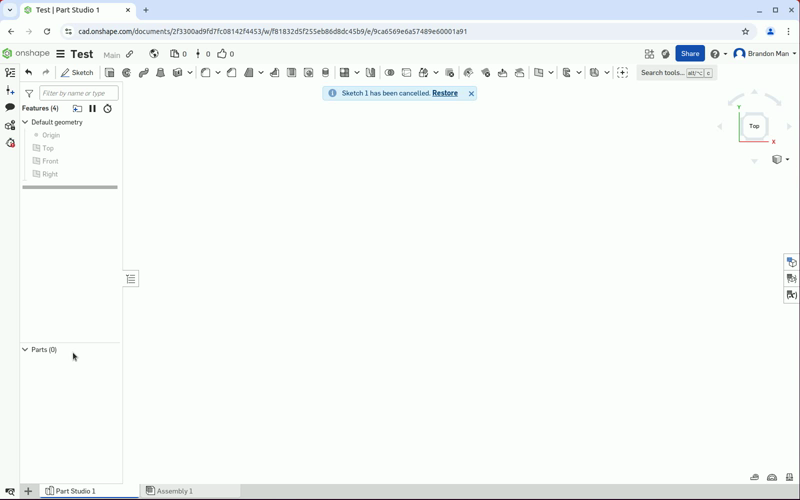
key(shift+p)
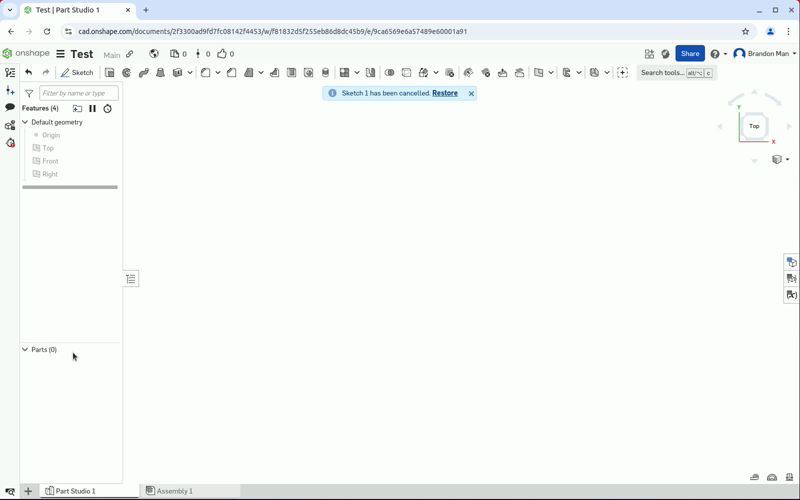
key(space)
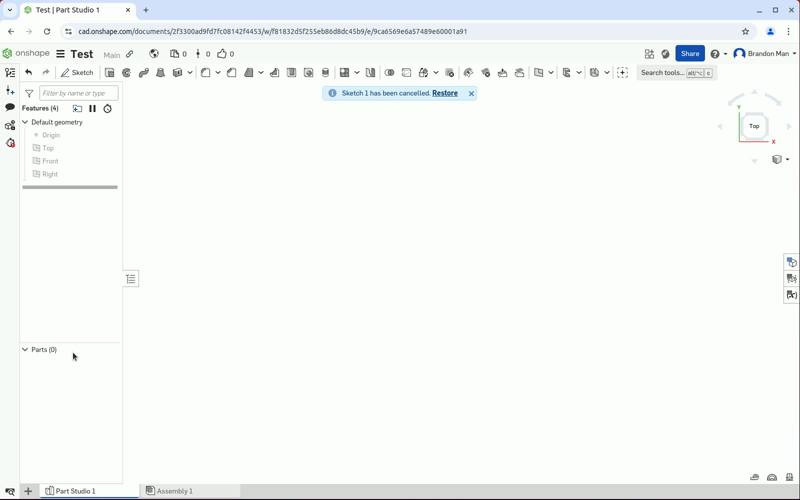
key_down(shift)
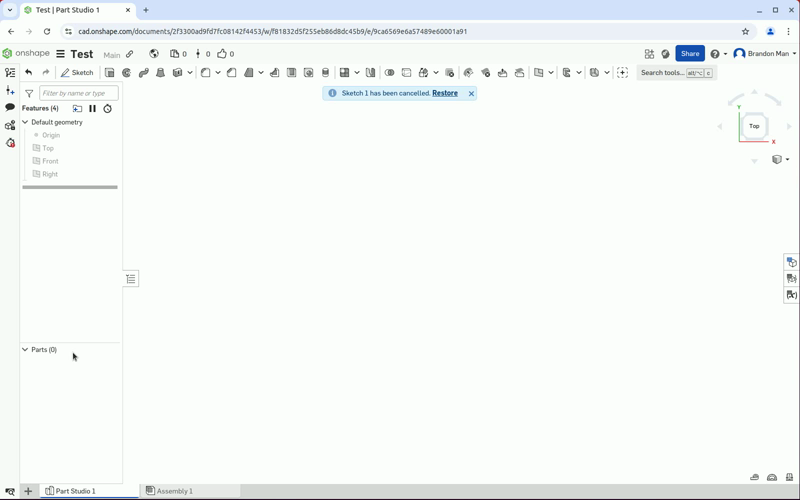
key(up)
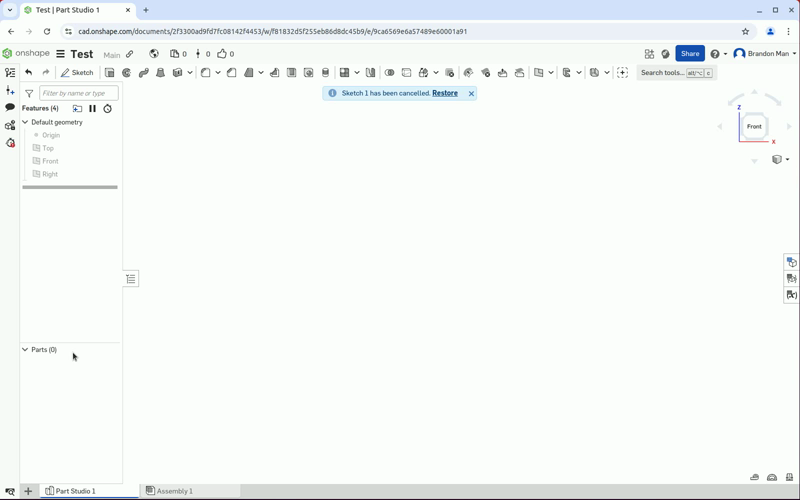
key_up(shift)
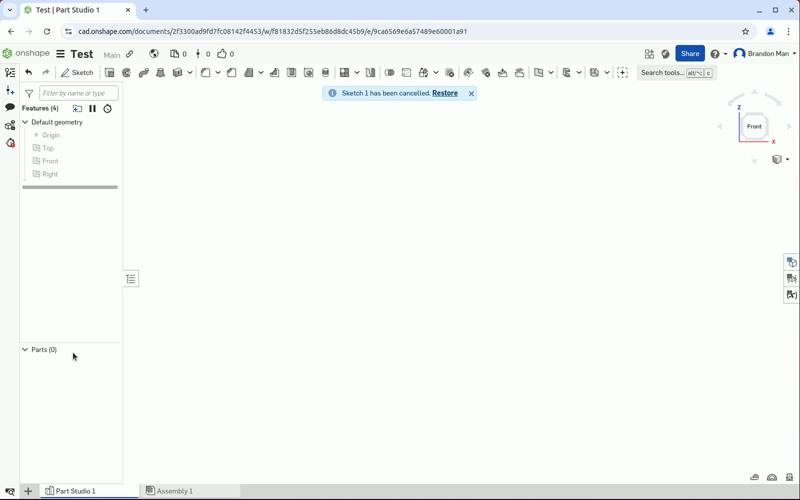
mouse_move(73, 352)
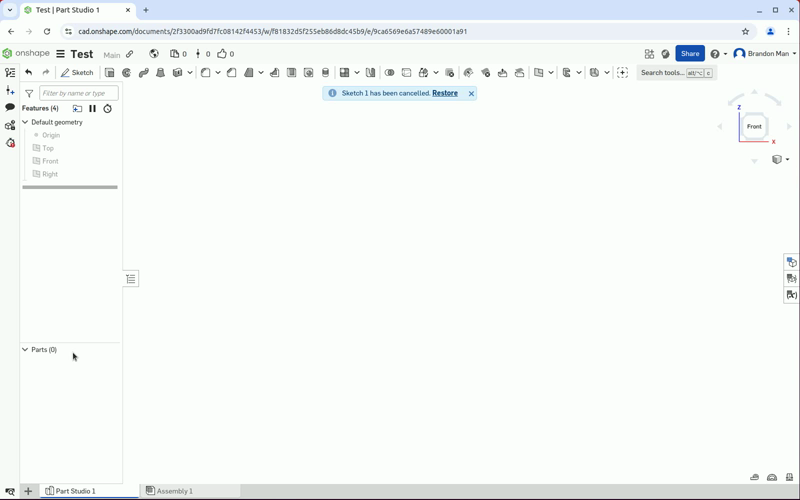
key(shift+y)
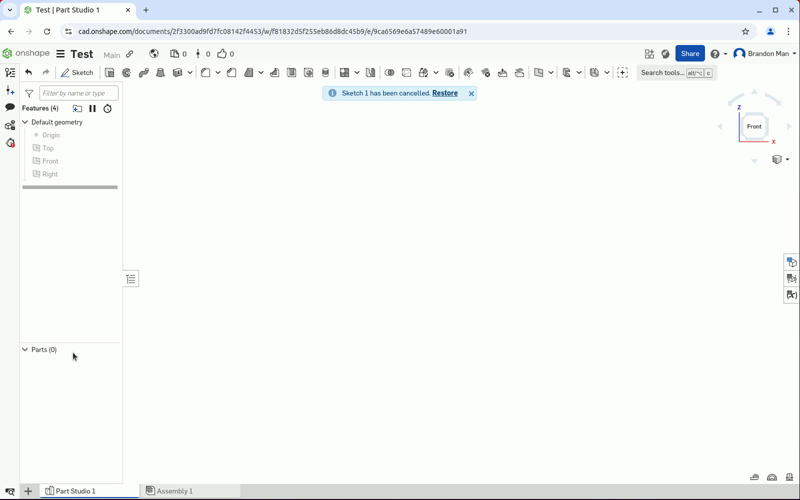
key(shift+s)
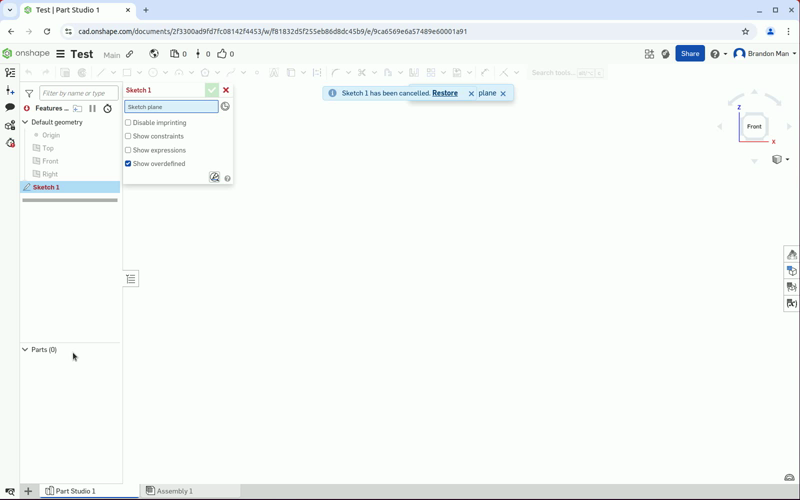
mouse_move(73, 163)
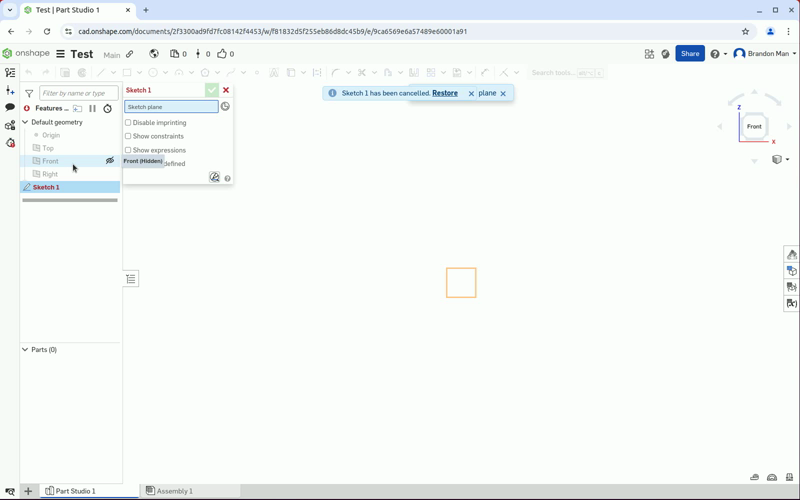
click(73, 163)
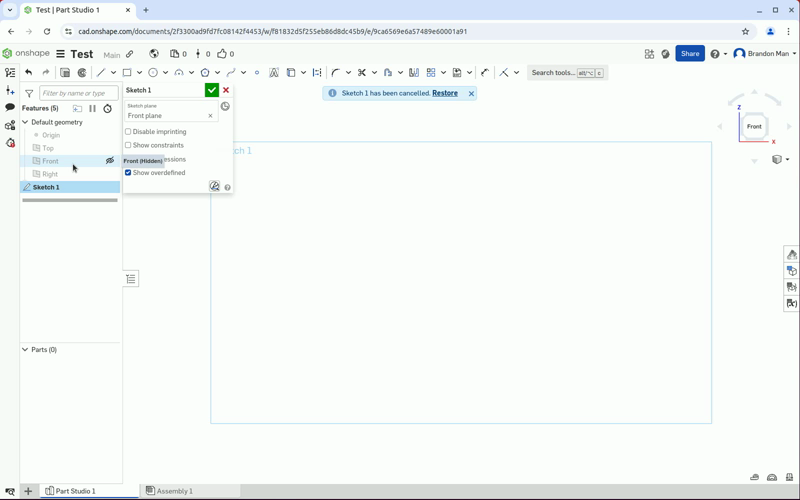
mouse_move(73, 352)
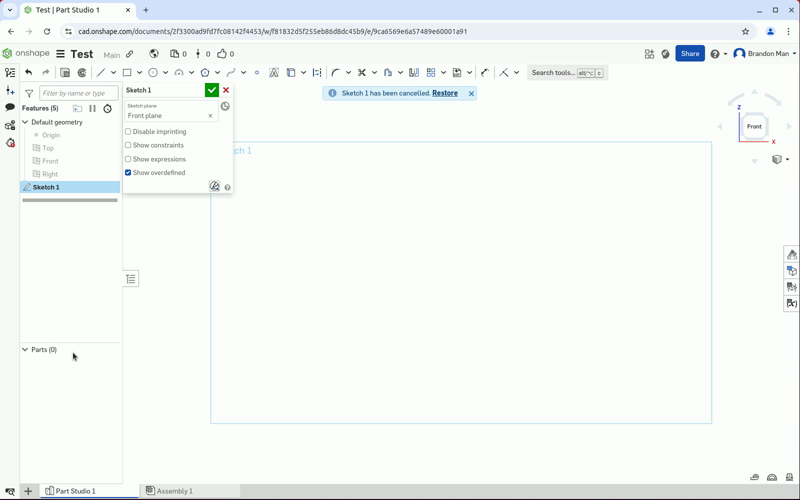
key(y)
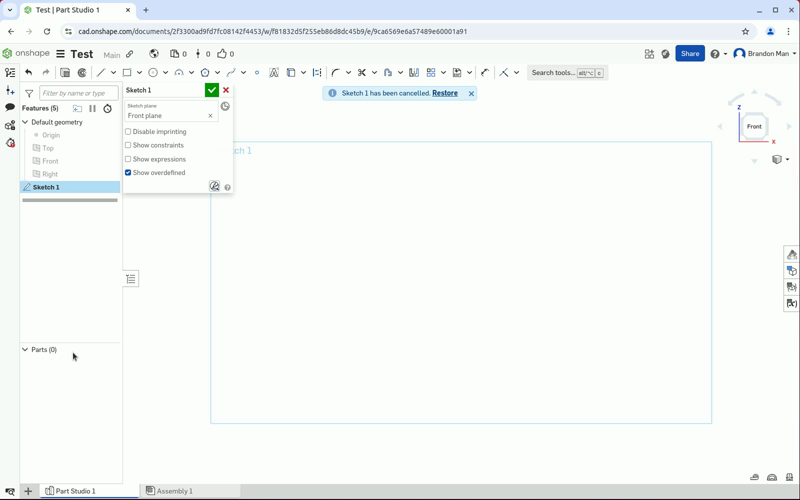
key(c)
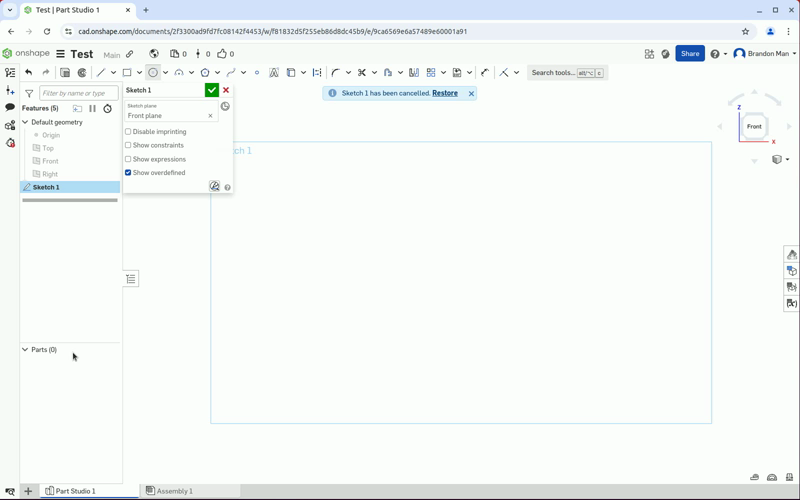
key_down(shift)
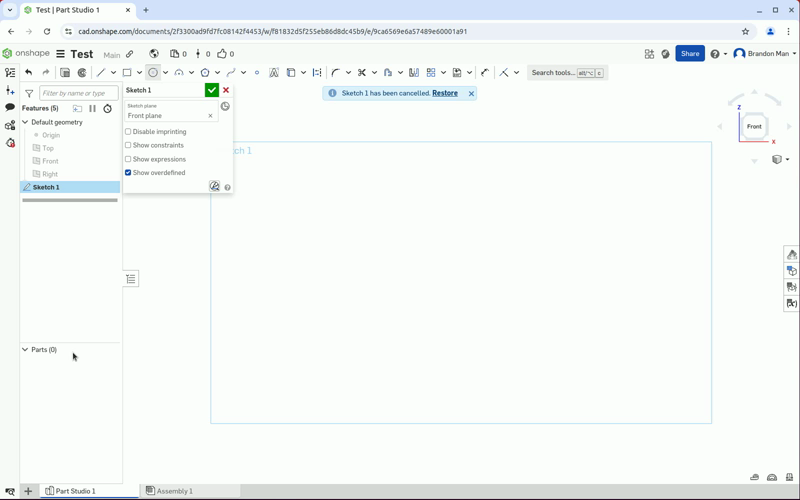
mouse_move(429, 264)
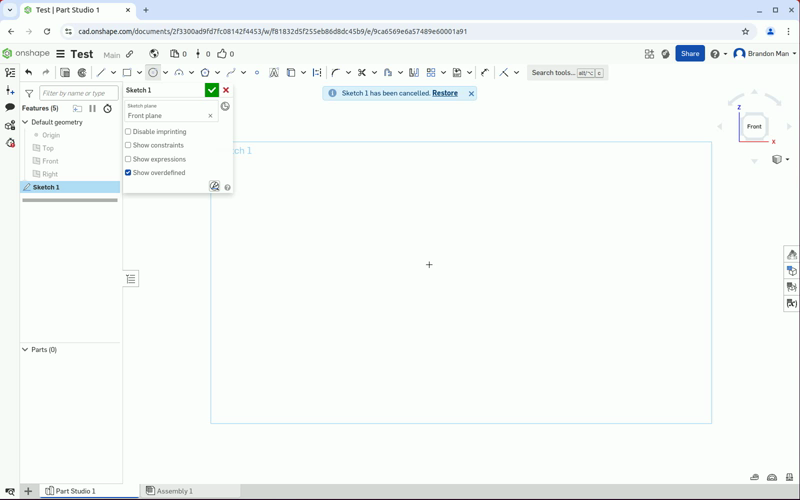
click(429, 264)
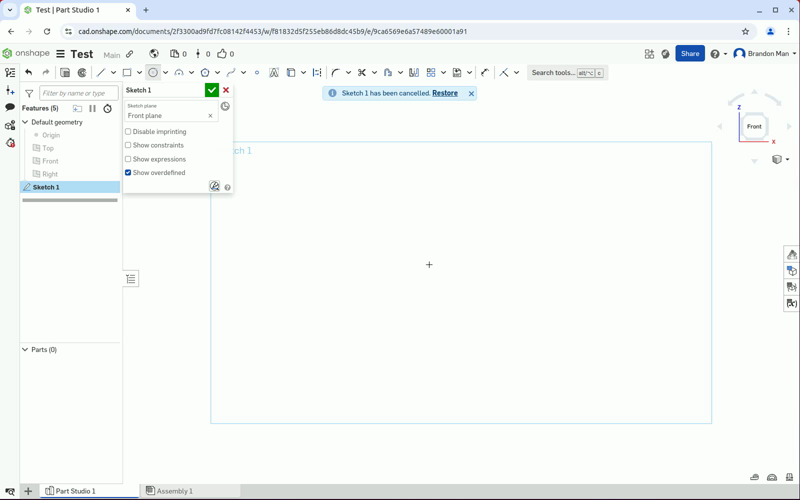
key_up(shift)
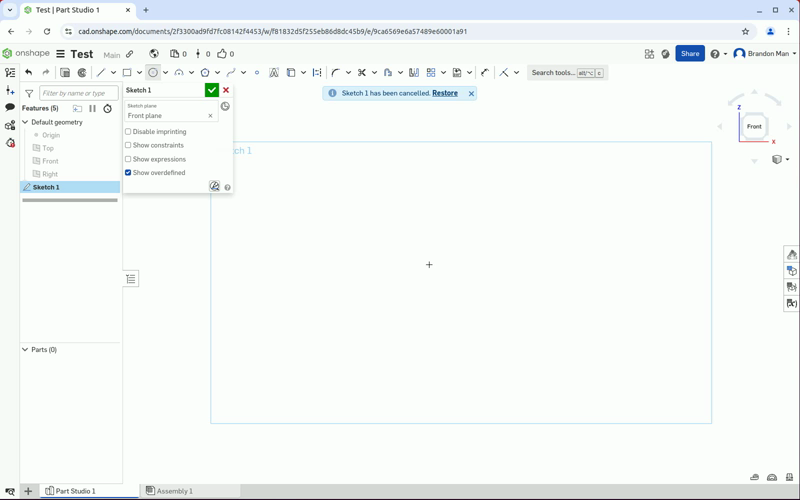
mouse_move(431, 264)
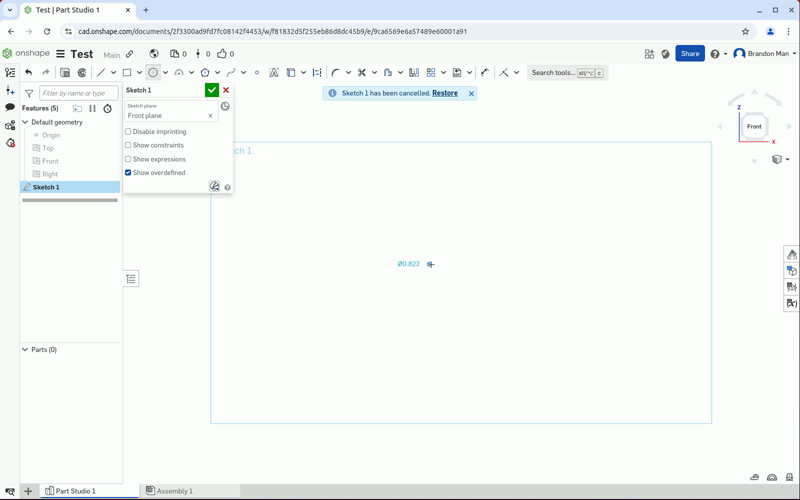
scroll(6)
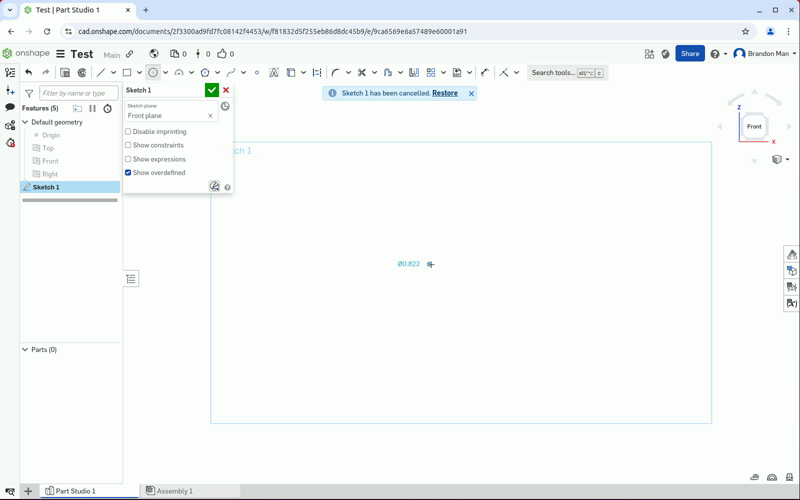
scroll(6)
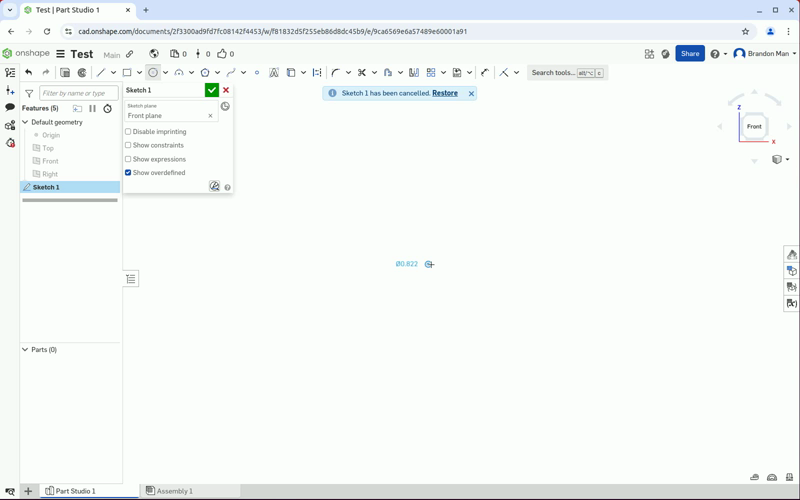
scroll(6)
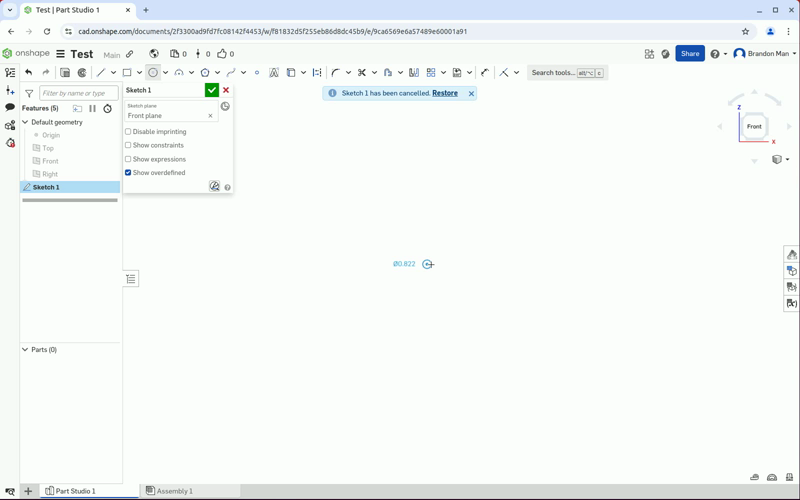
scroll(6)
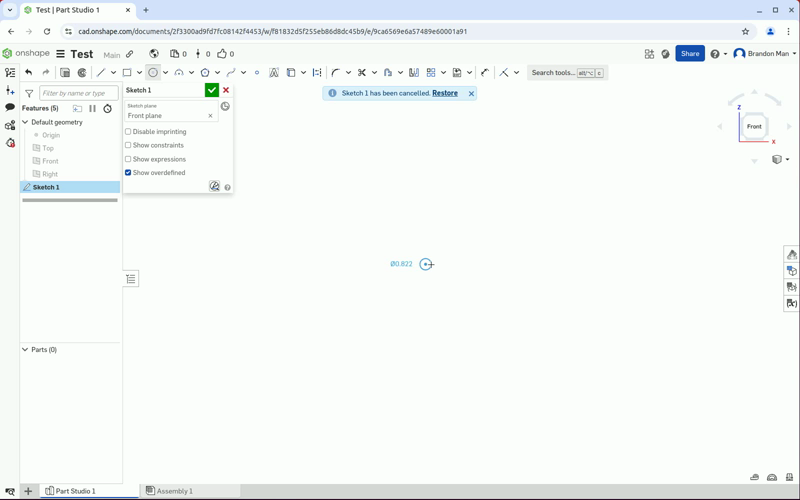
scroll(6)
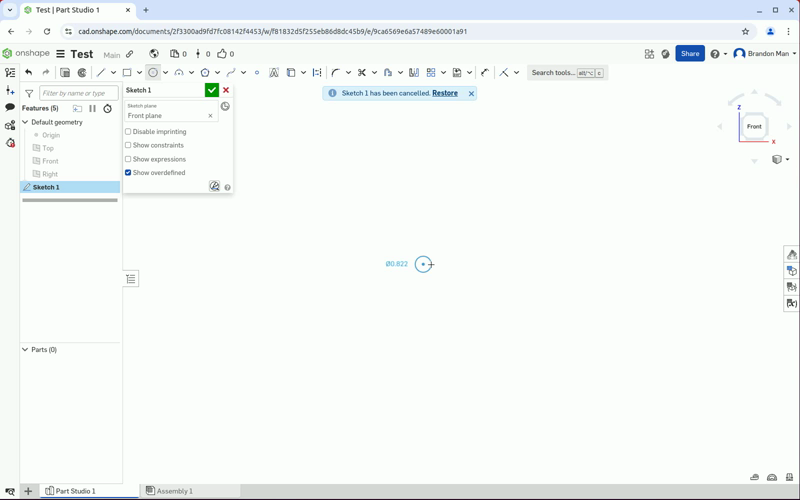
scroll(6)
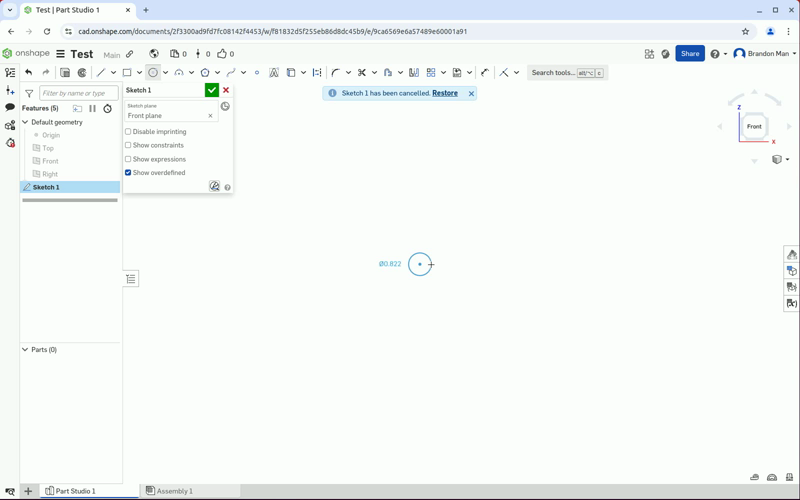
scroll(6)
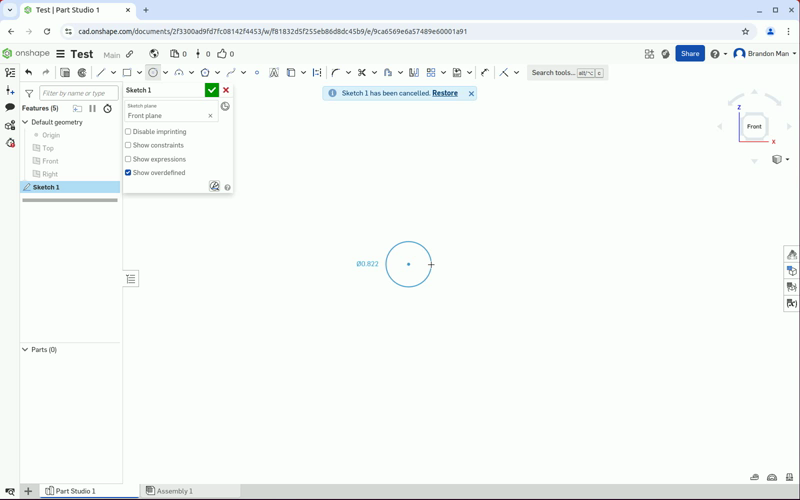
click(431, 264)
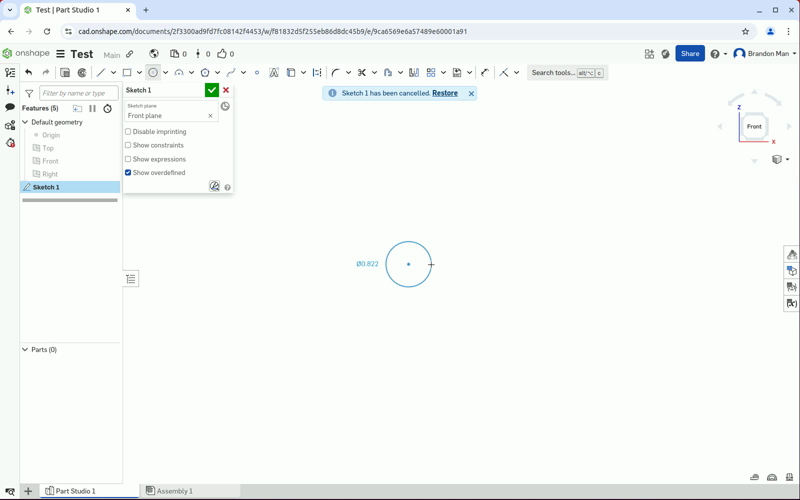
scroll(-6)
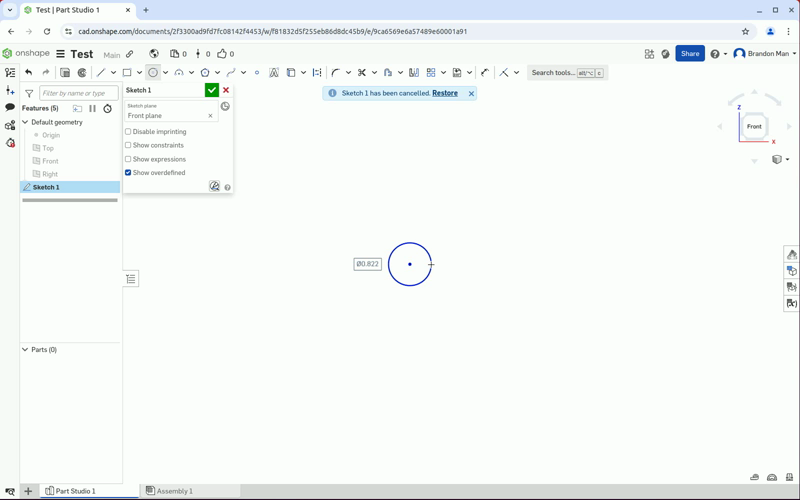
scroll(-6)
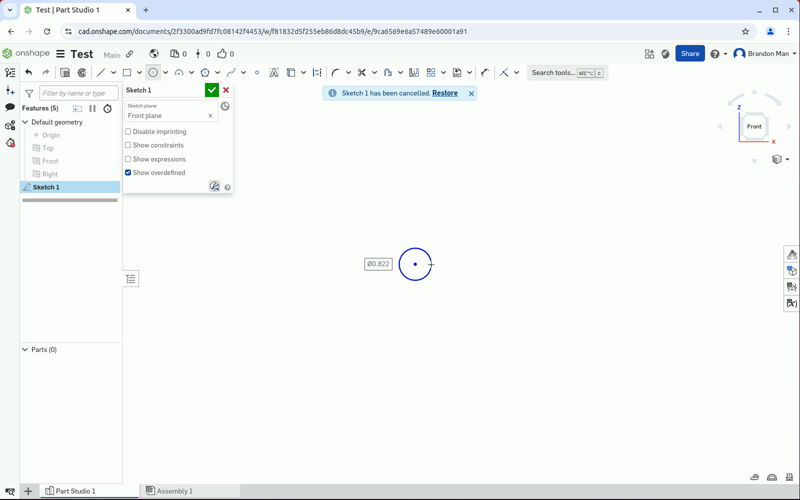
scroll(-6)
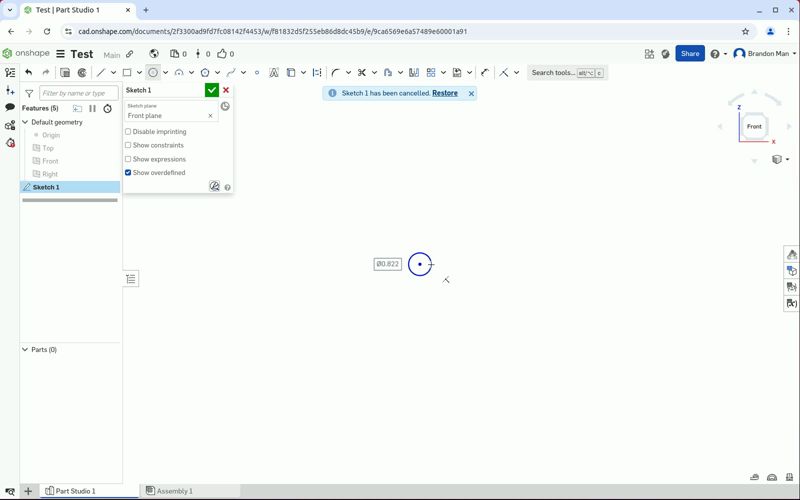
scroll(-6)
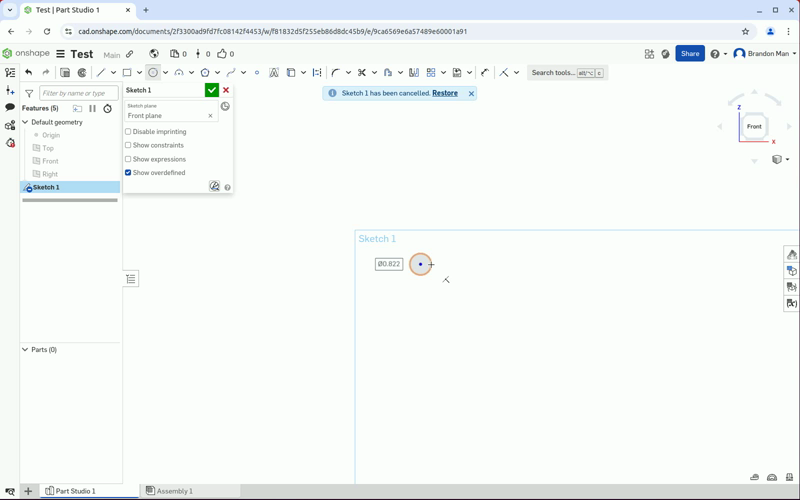
scroll(-6)
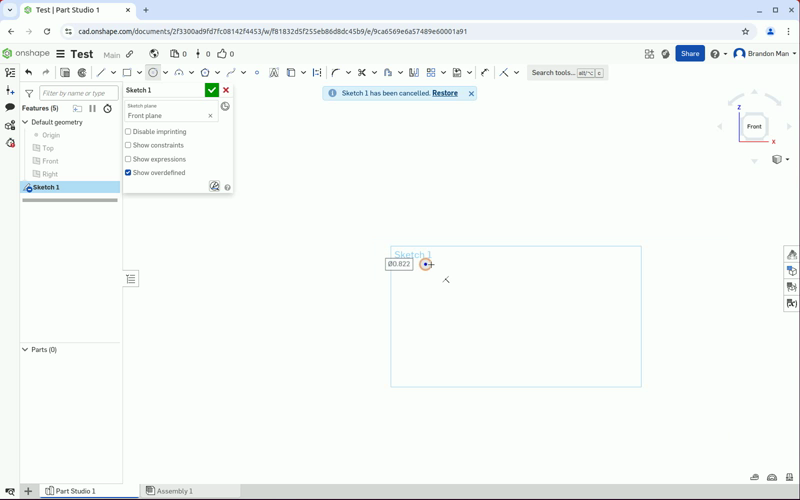
scroll(-6)
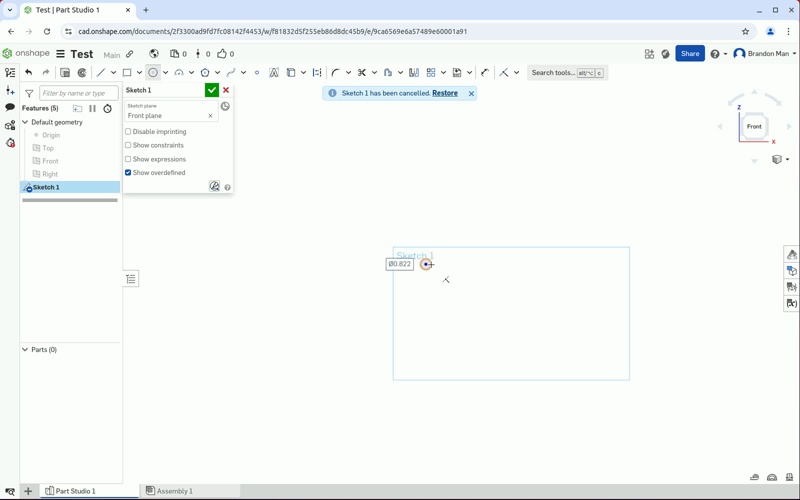
scroll(-6)
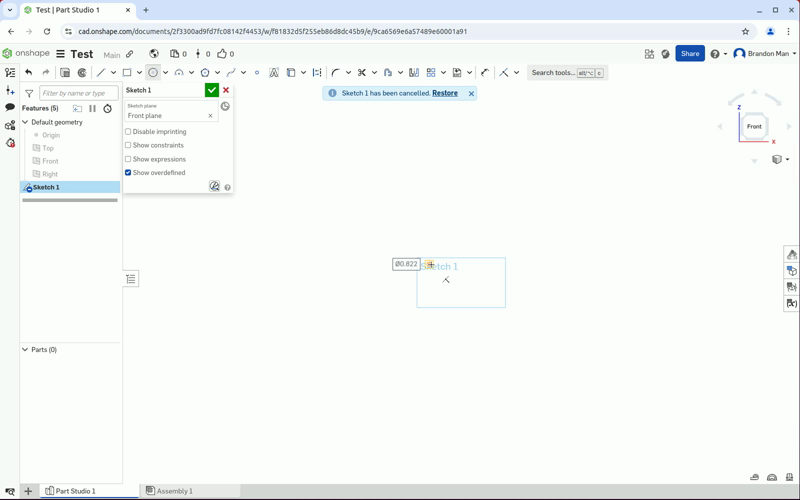
key(esc)
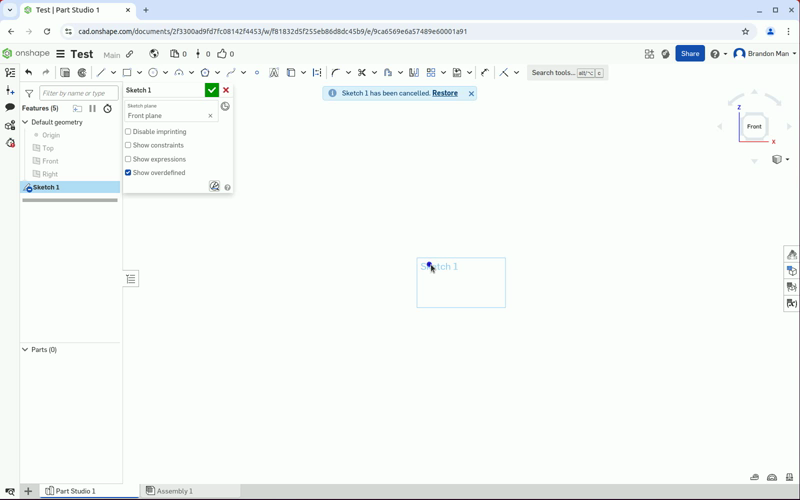
mouse_move(428, 263)
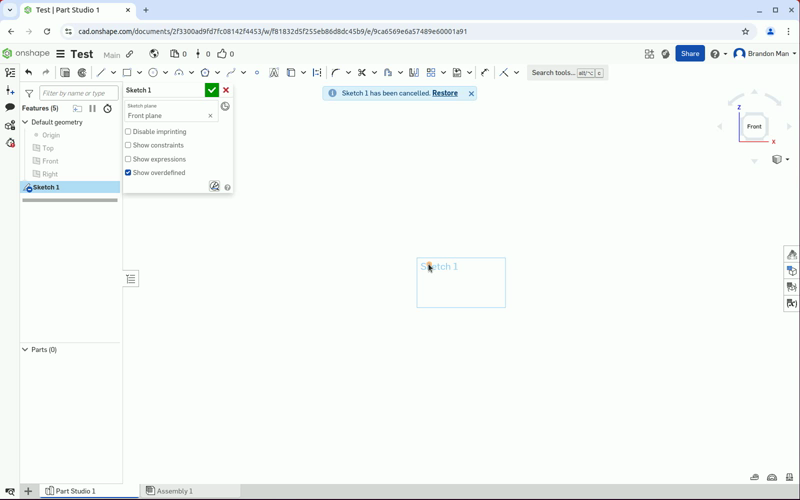
scroll(6)
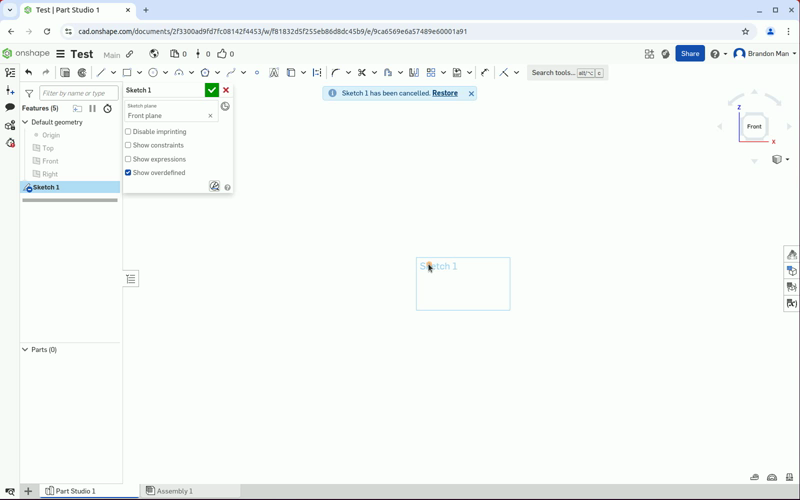
scroll(6)
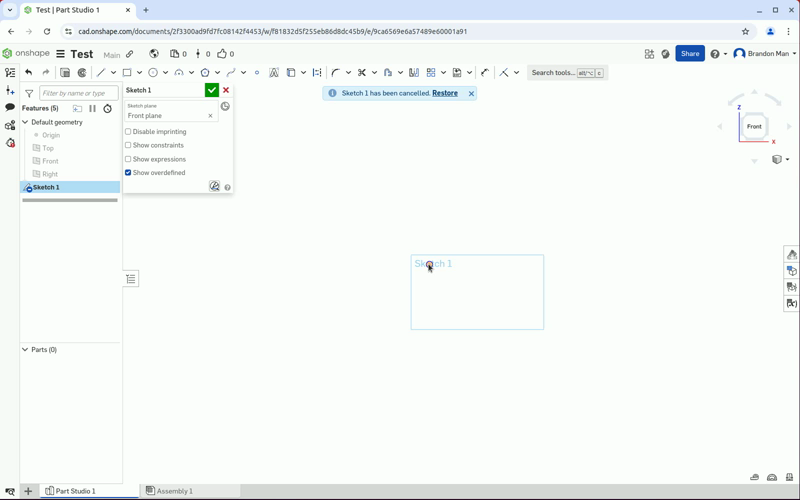
scroll(6)
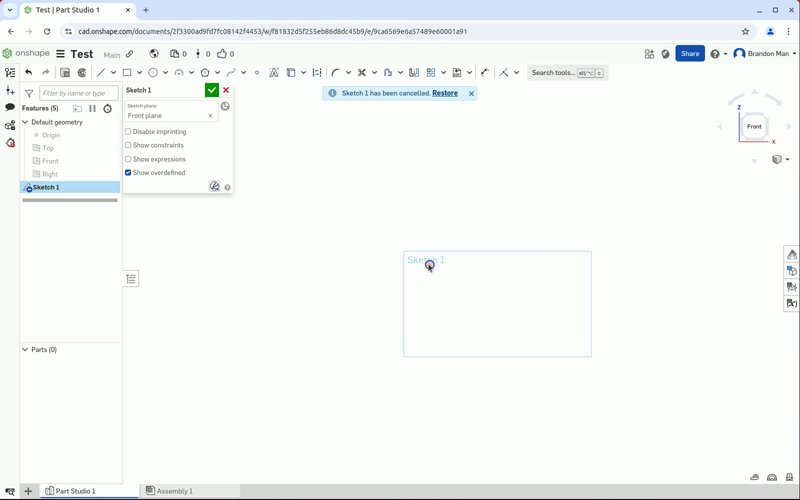
scroll(6)
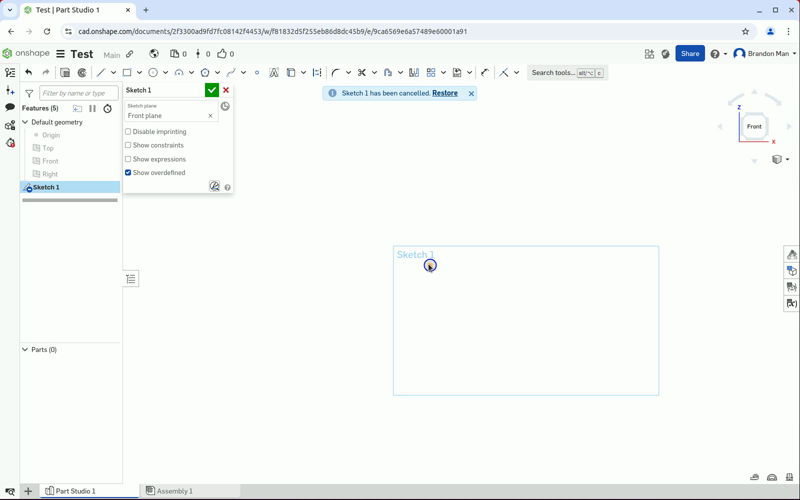
scroll(6)
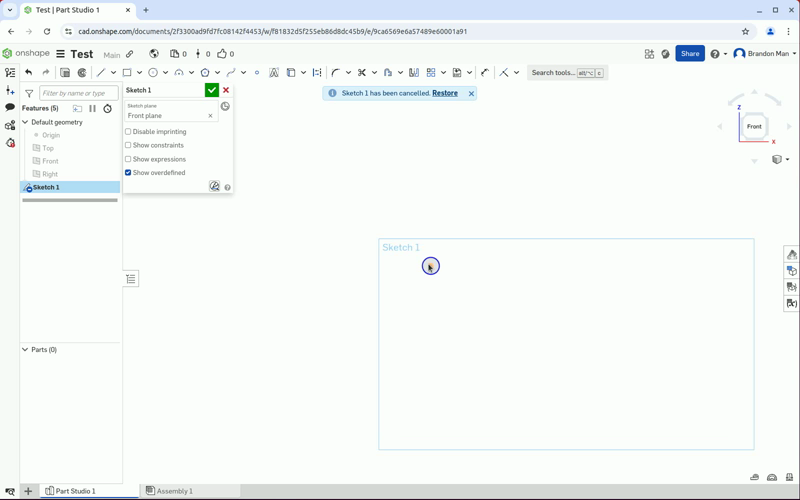
scroll(6)
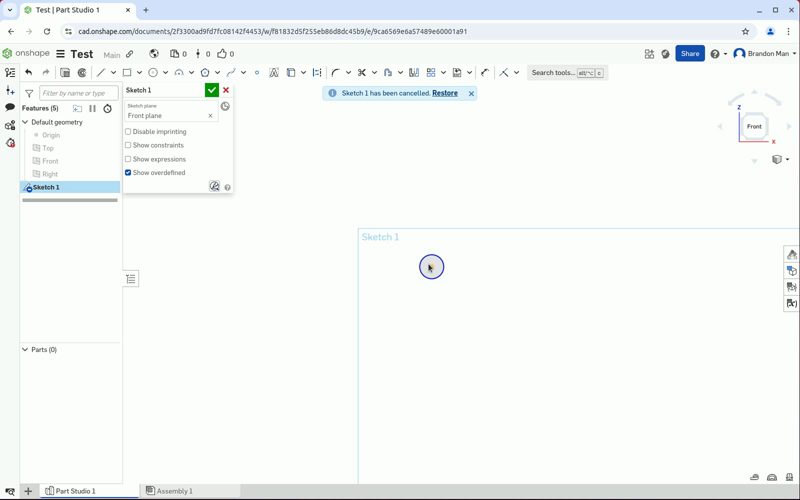
scroll(6)
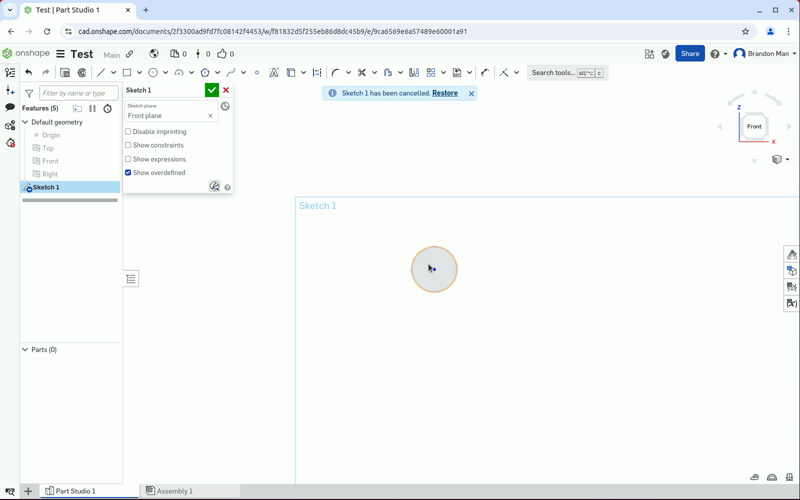
click(428, 263)
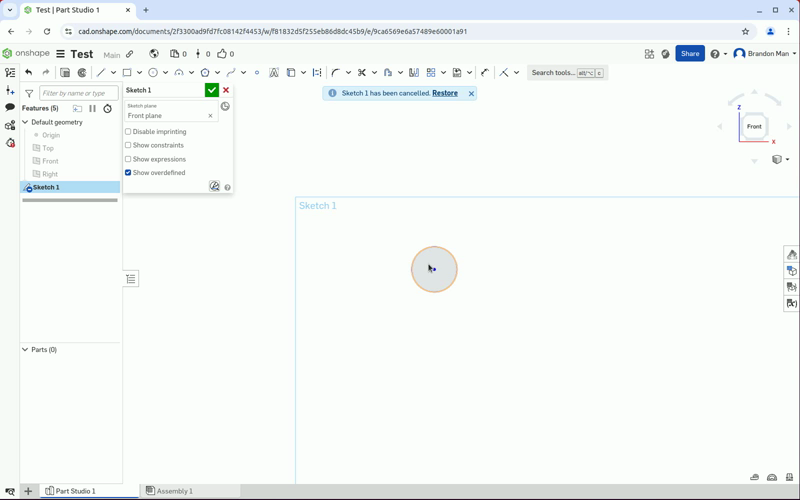
scroll(-6)
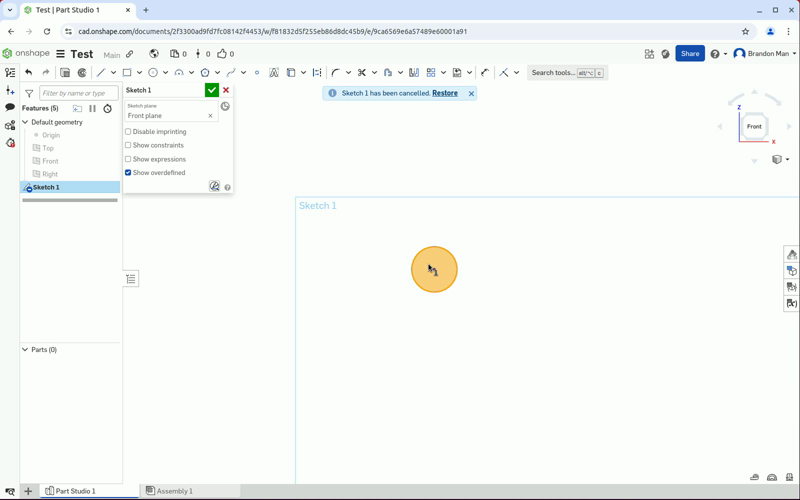
scroll(-6)
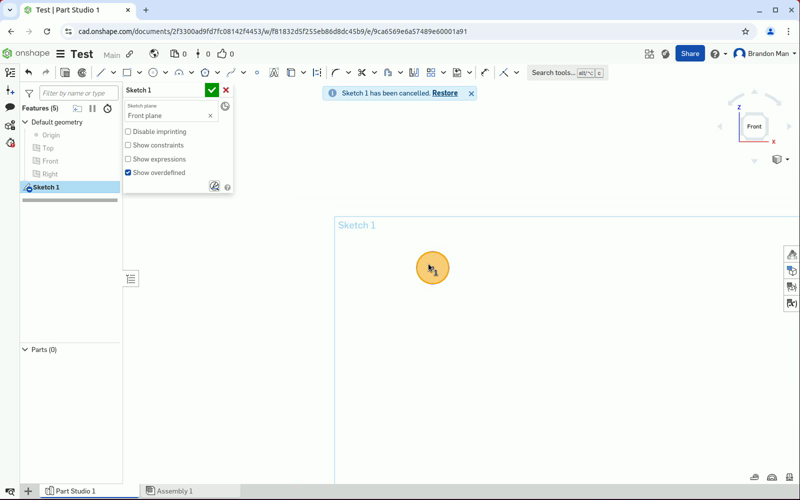
scroll(-6)
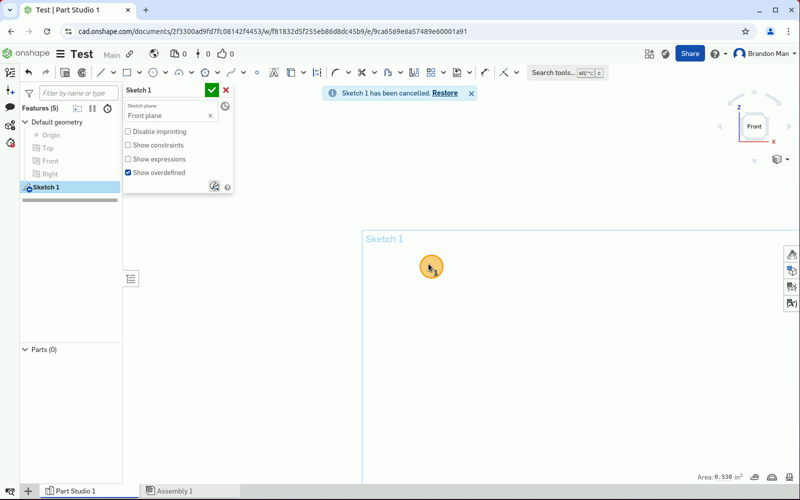
scroll(-6)
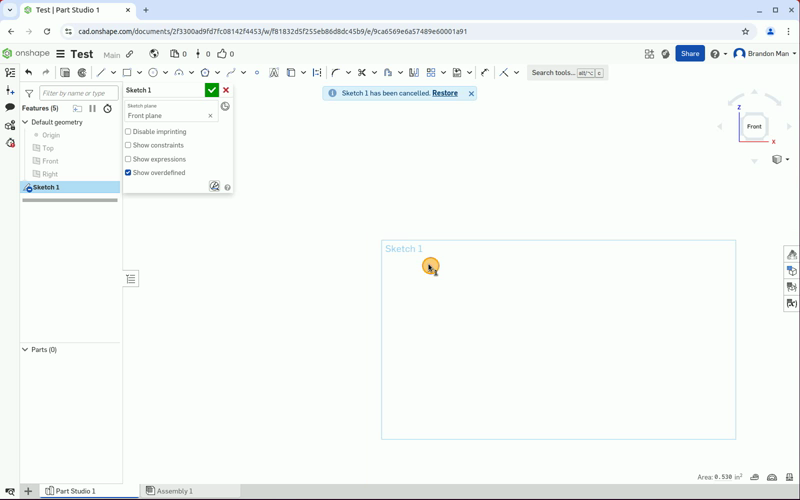
scroll(-6)
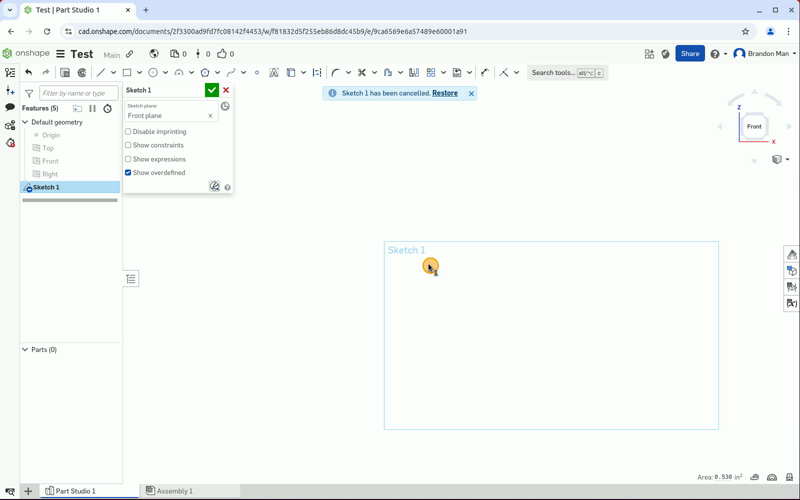
scroll(-6)
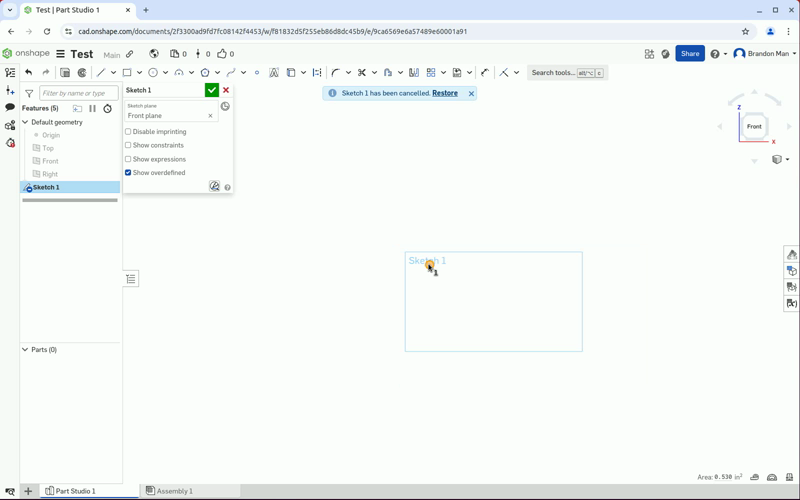
scroll(-6)
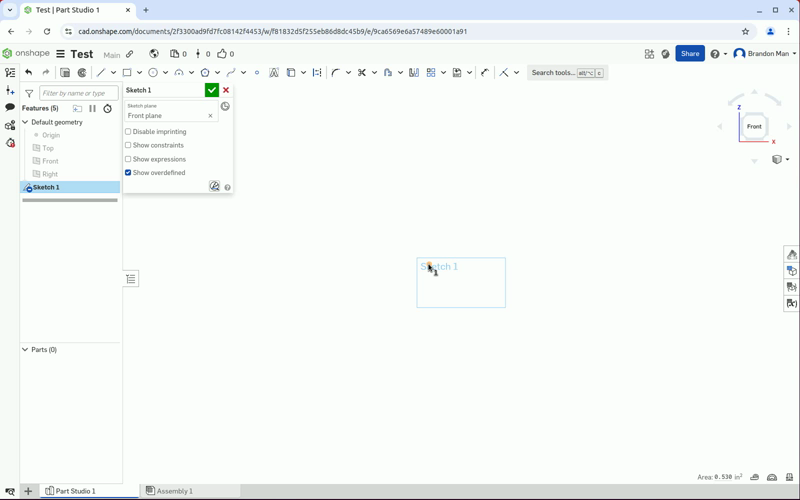
mouse_move(73, 352)
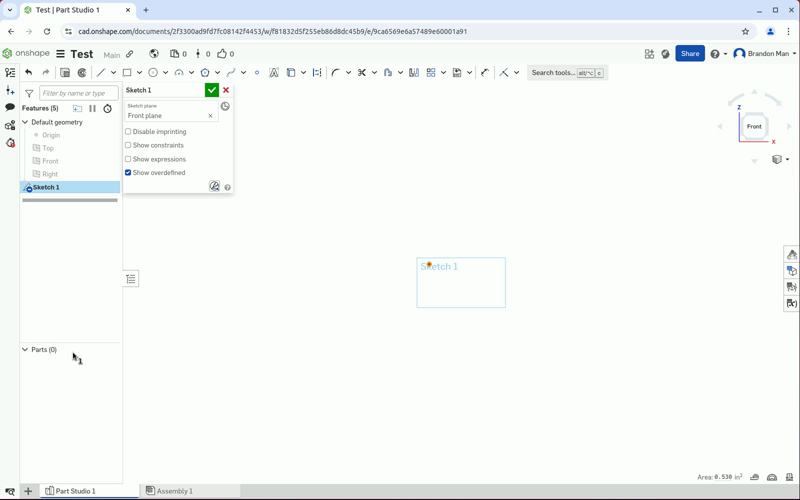
key(shift+y)
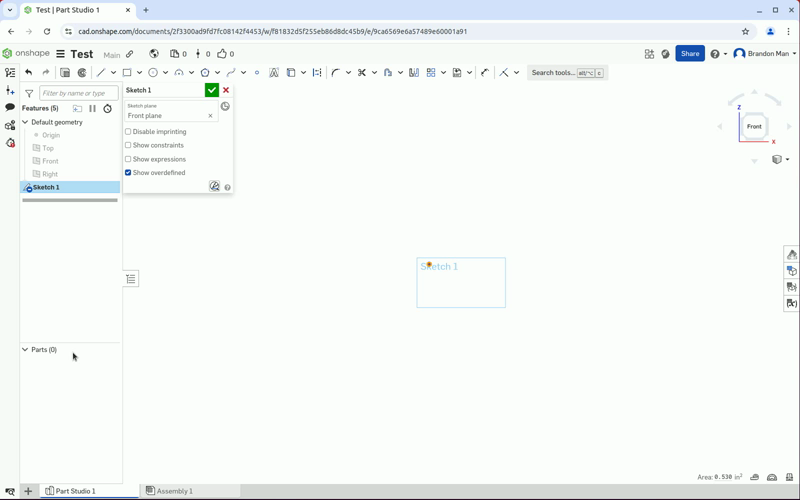
key(shift+e)
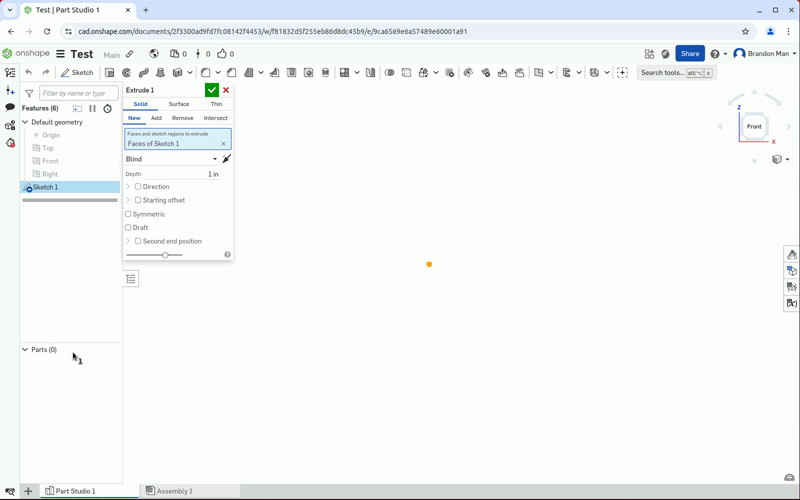
mouse_move(143, 106)
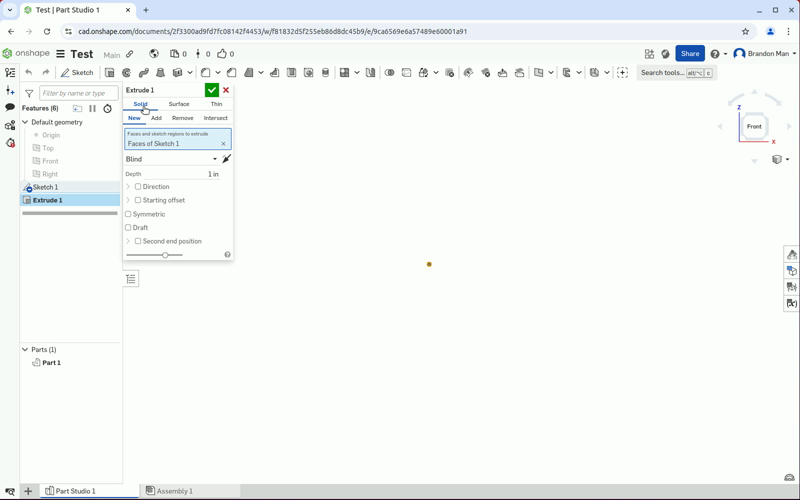
click(143, 106)
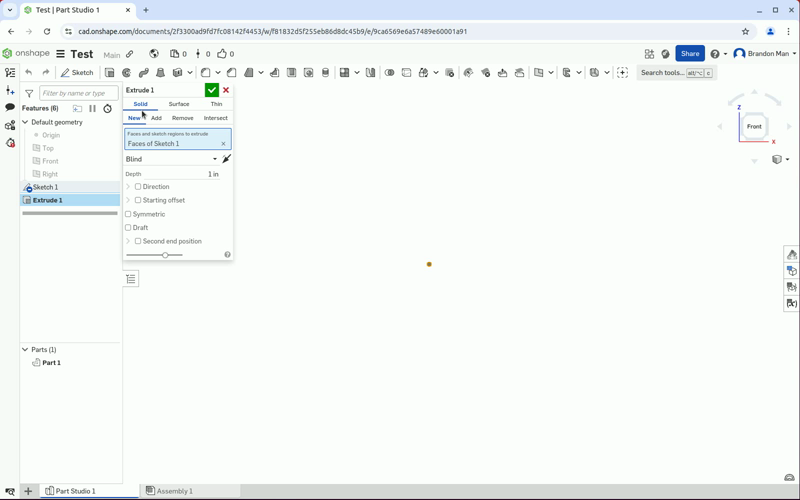
mouse_move(137, 120)
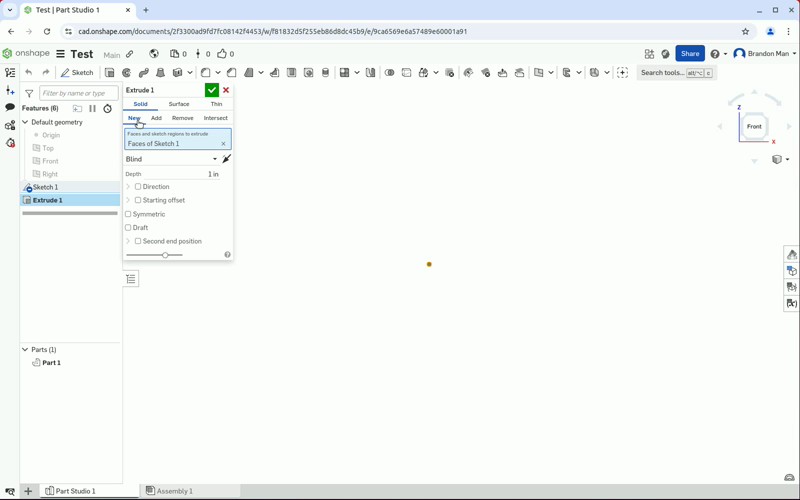
click(137, 120)
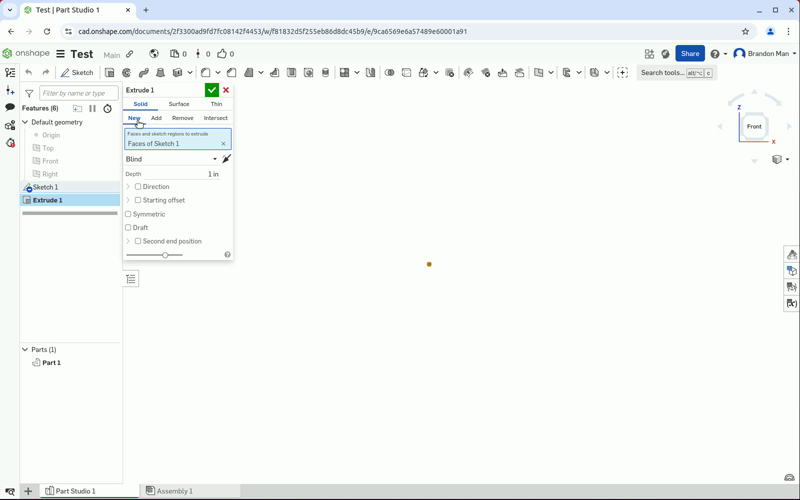
key(tab, 4)
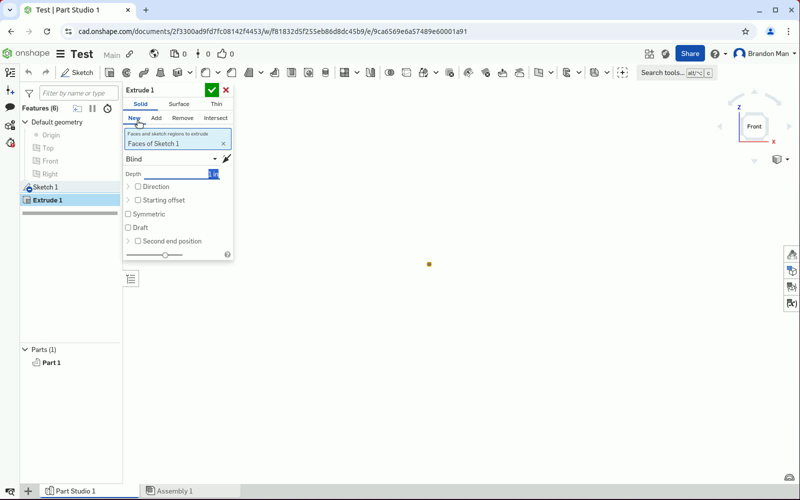
text(2.889)
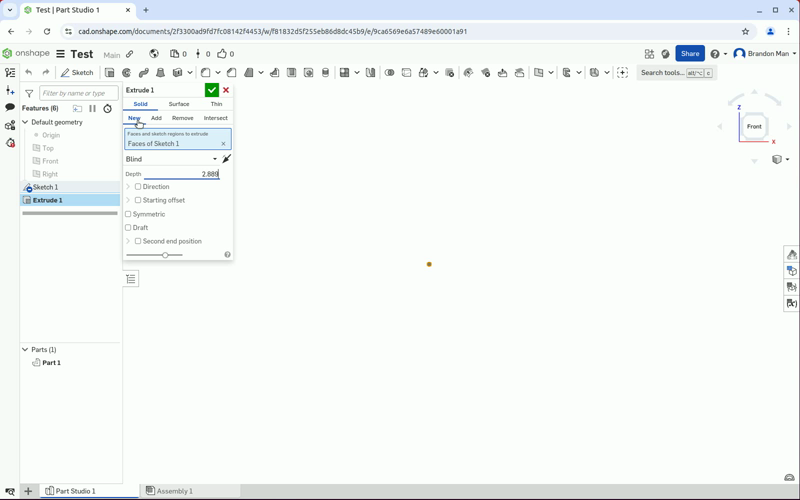
key(enter)
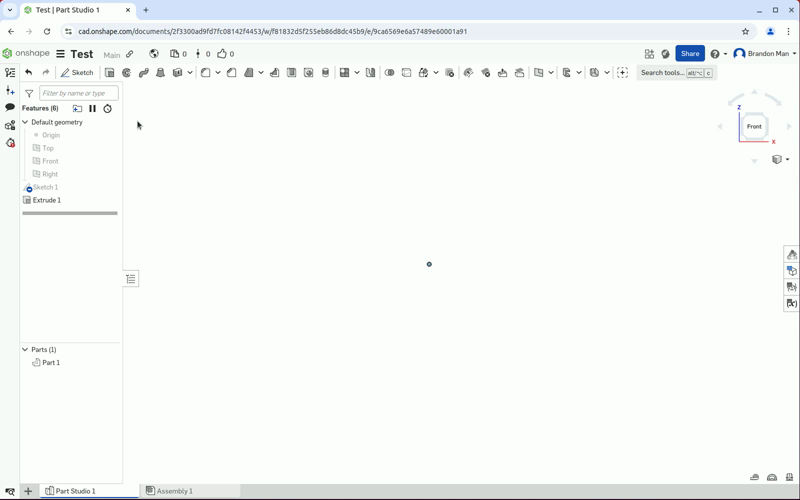
key(shift+h)
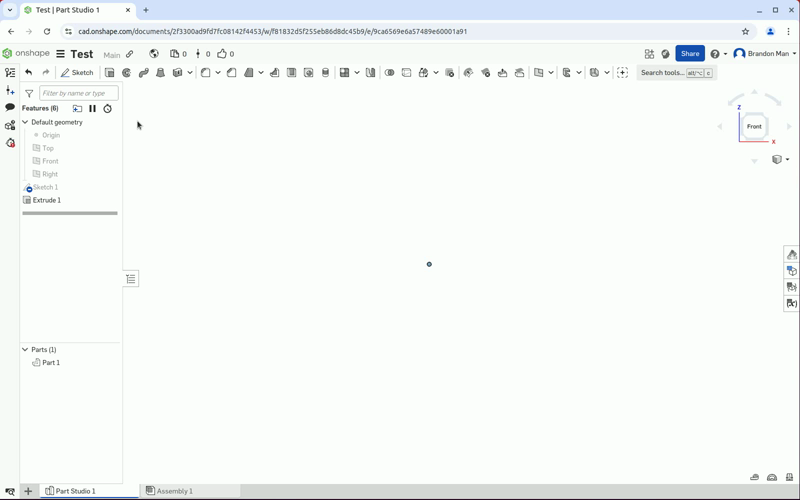
key(shift+h)
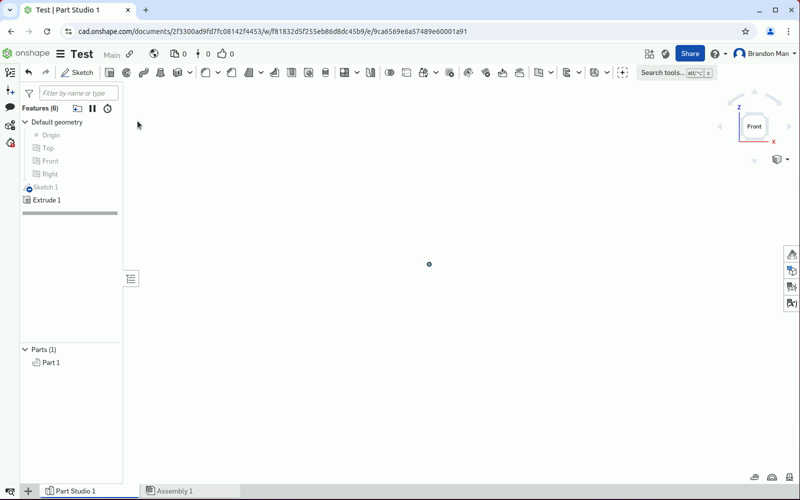
mouse_move(73, 189)
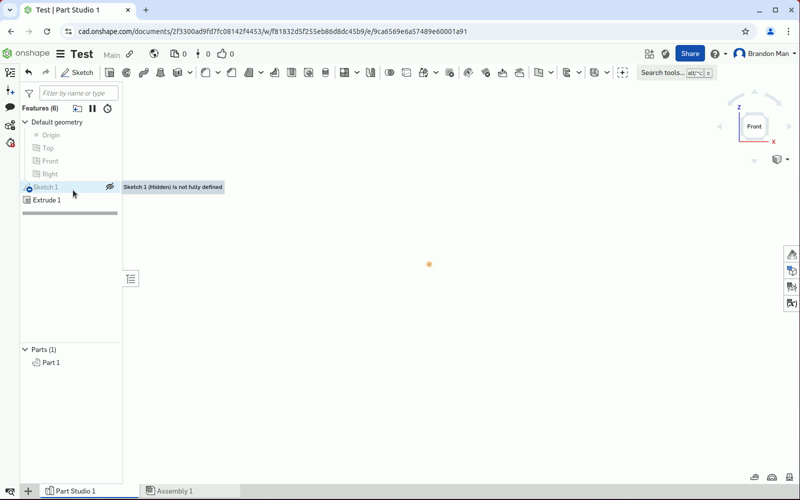
click(73, 189)
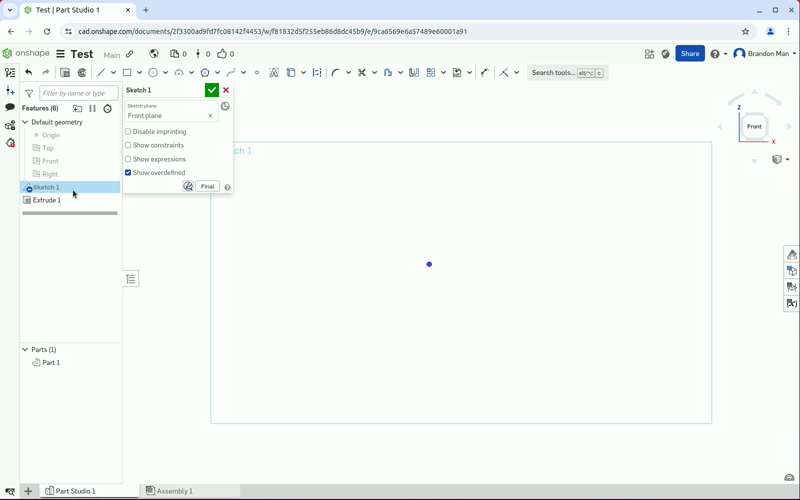
mouse_move(229, 92)
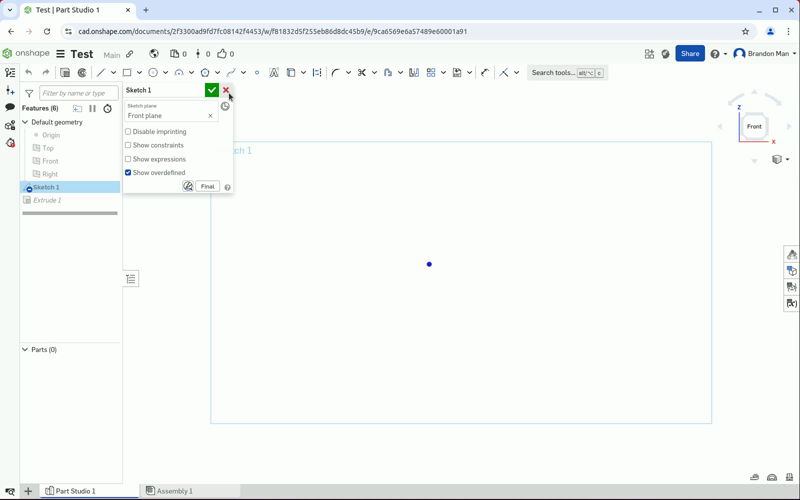
click(229, 92)
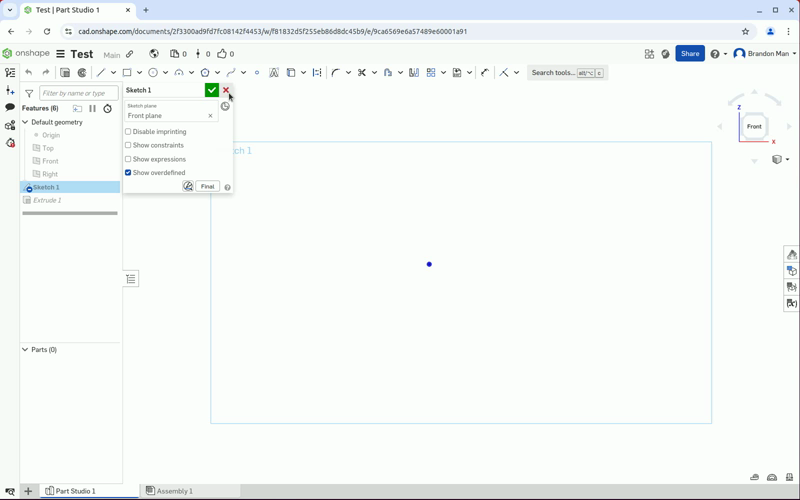
key(shift+s)
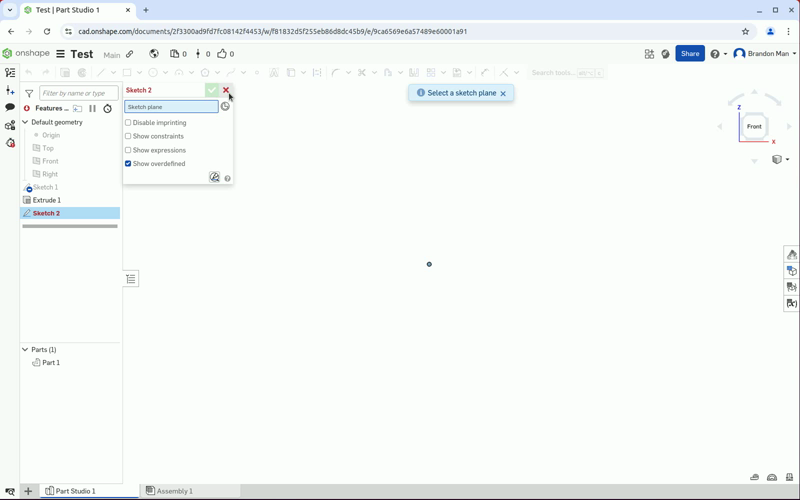
mouse_move(73, 163)
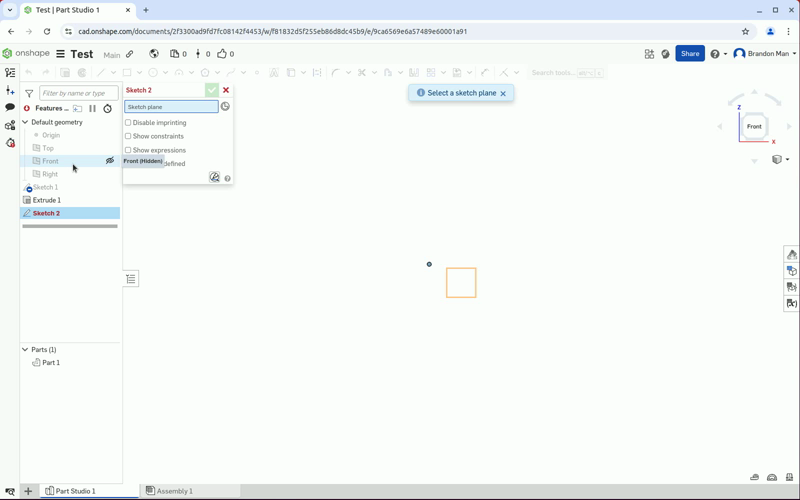
click(73, 163)
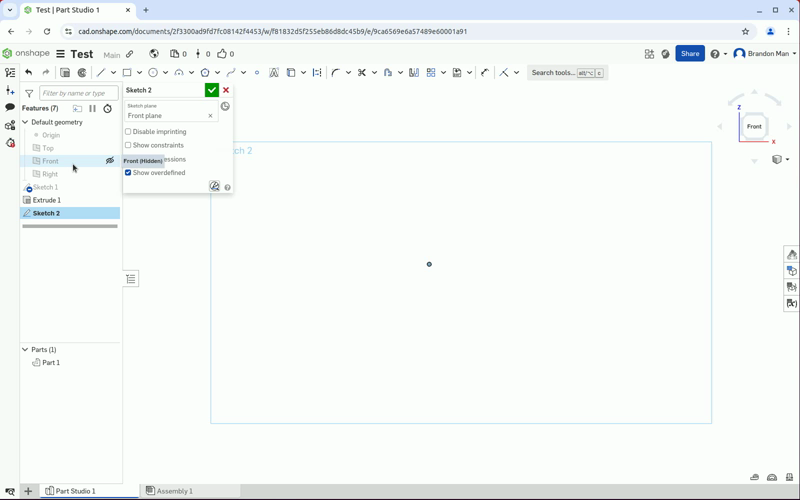
mouse_move(73, 352)
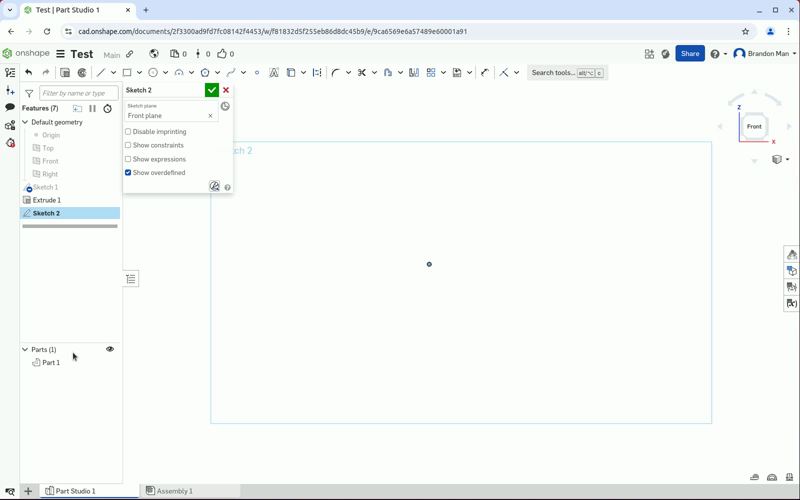
key(y)
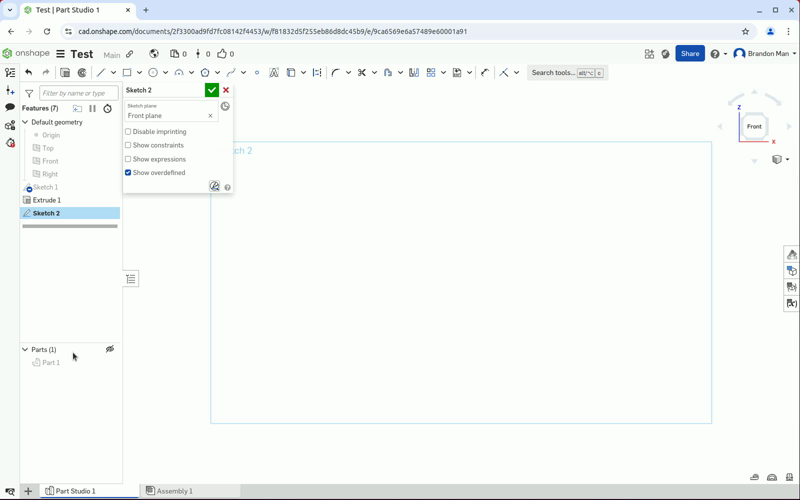
key(c)
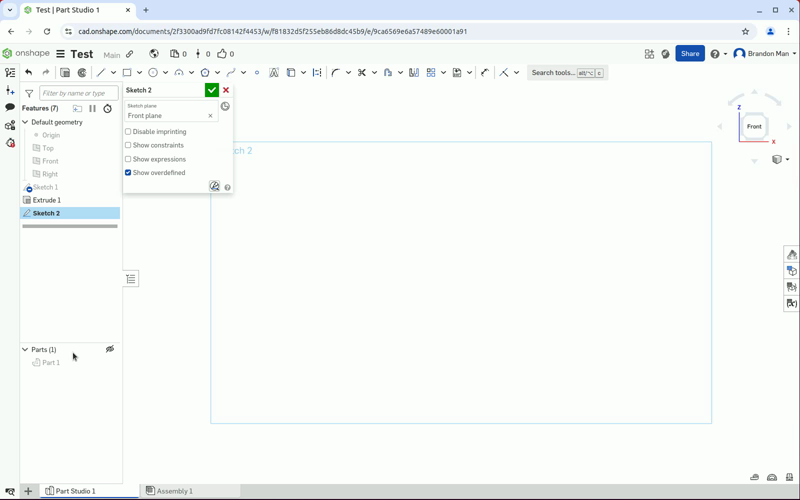
key_down(shift)
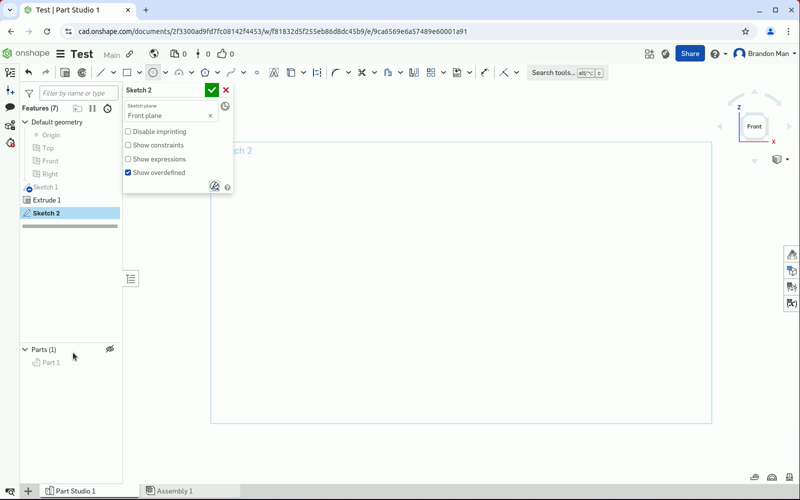
mouse_move(405, 298)
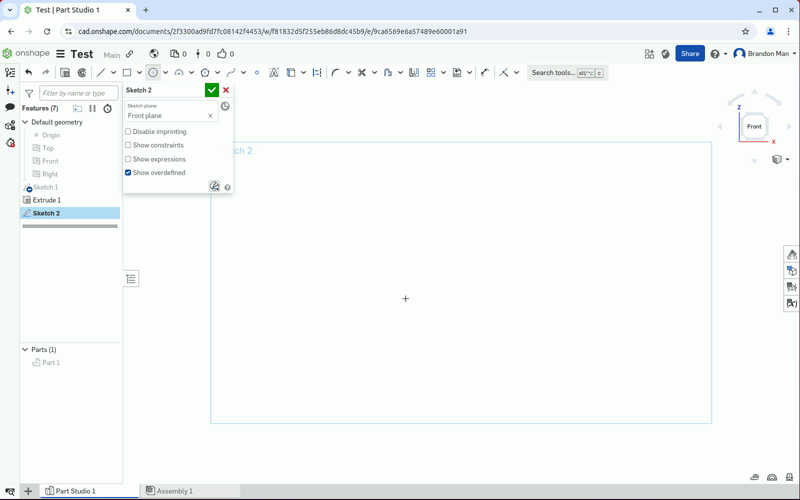
click(405, 298)
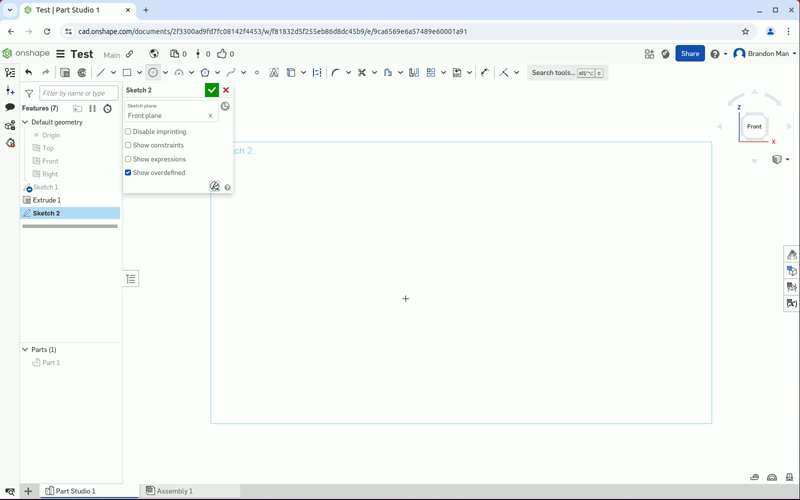
key_up(shift)
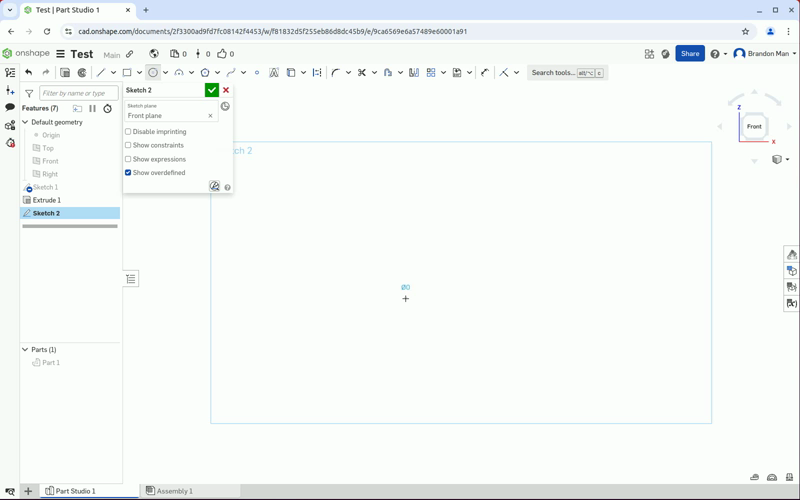
mouse_move(407, 298)
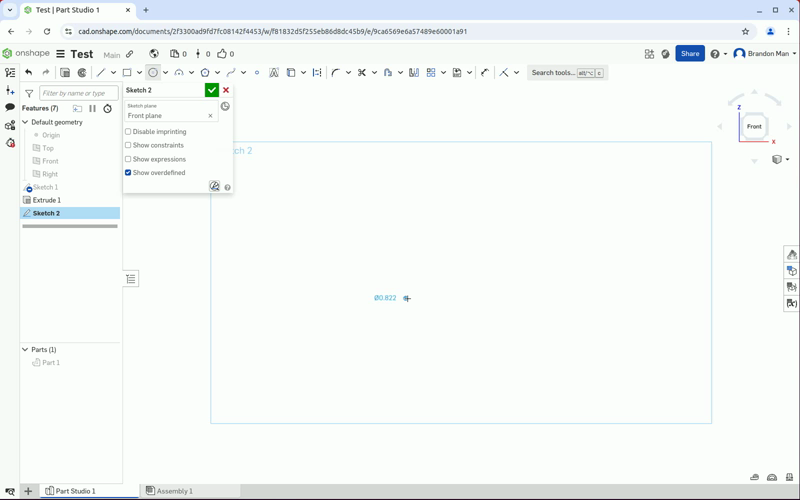
scroll(6)
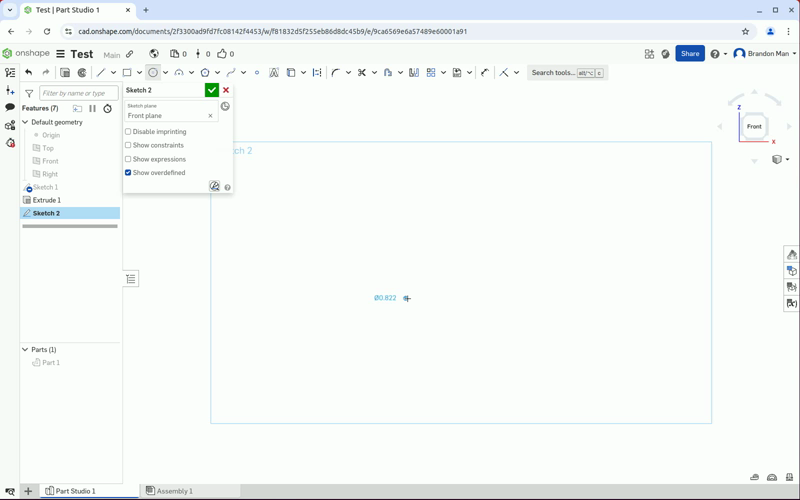
scroll(6)
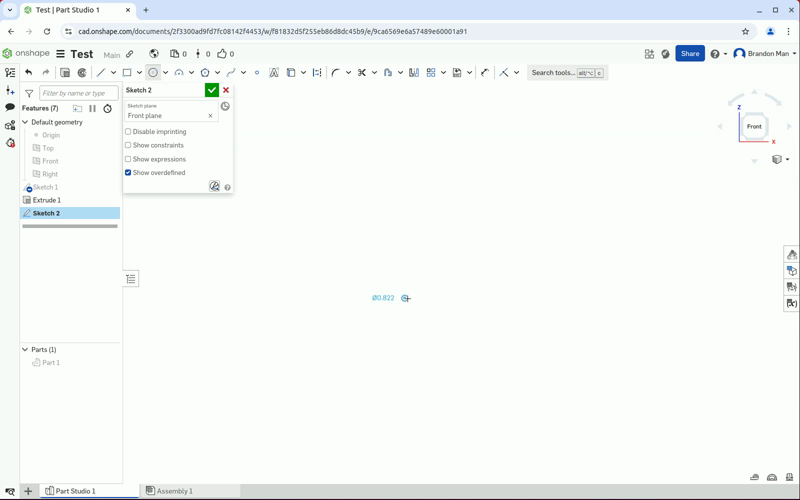
scroll(6)
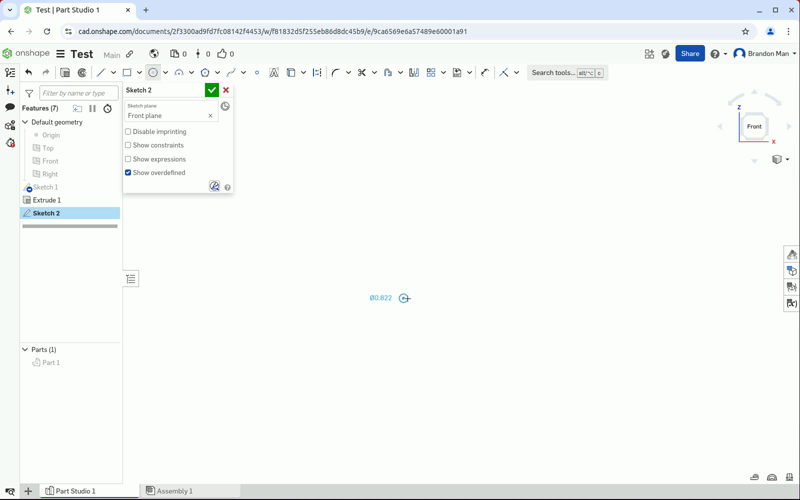
scroll(6)
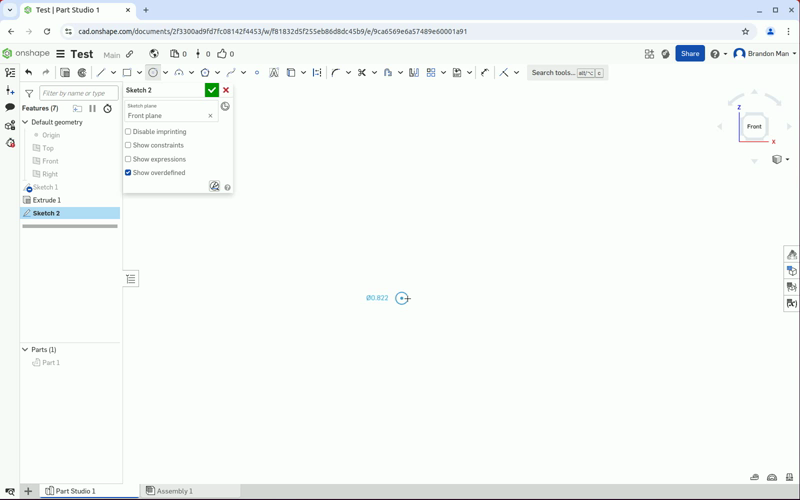
scroll(6)
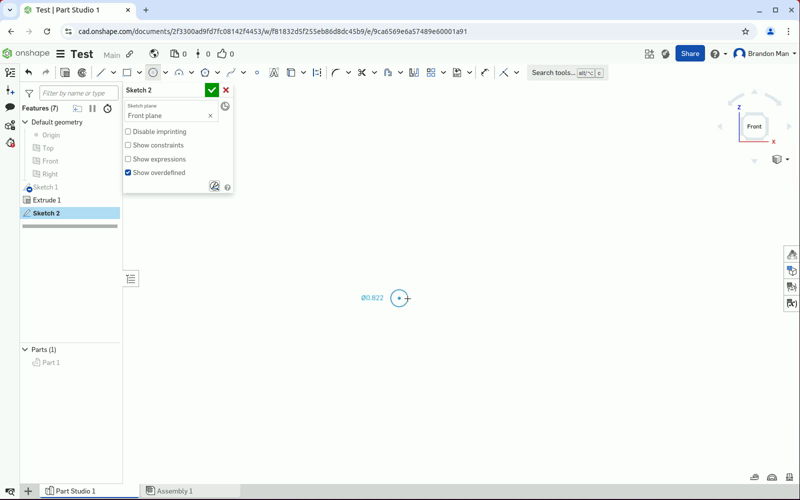
scroll(6)
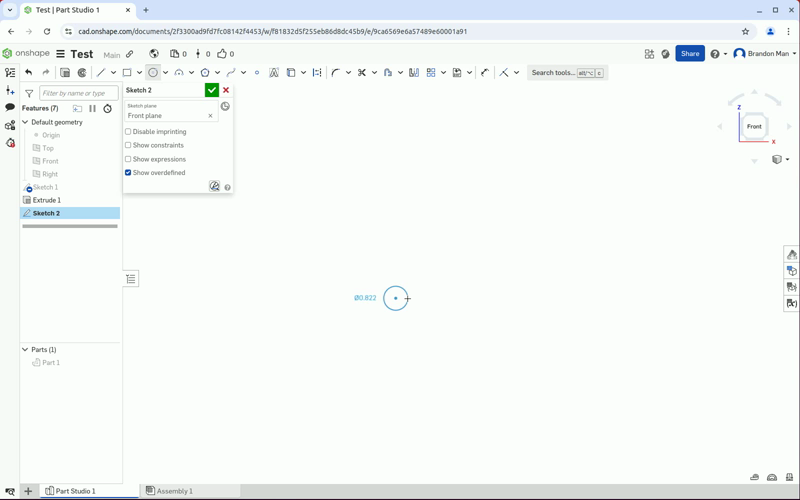
scroll(6)
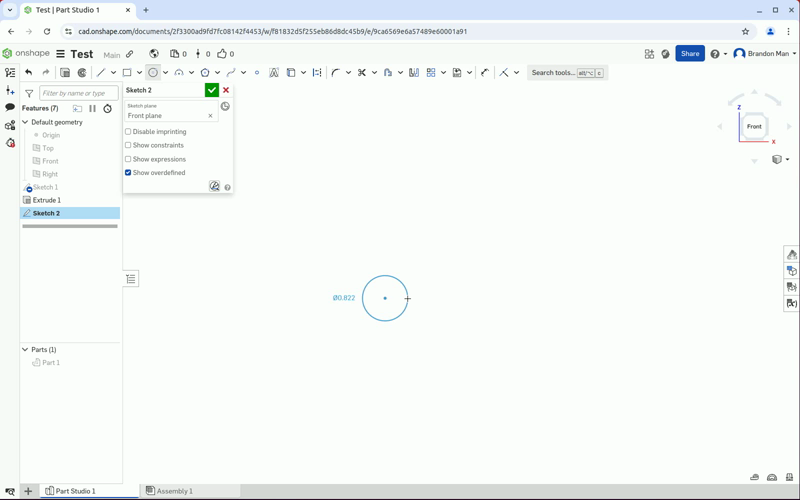
click(407, 298)
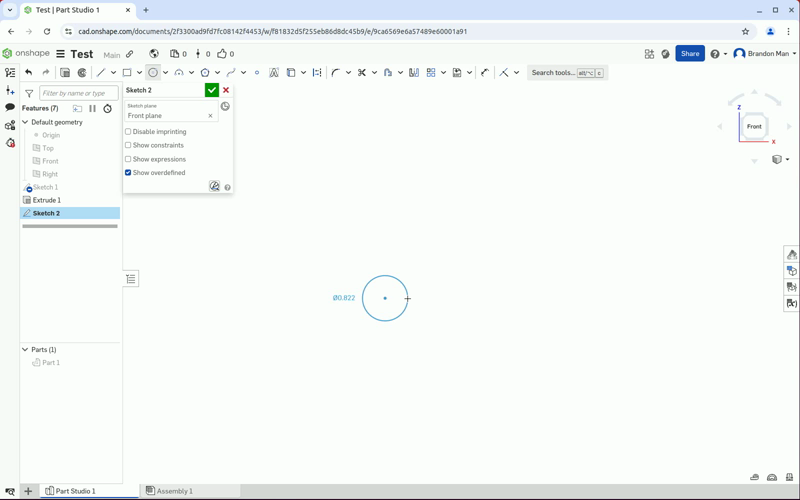
scroll(-6)
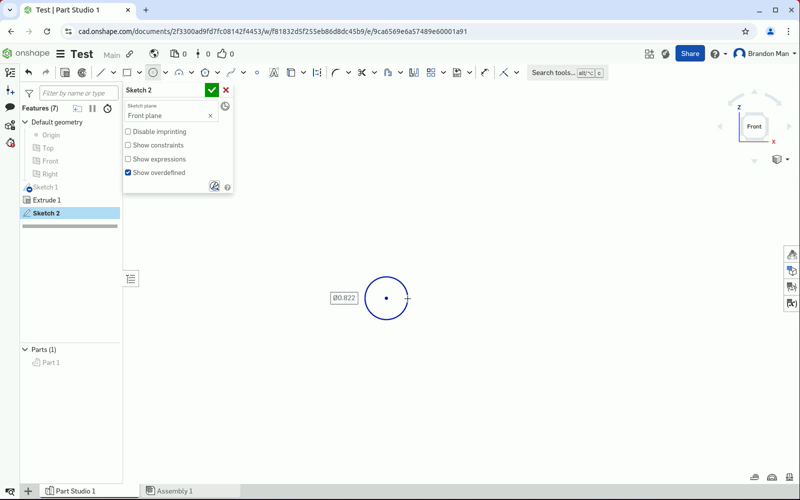
scroll(-6)
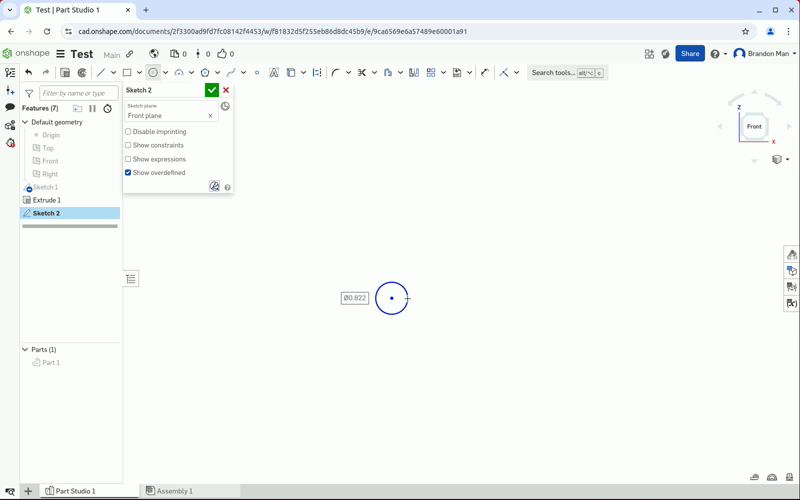
scroll(-6)
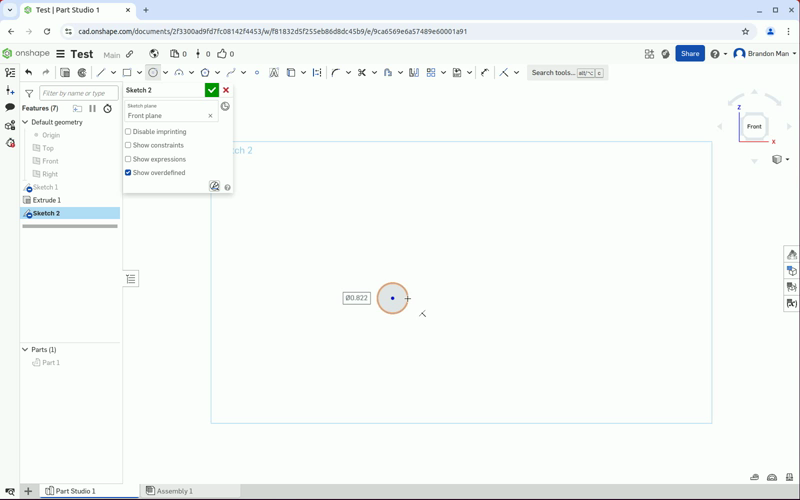
scroll(-6)
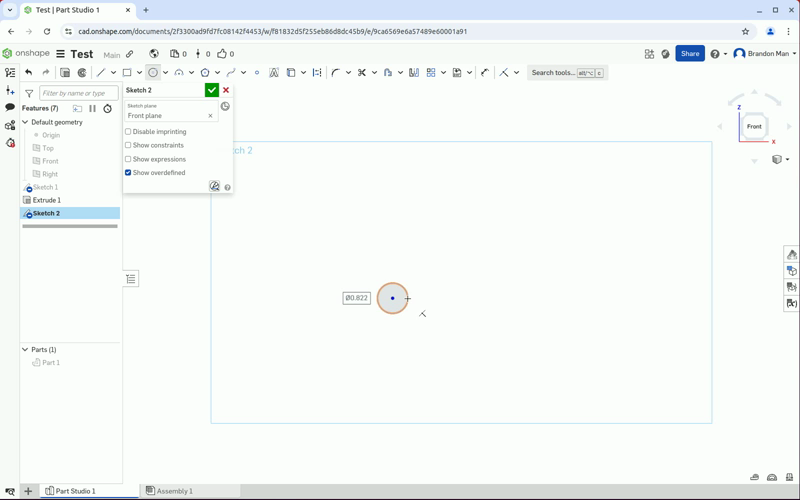
scroll(-6)
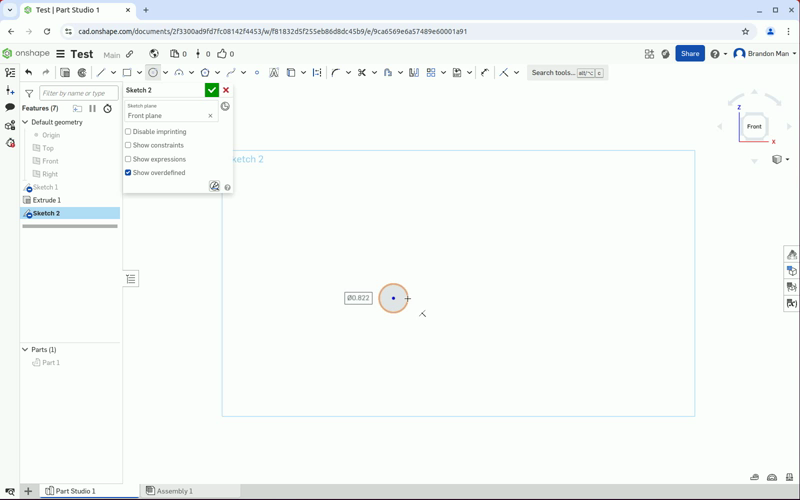
scroll(-6)
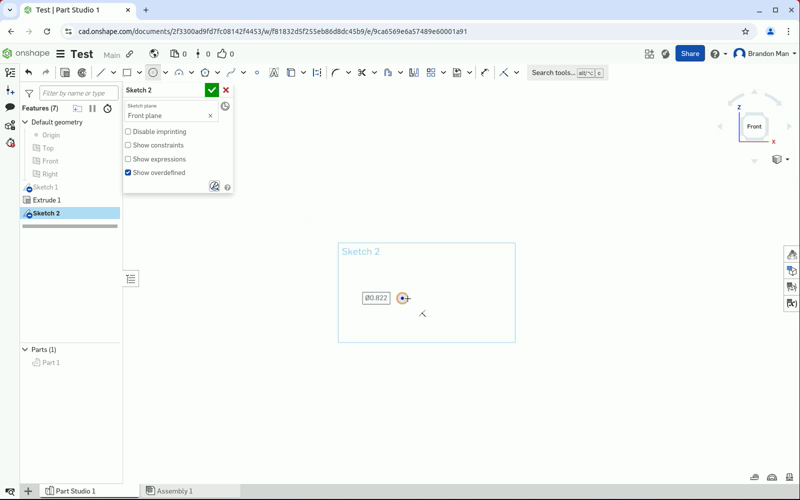
scroll(-6)
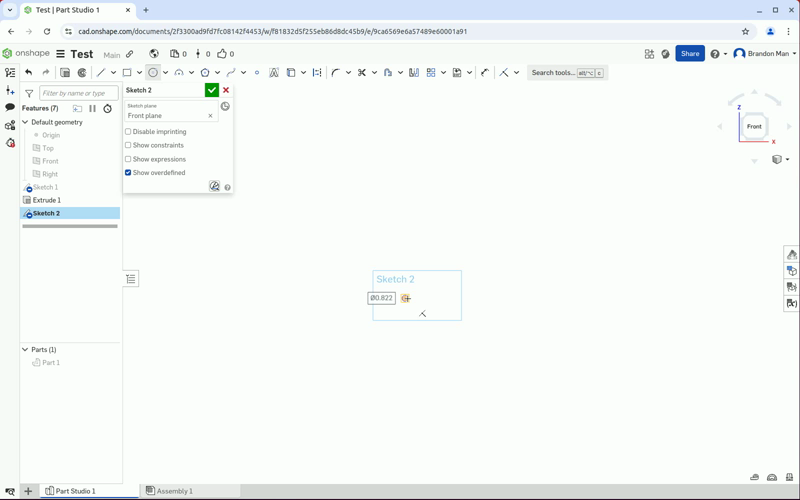
key(esc)
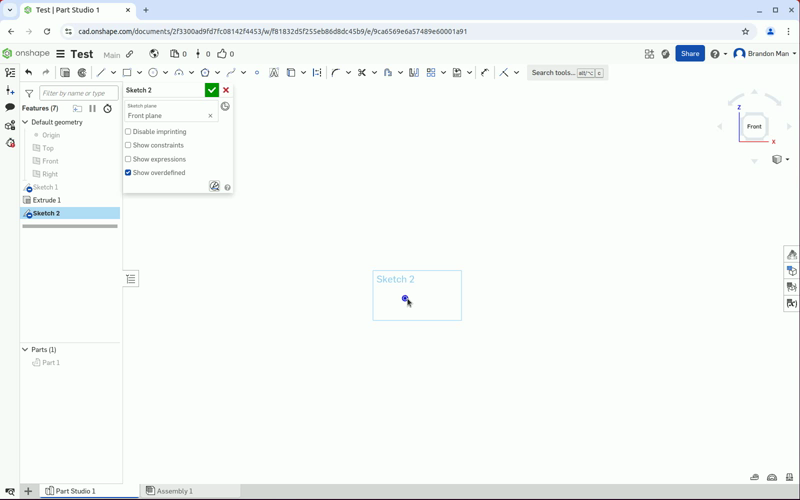
mouse_move(405, 300)
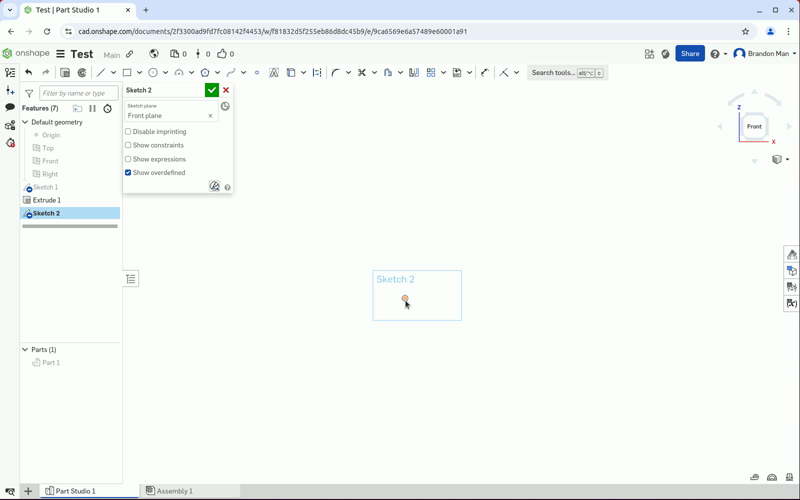
scroll(6)
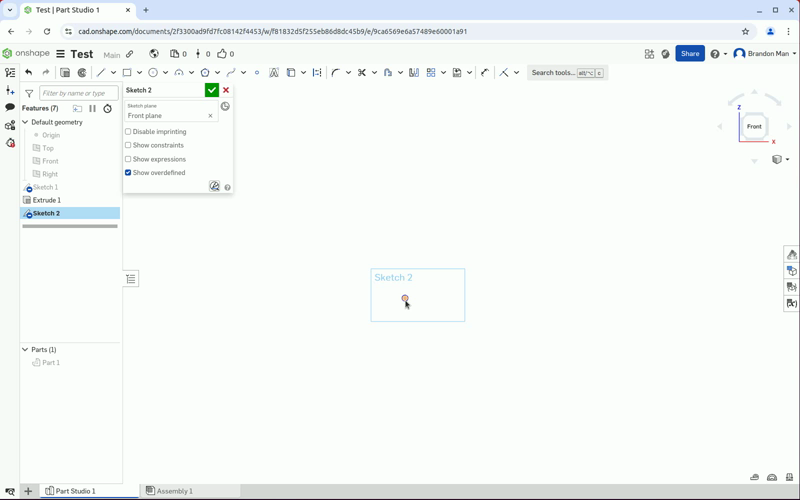
scroll(6)
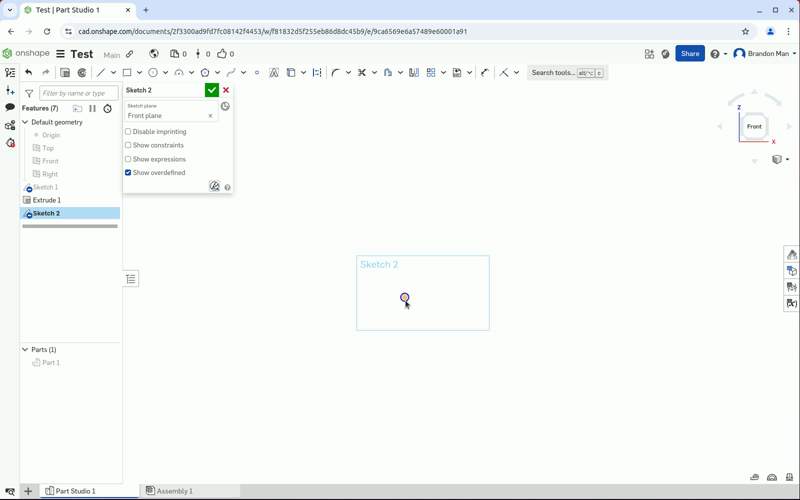
scroll(6)
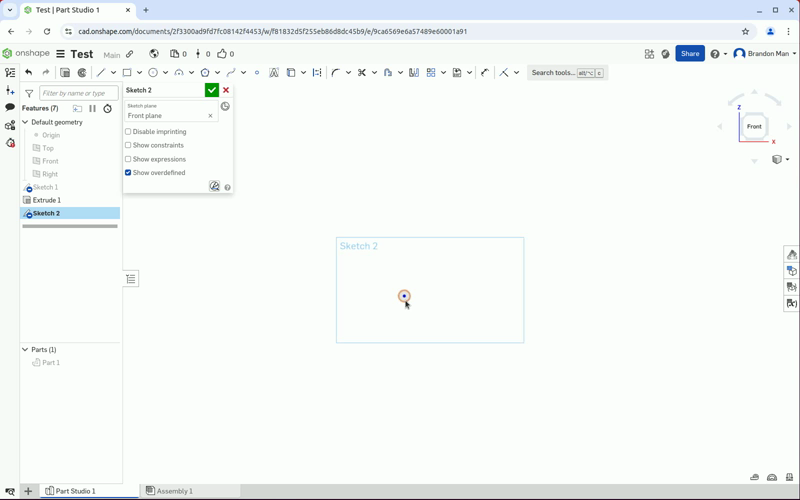
scroll(6)
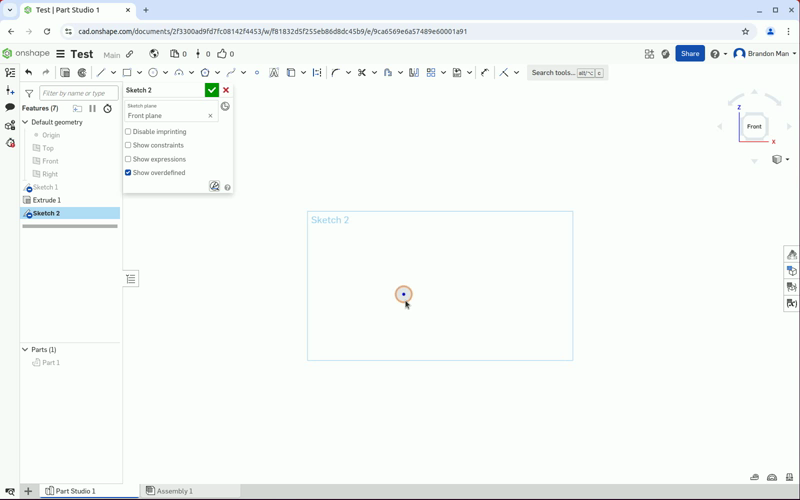
scroll(6)
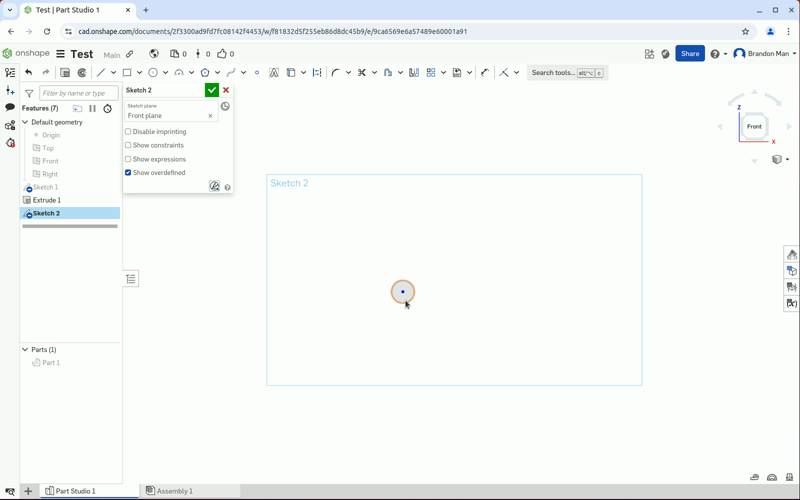
scroll(6)
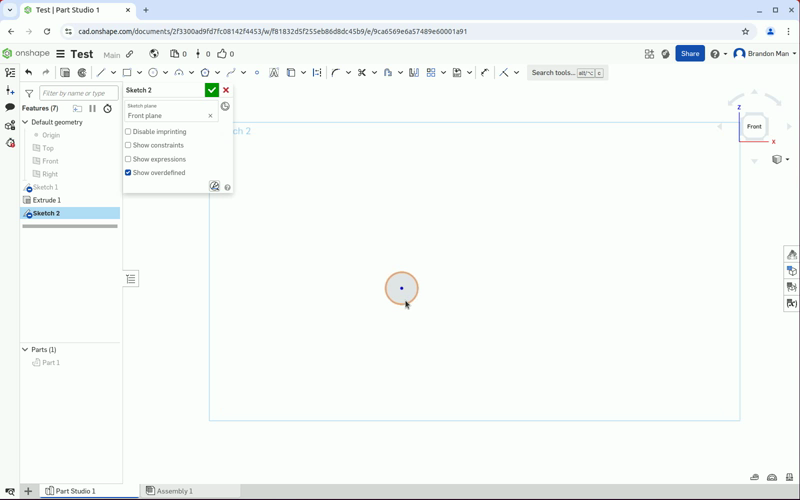
scroll(6)
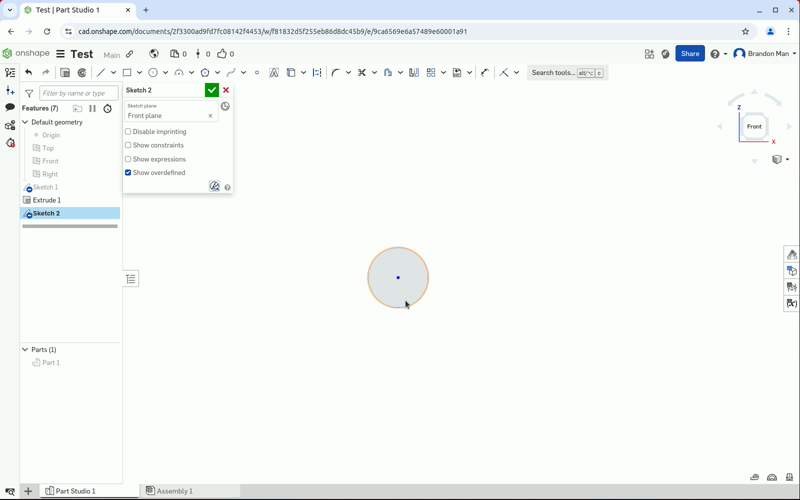
click(405, 300)
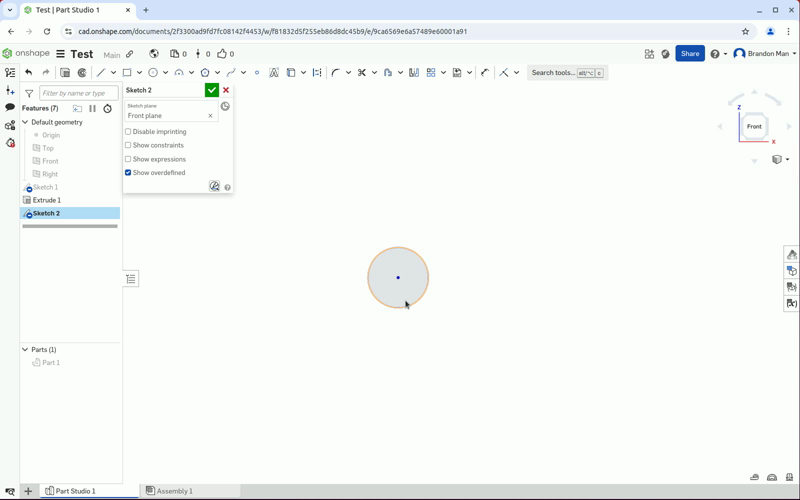
scroll(-6)
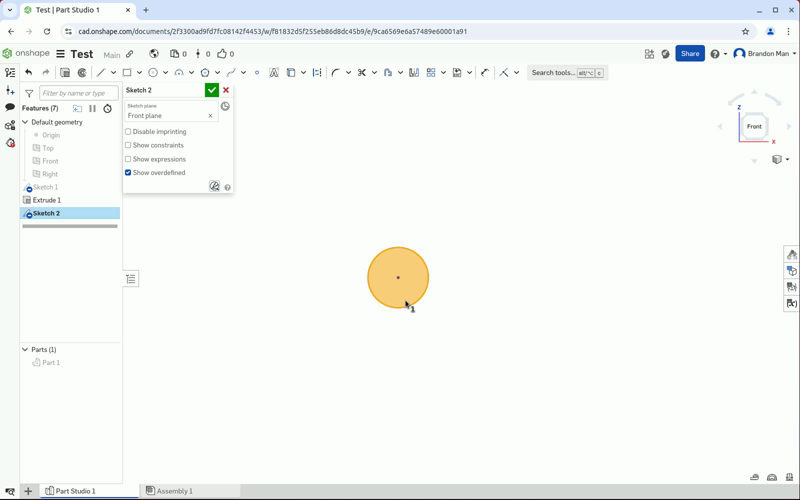
scroll(-6)
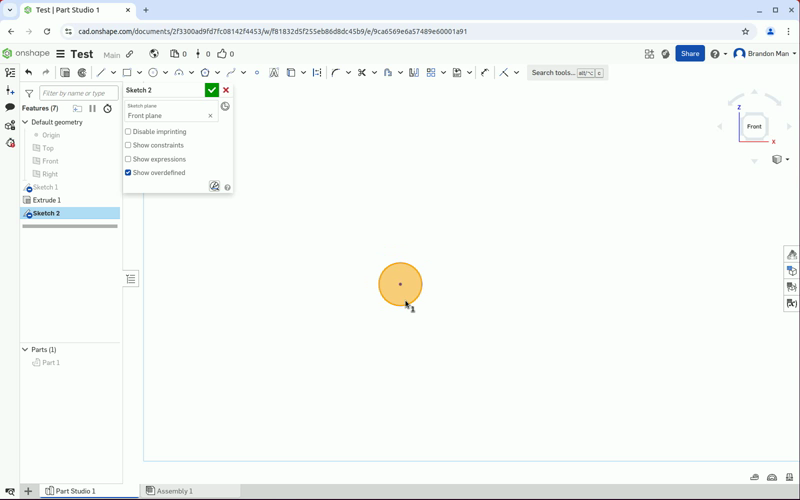
scroll(-6)
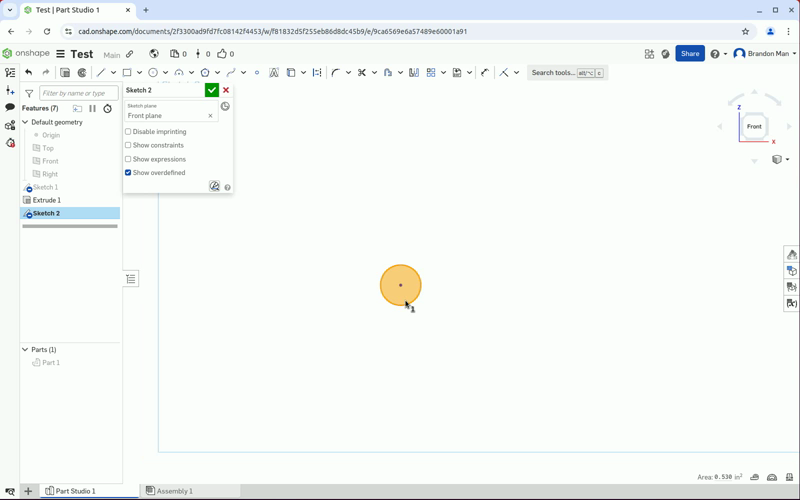
scroll(-6)
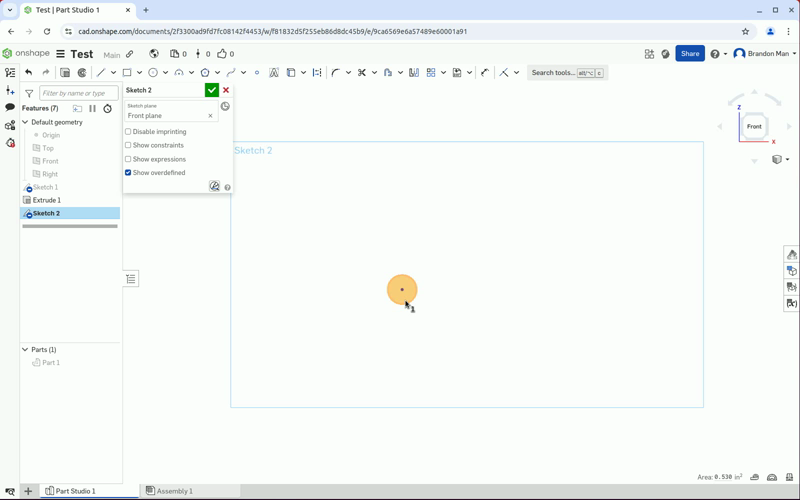
scroll(-6)
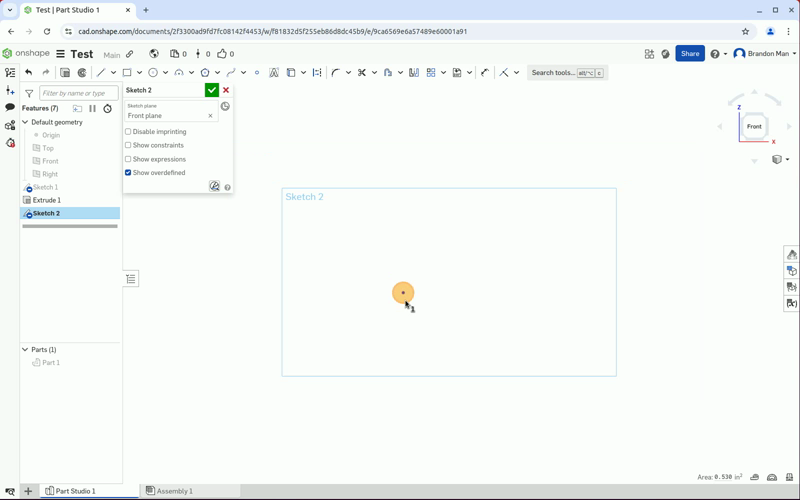
scroll(-6)
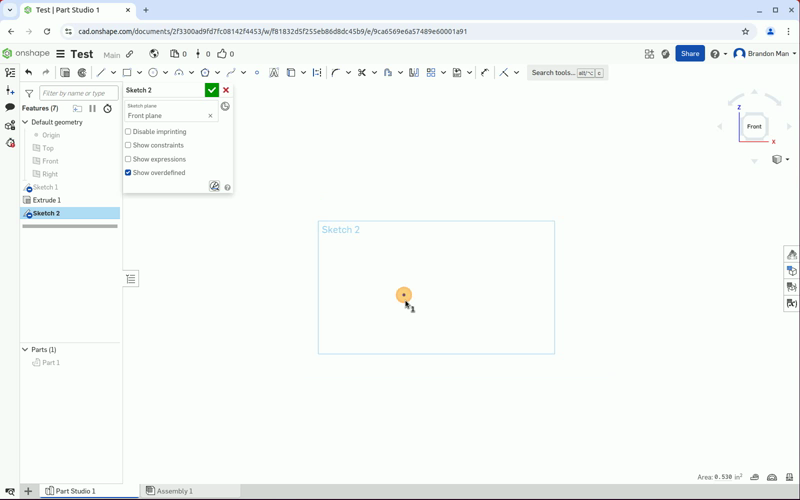
scroll(-6)
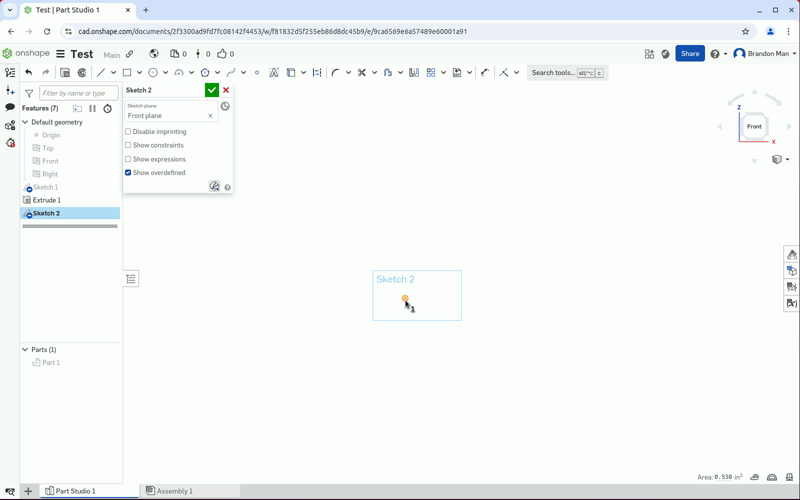
mouse_move(73, 352)
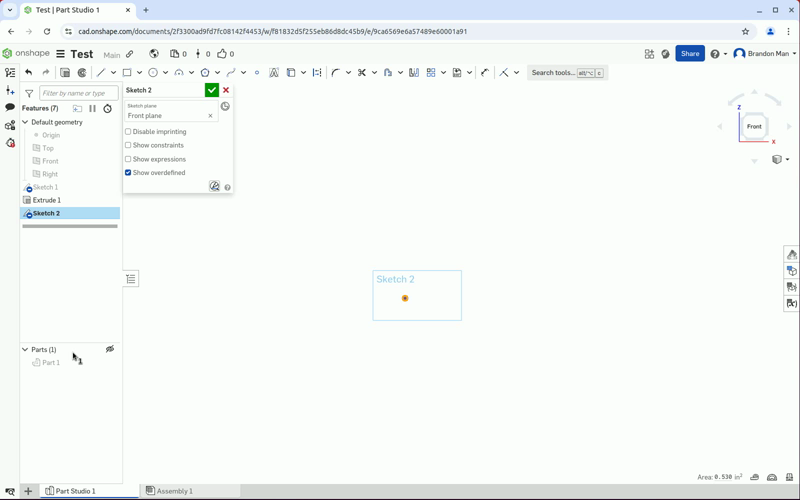
key(shift+y)
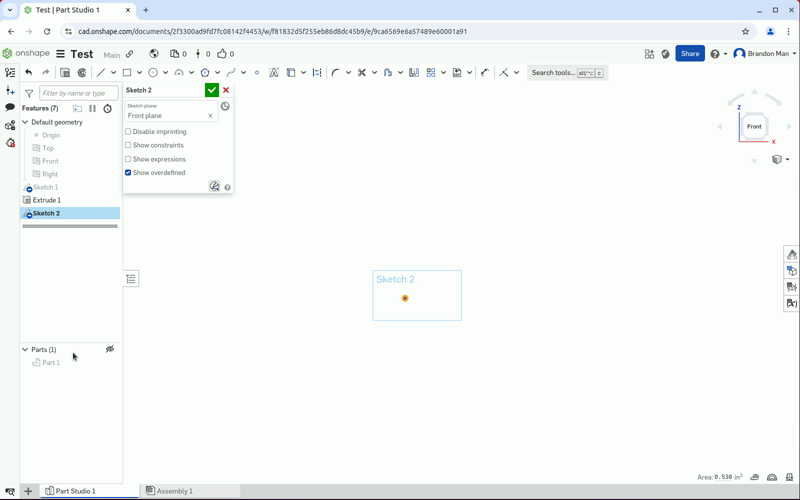
key(shift+e)
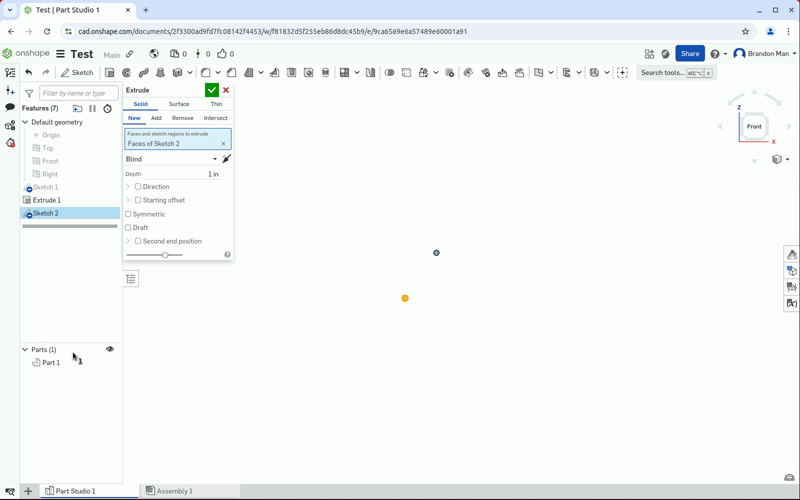
mouse_move(143, 106)
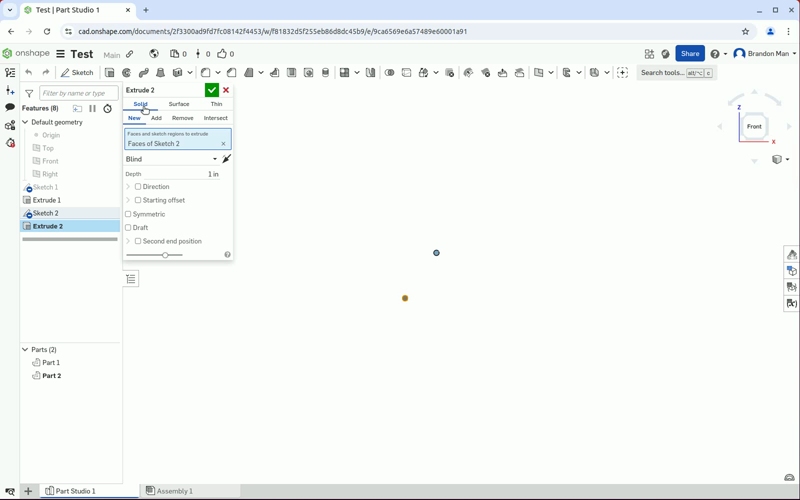
click(143, 106)
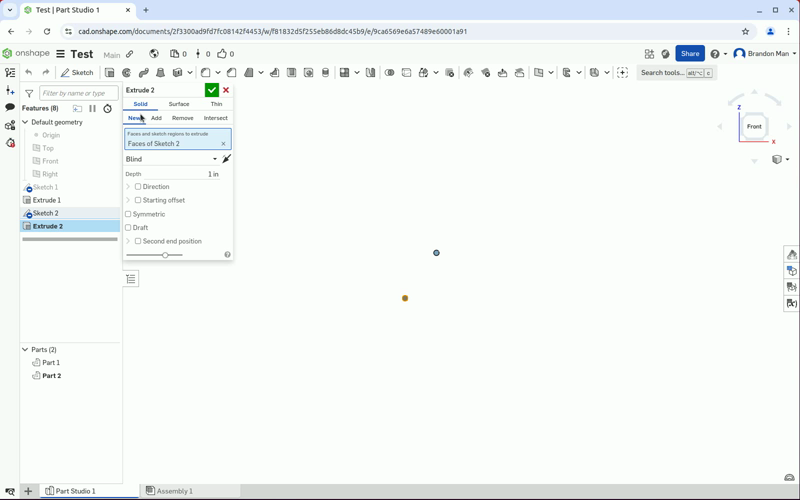
mouse_move(137, 120)
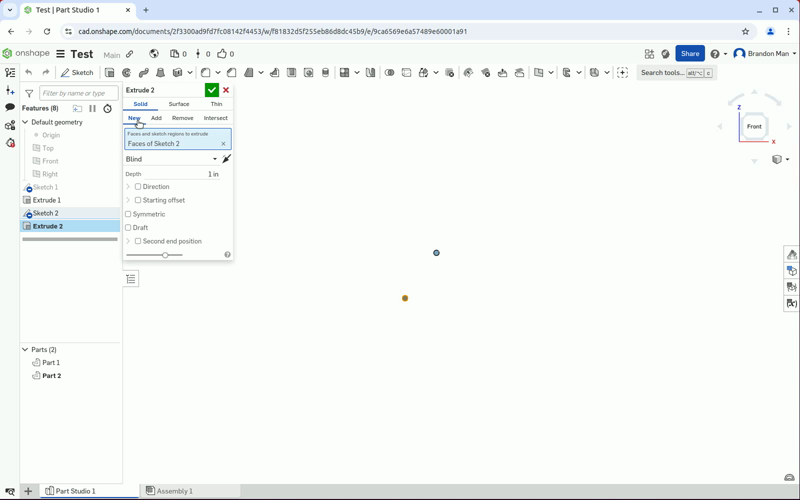
click(137, 120)
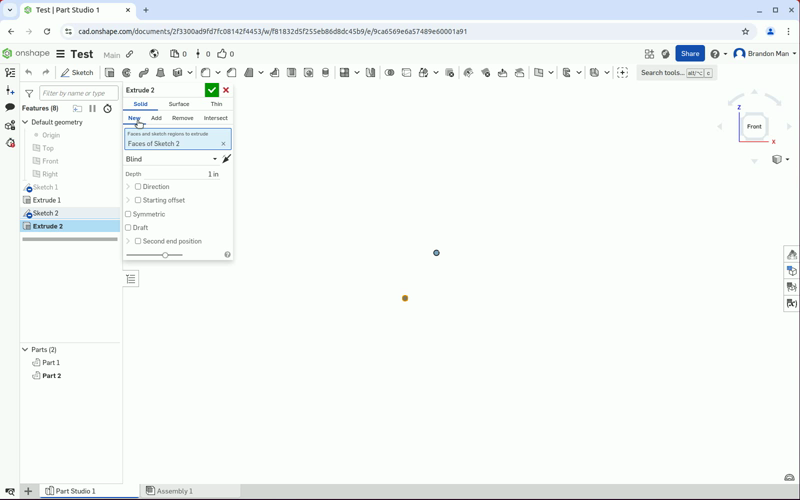
key(tab, 4)
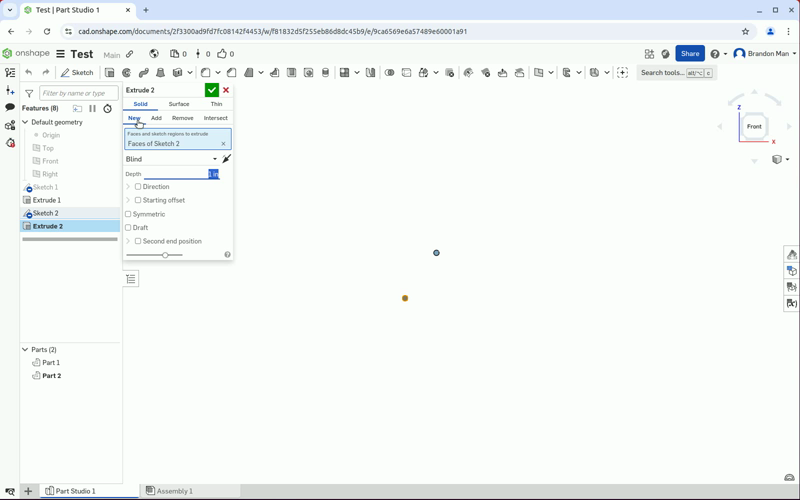
text(2.889)
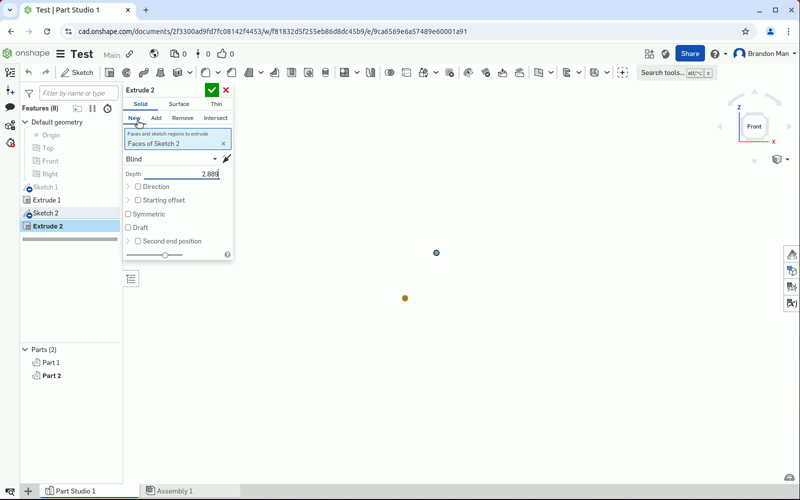
key(enter)
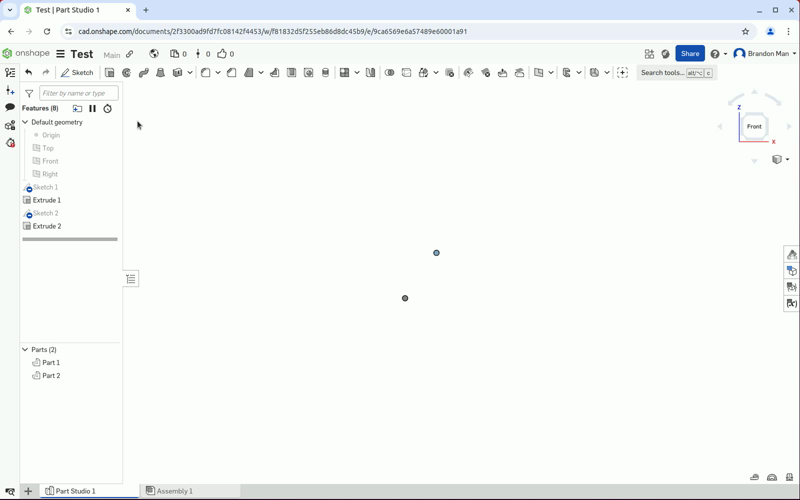
key(shift+h)
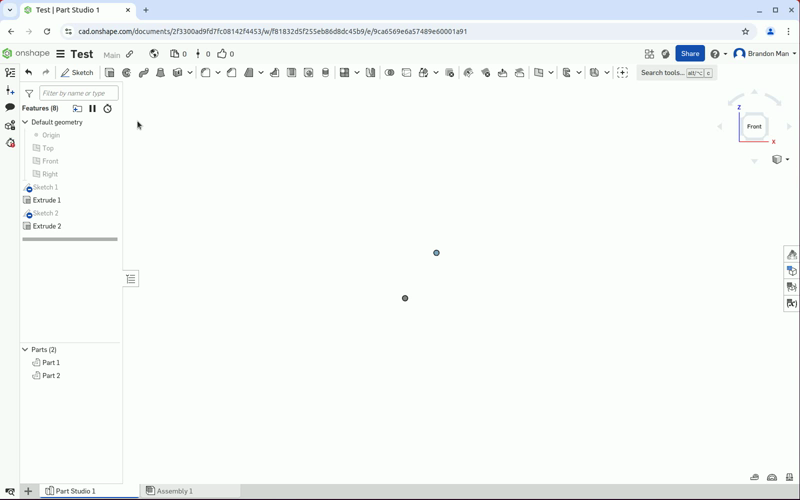
key(shift+h)
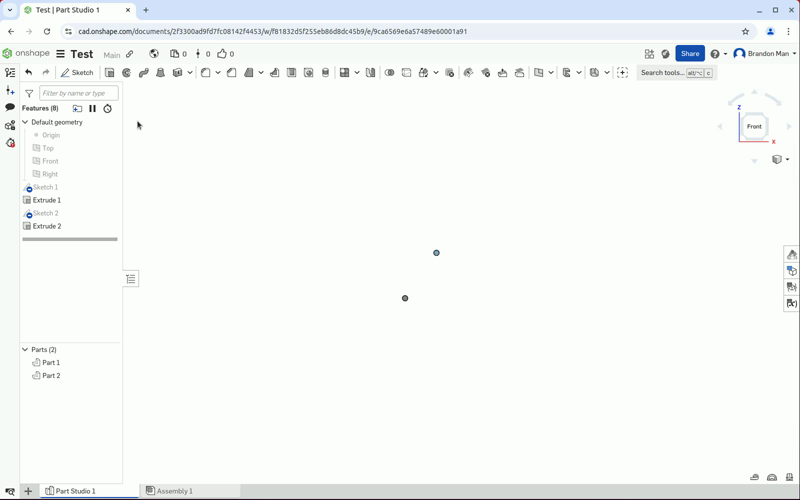
mouse_move(73, 189)
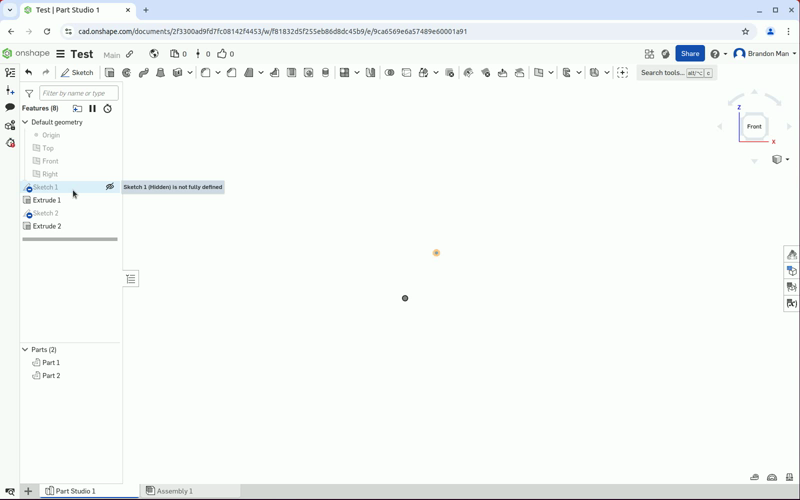
click(73, 189)
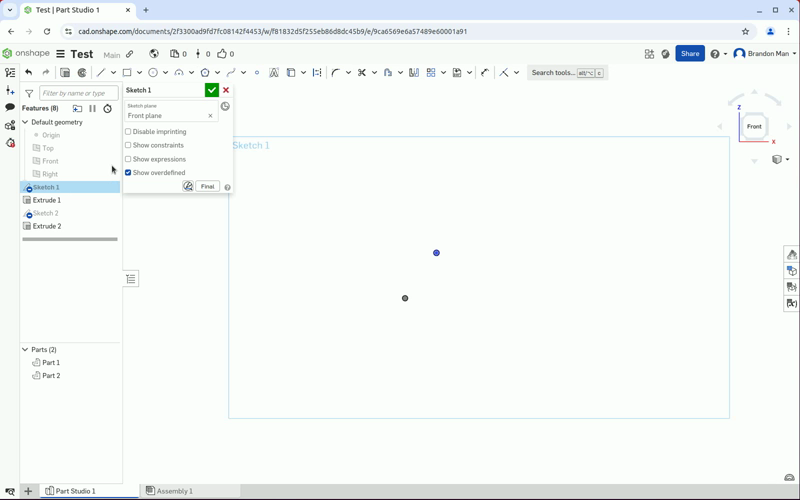
mouse_move(229, 92)
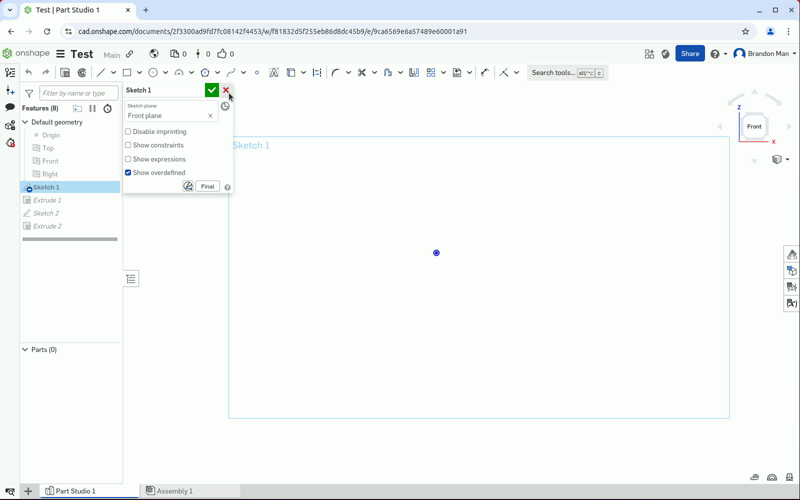
click(229, 92)
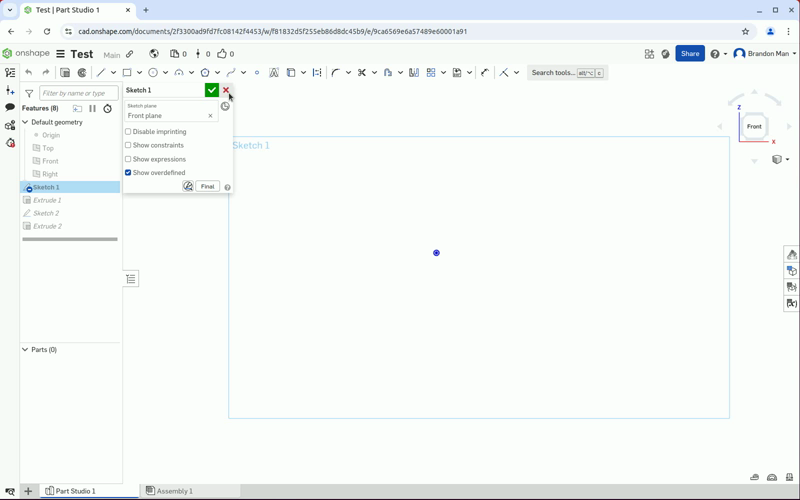
key(shift+s)
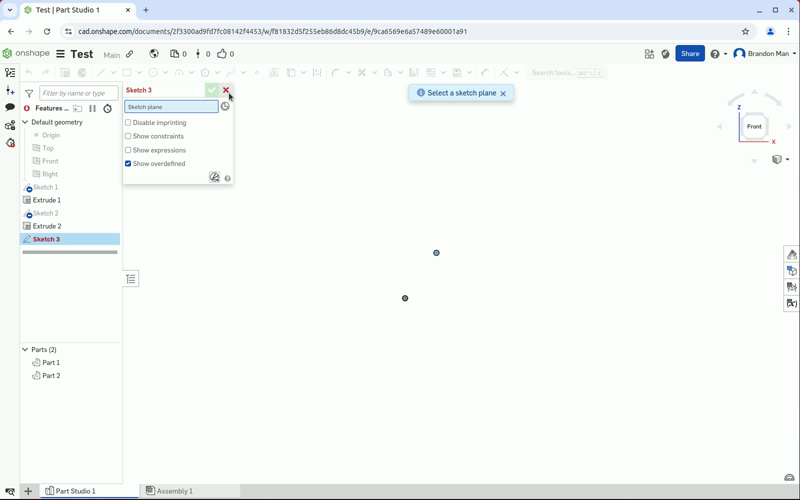
mouse_move(73, 163)
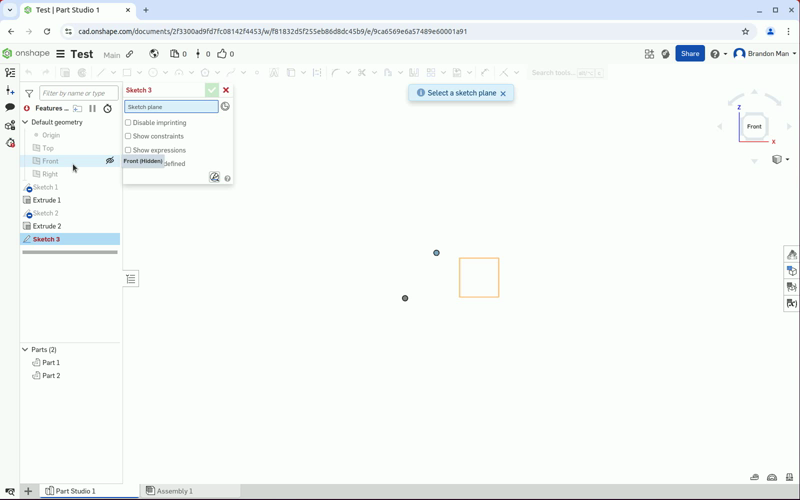
click(73, 163)
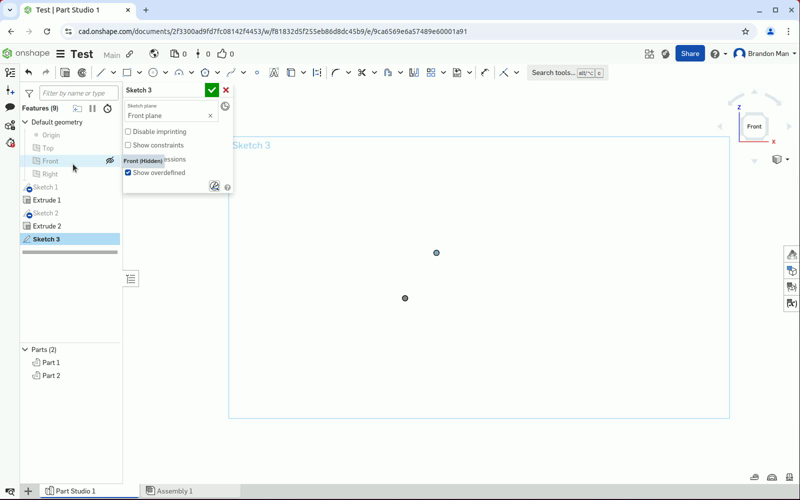
mouse_move(73, 352)
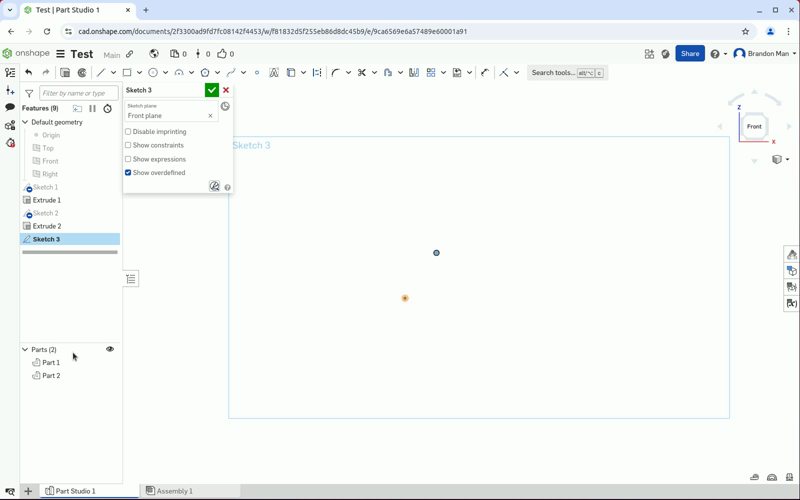
key(y)
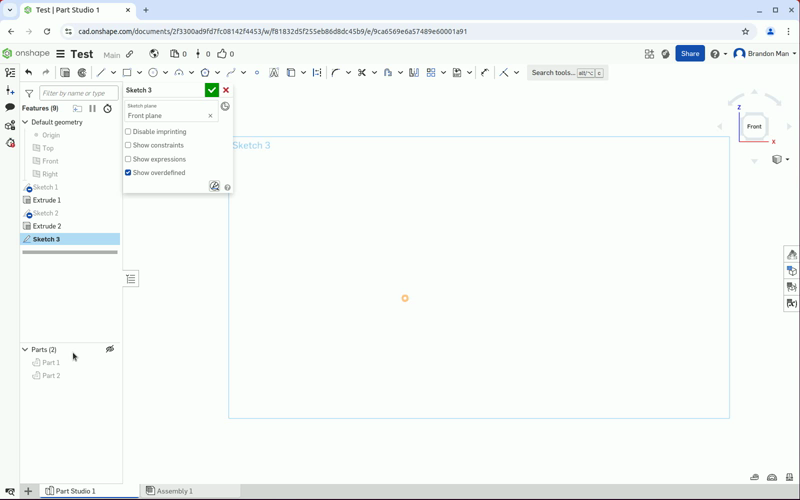
key(c)
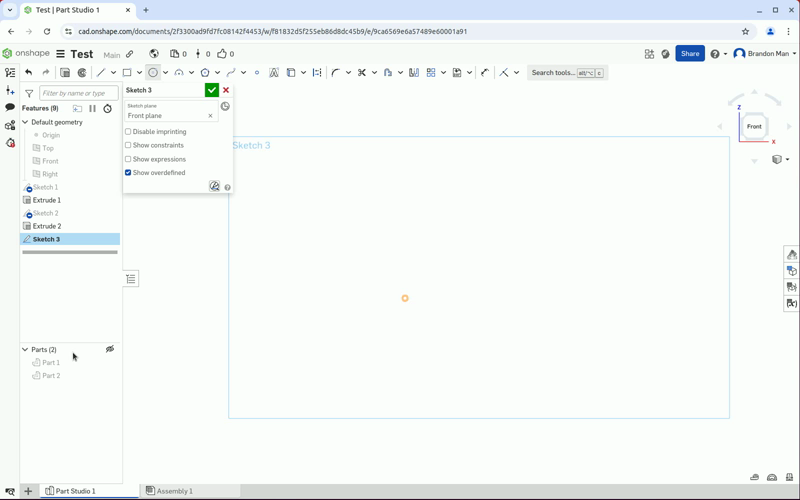
key_down(shift)
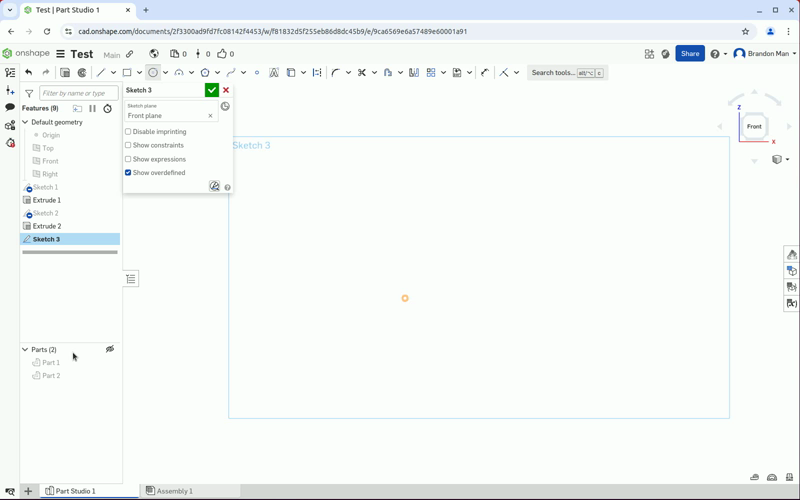
mouse_move(350, 320)
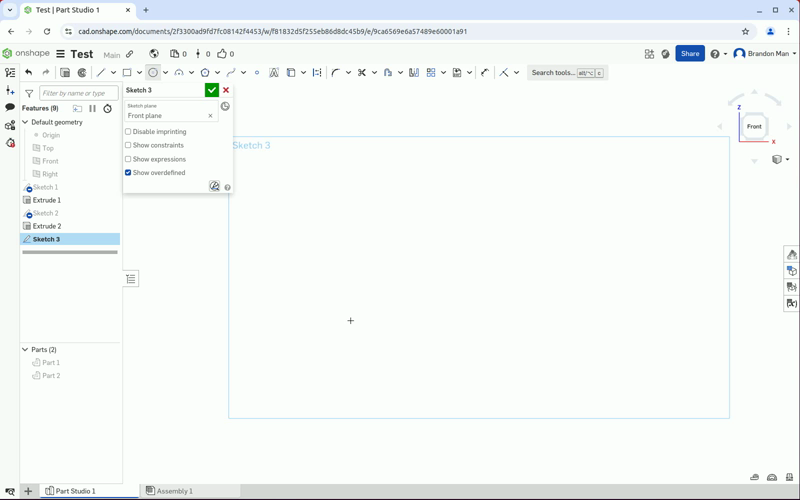
click(350, 320)
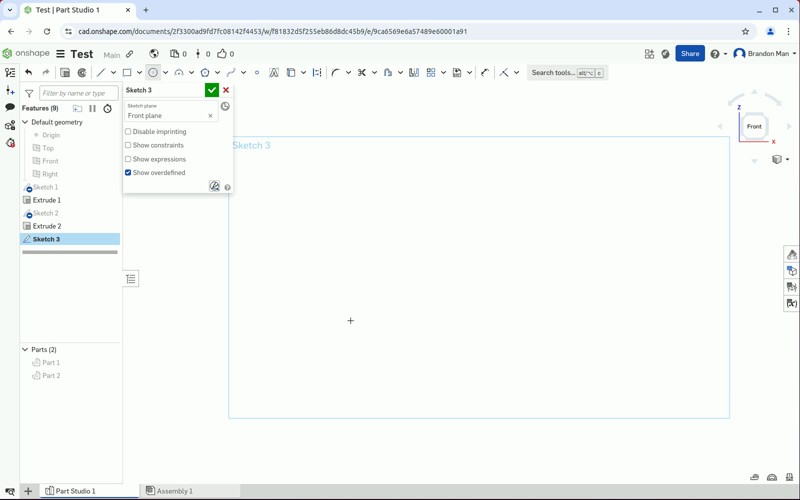
key_up(shift)
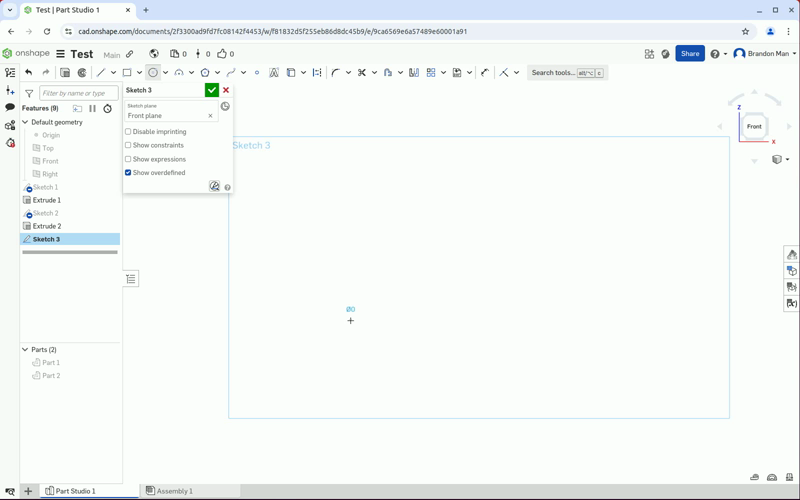
mouse_move(353, 320)
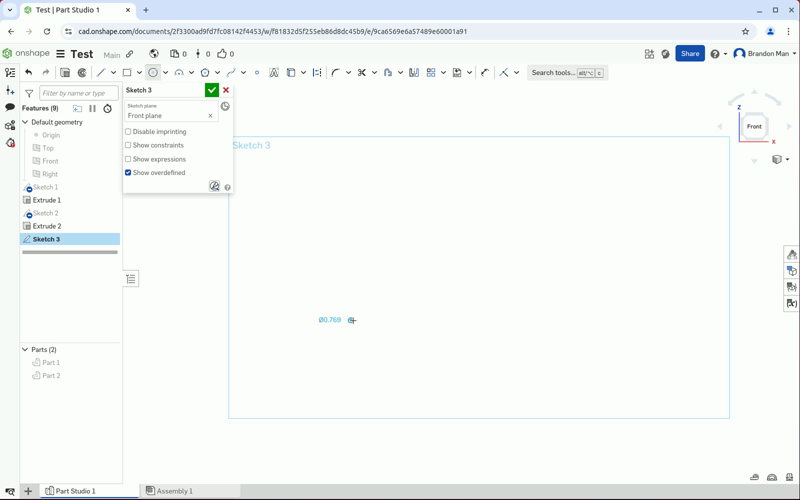
scroll(6)
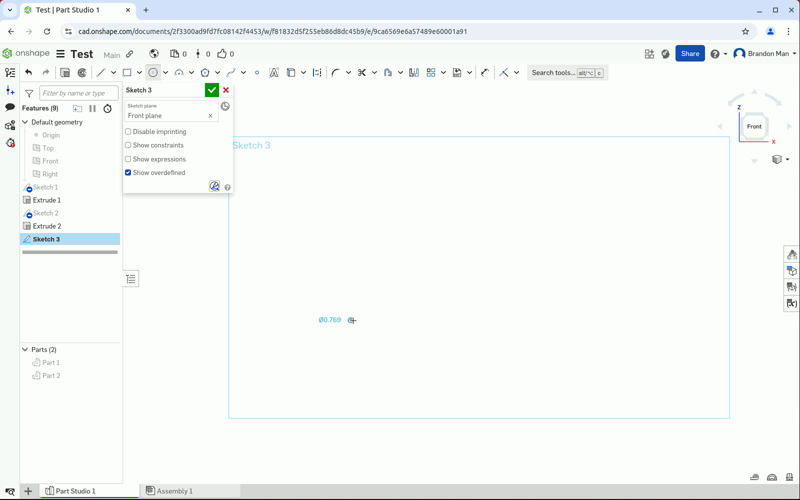
scroll(6)
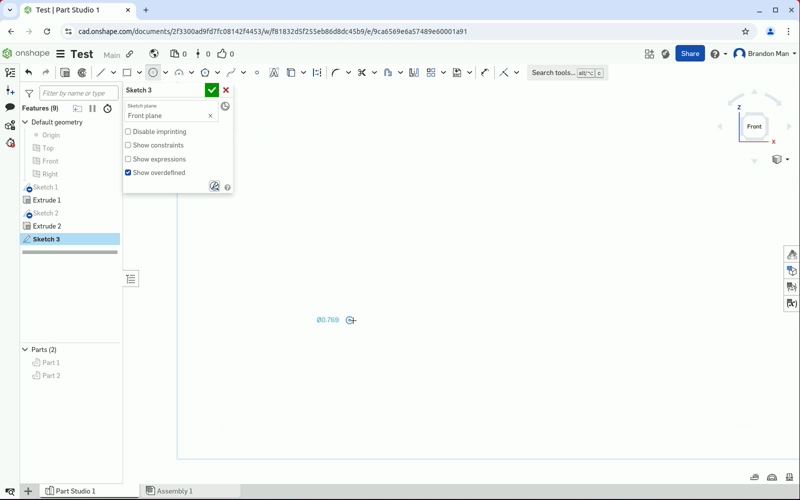
scroll(6)
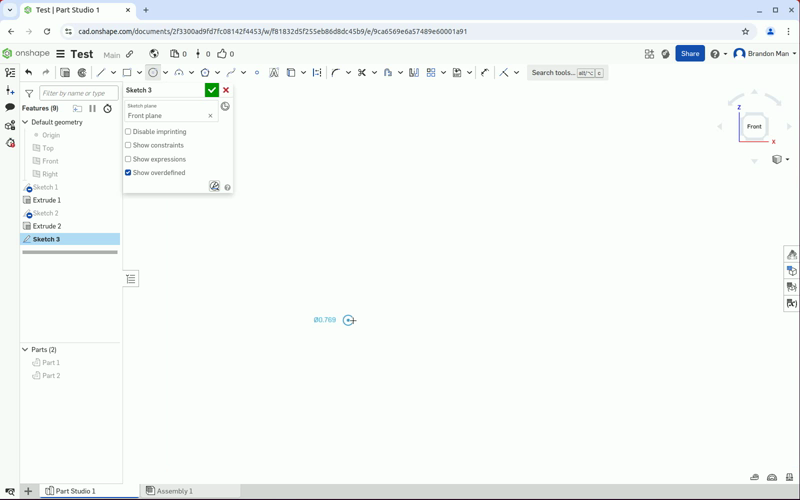
scroll(6)
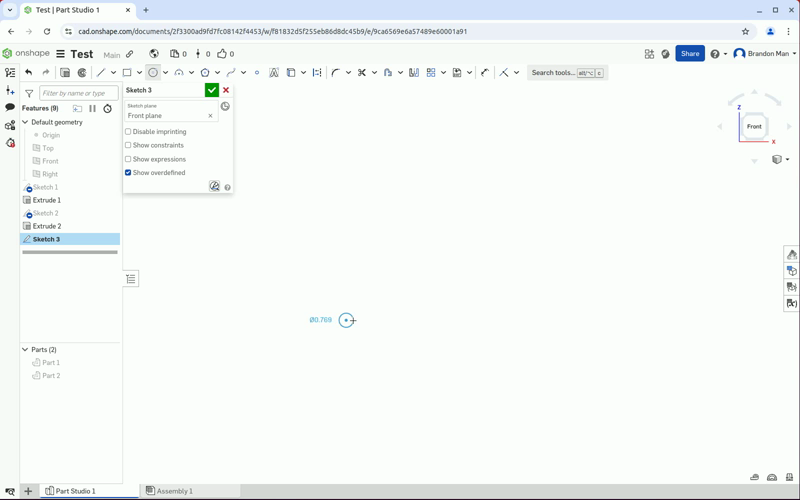
scroll(6)
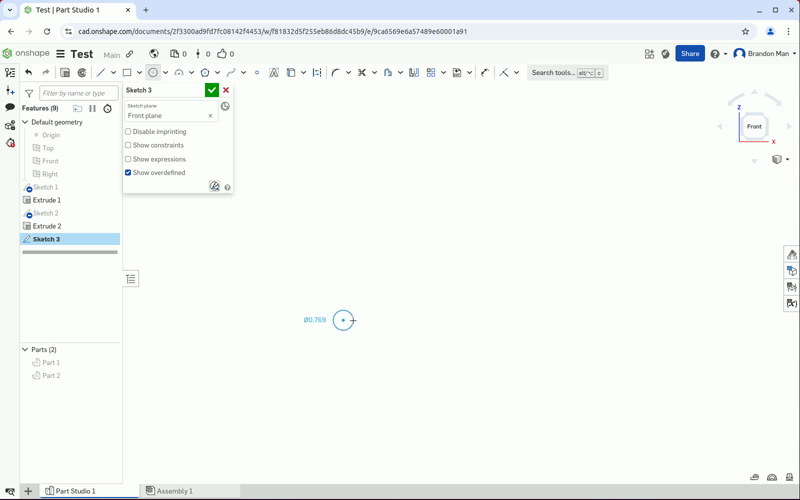
scroll(6)
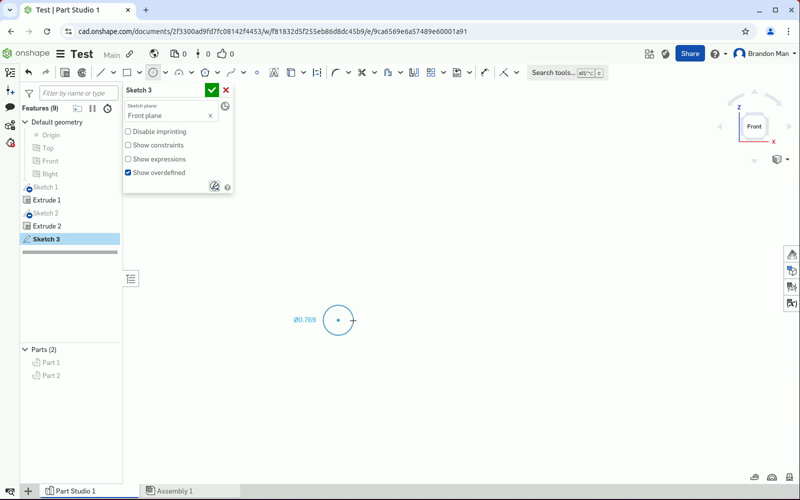
scroll(6)
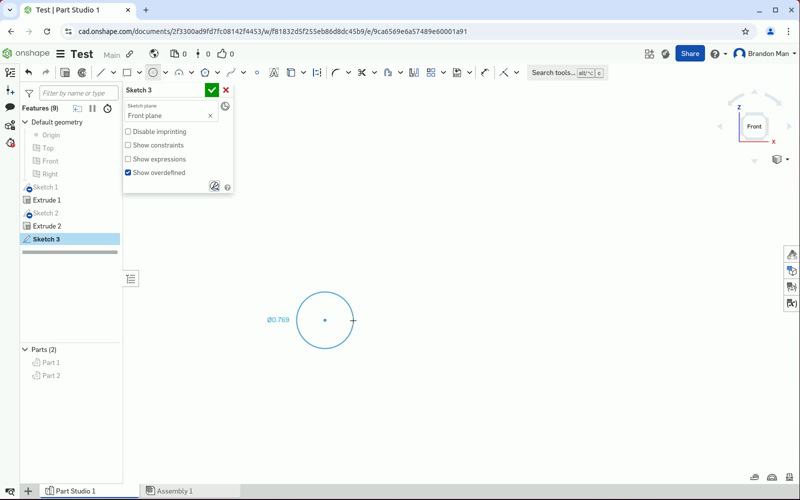
click(353, 320)
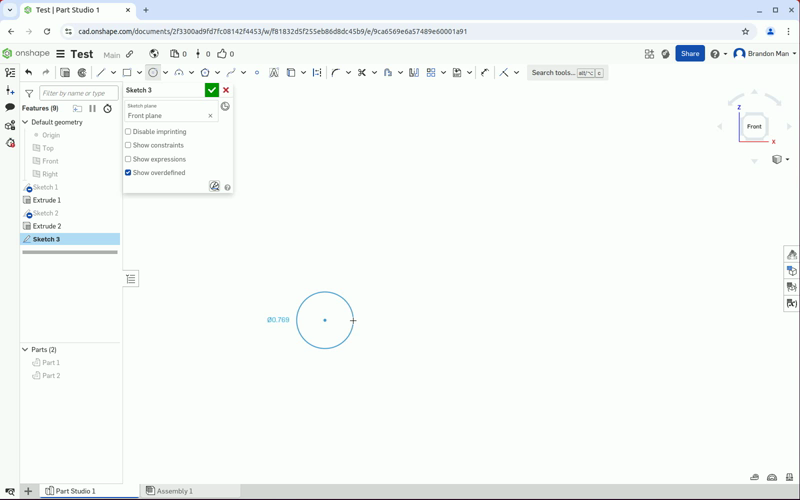
scroll(-6)
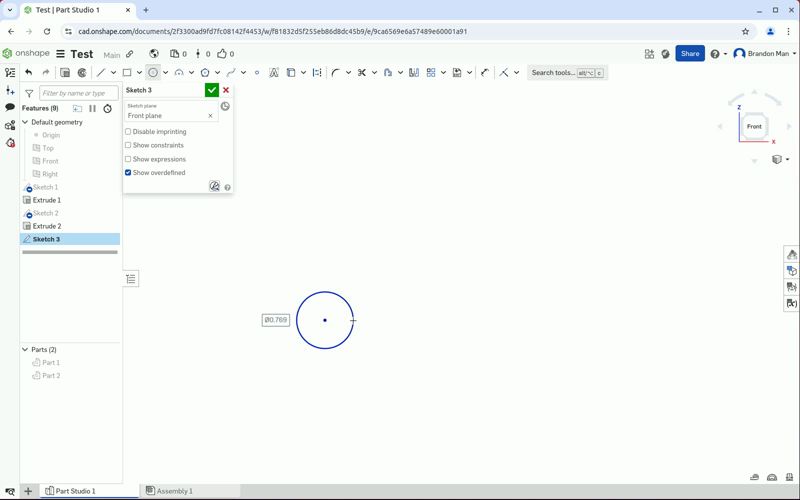
scroll(-6)
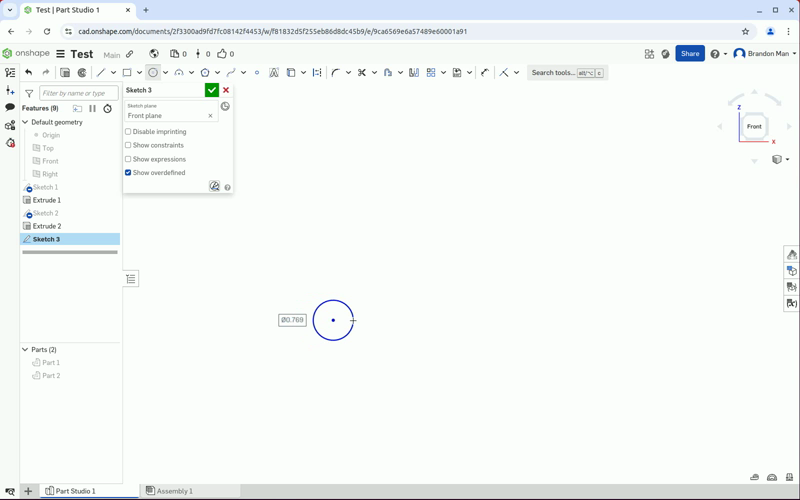
scroll(-6)
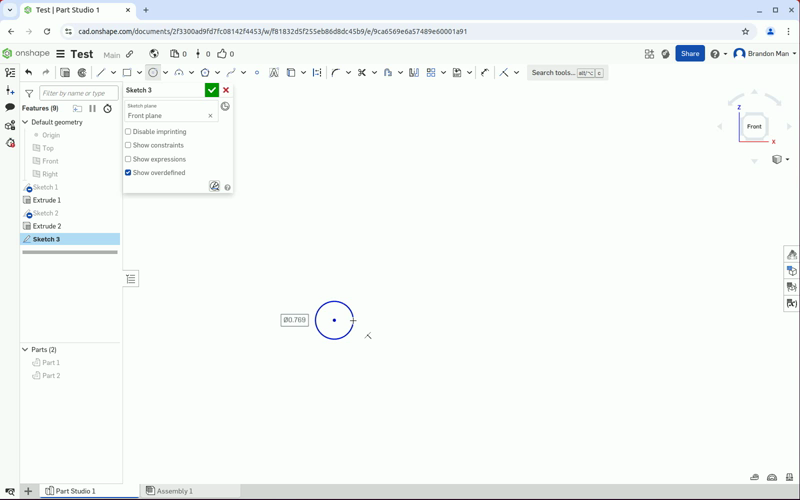
scroll(-6)
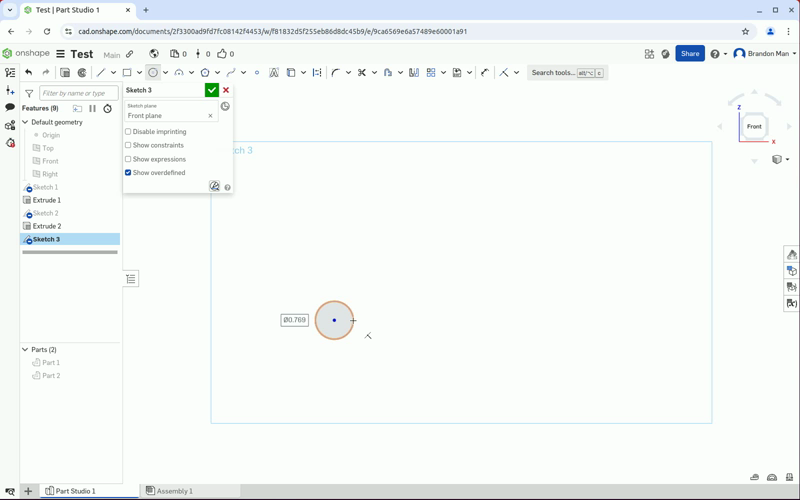
scroll(-6)
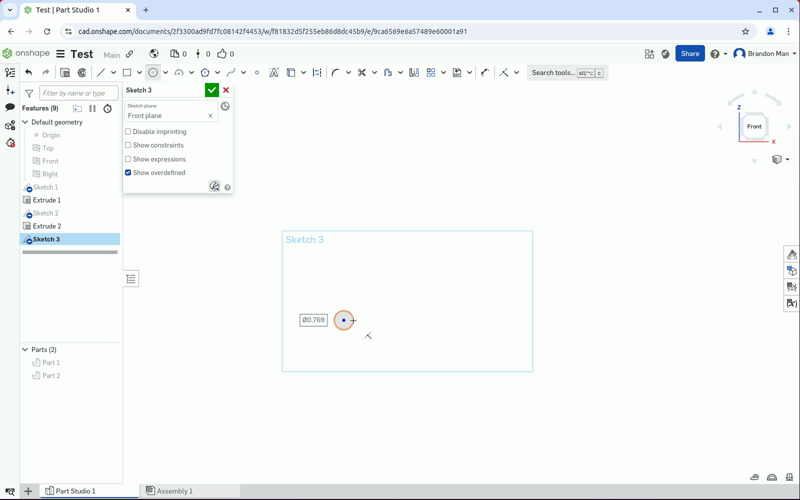
scroll(-6)
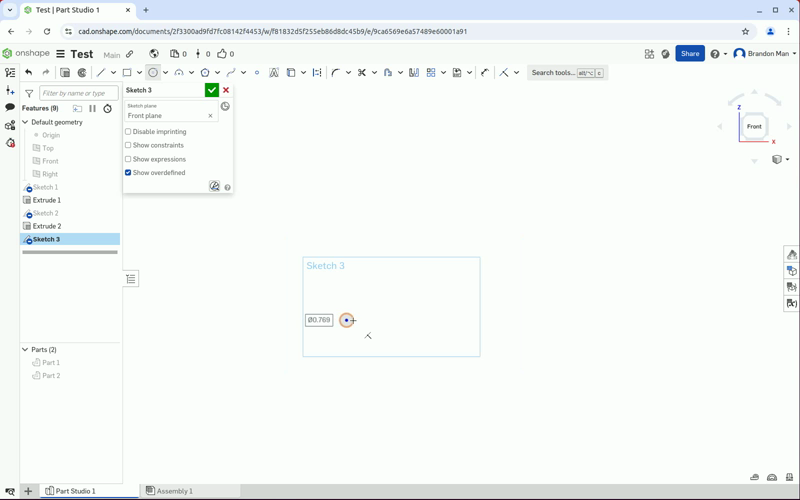
scroll(-6)
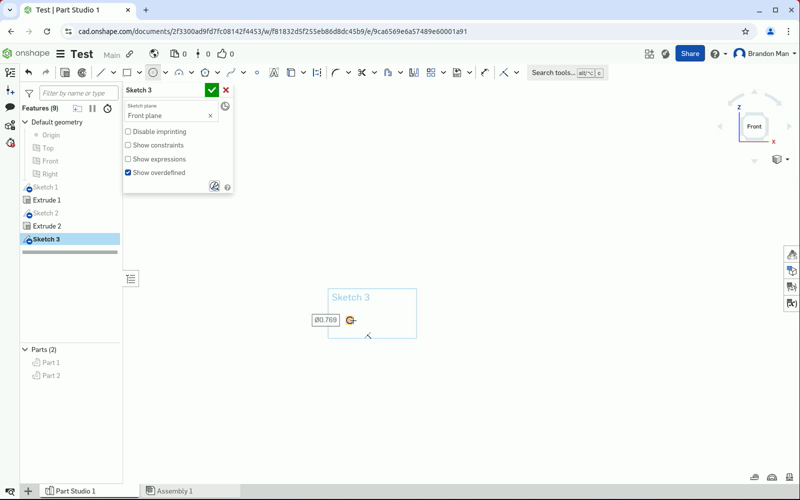
key(esc)
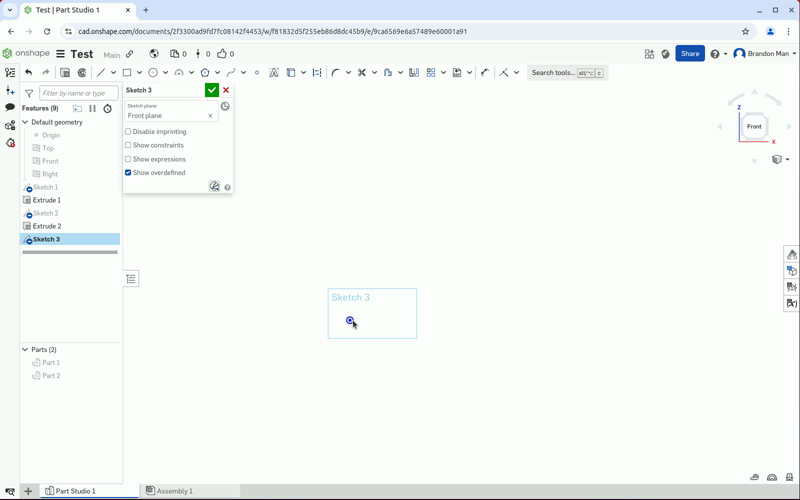
mouse_move(351, 322)
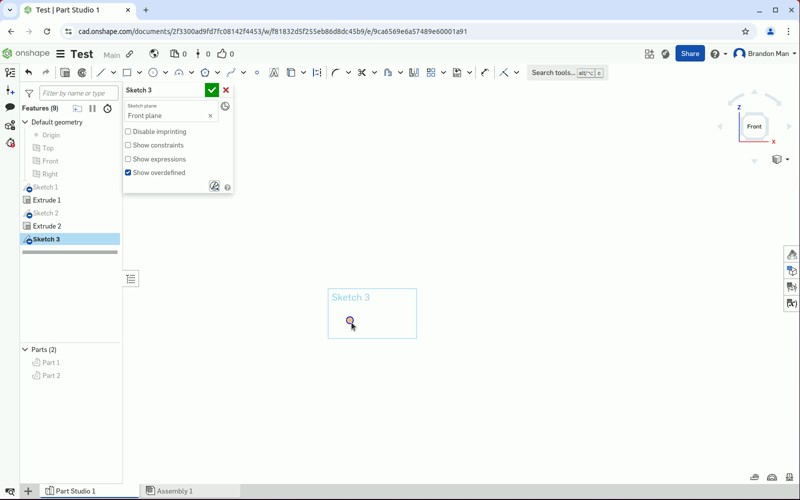
scroll(6)
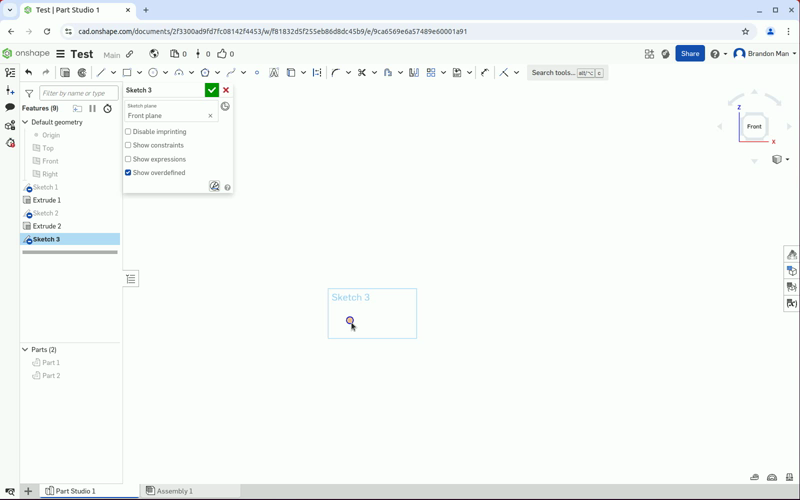
scroll(6)
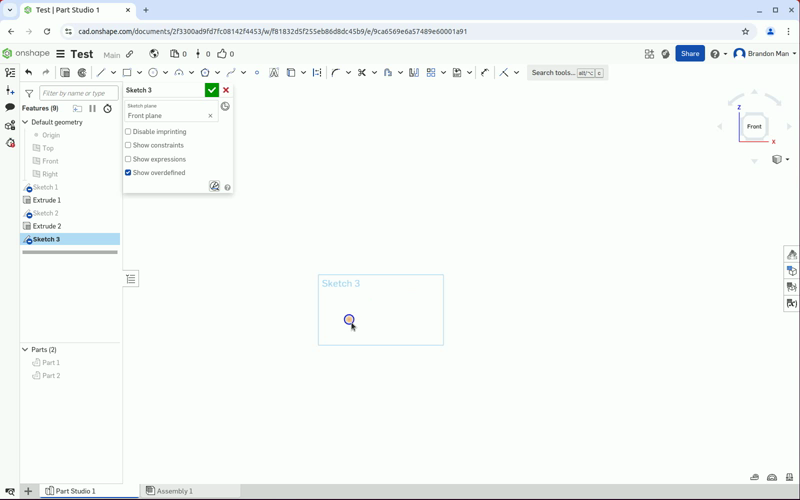
scroll(6)
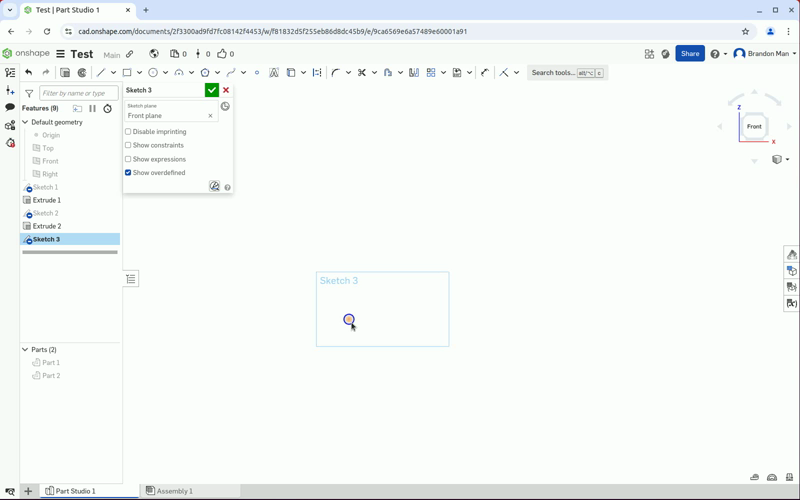
scroll(6)
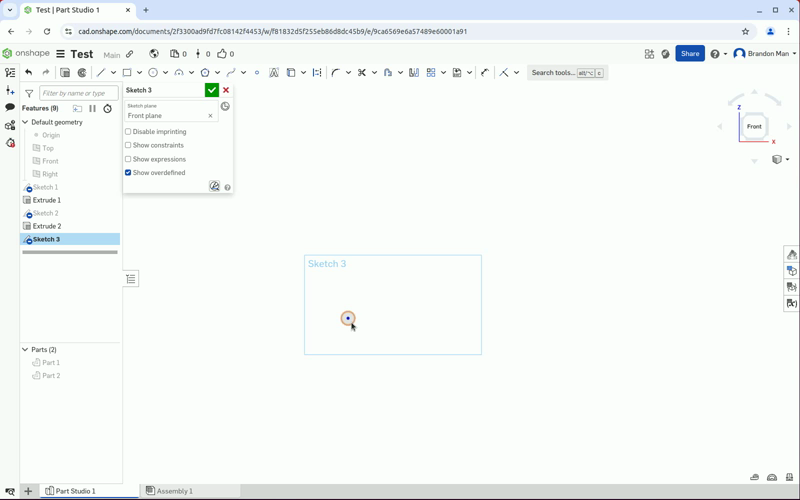
scroll(6)
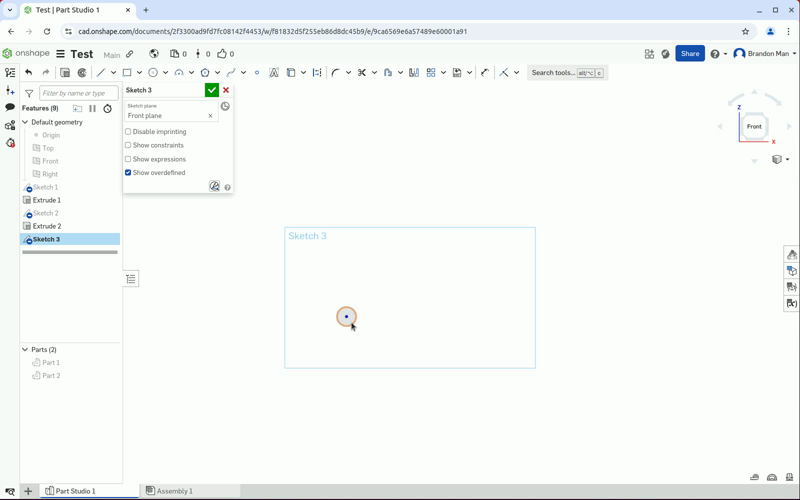
scroll(6)
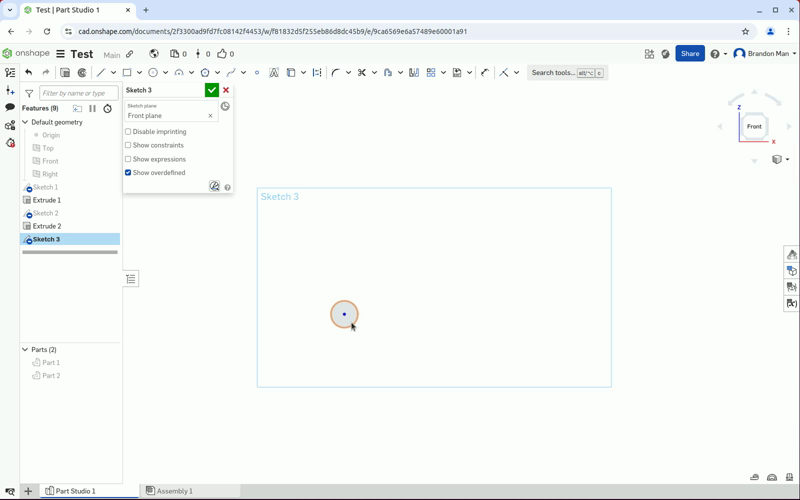
scroll(6)
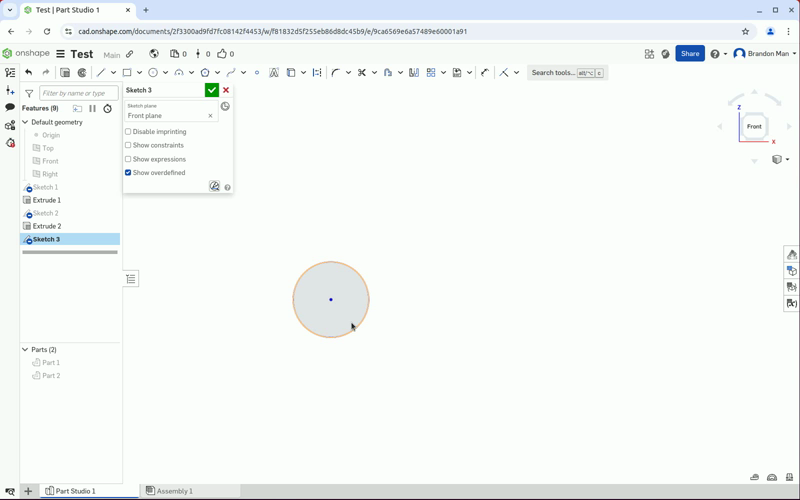
click(351, 322)
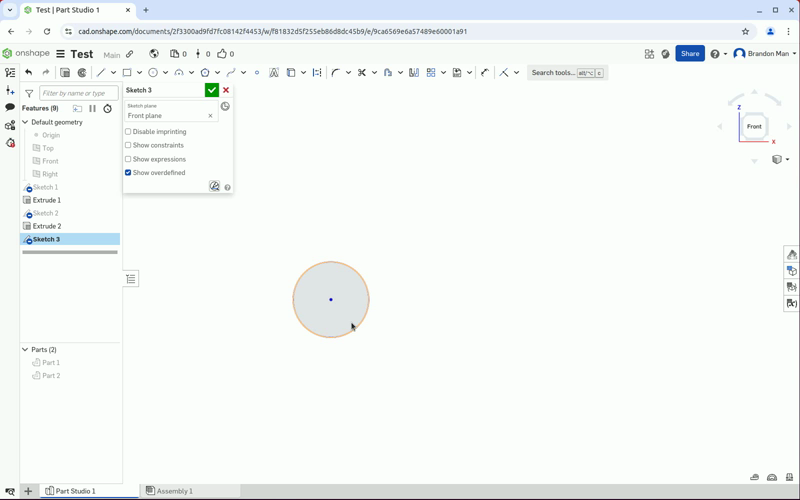
scroll(-6)
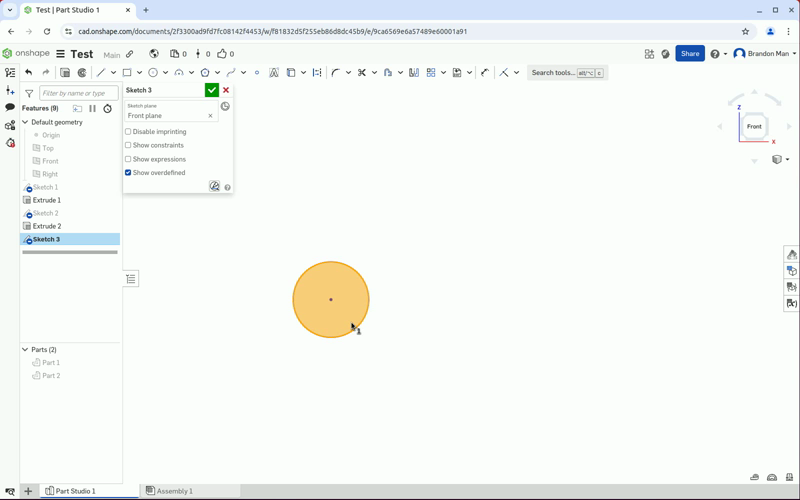
scroll(-6)
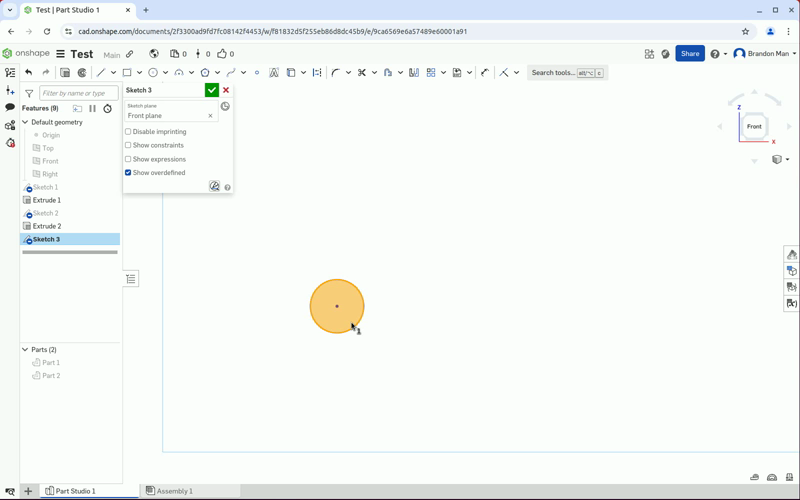
scroll(-6)
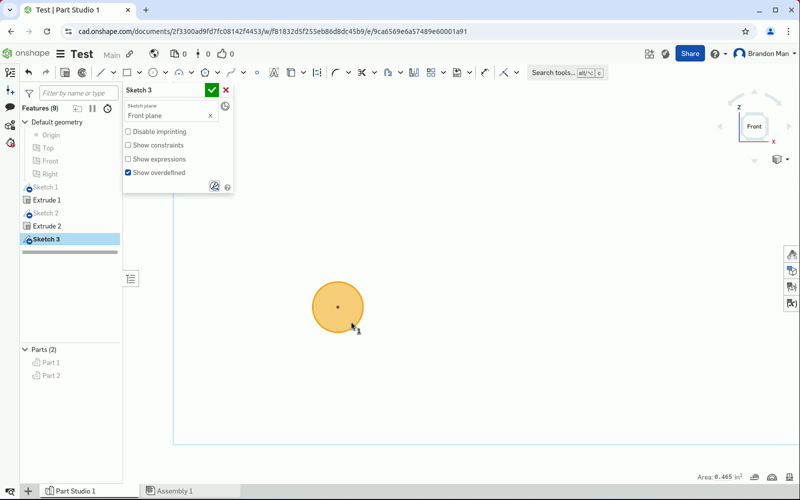
scroll(-6)
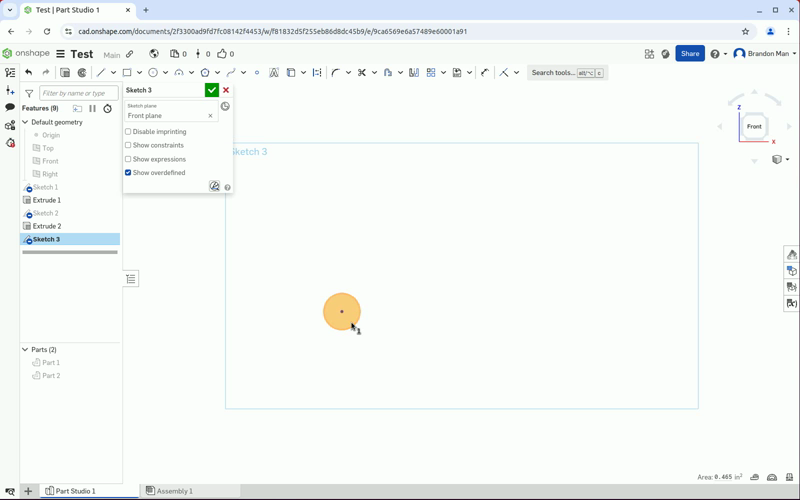
scroll(-6)
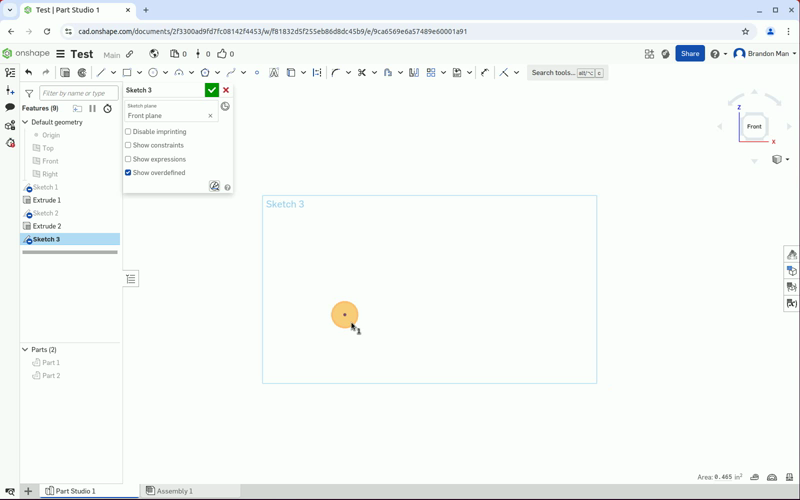
scroll(-6)
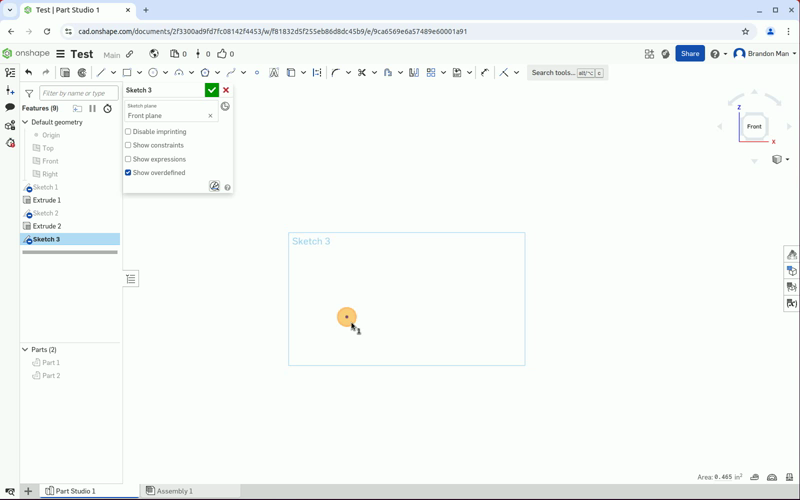
scroll(-6)
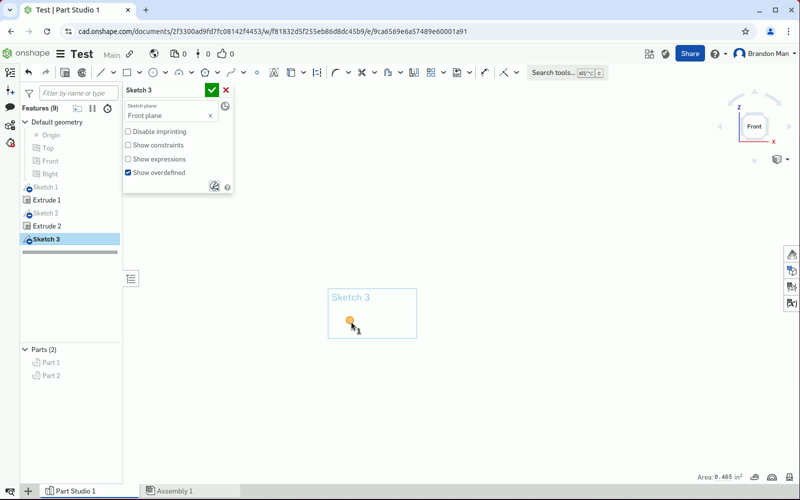
mouse_move(73, 352)
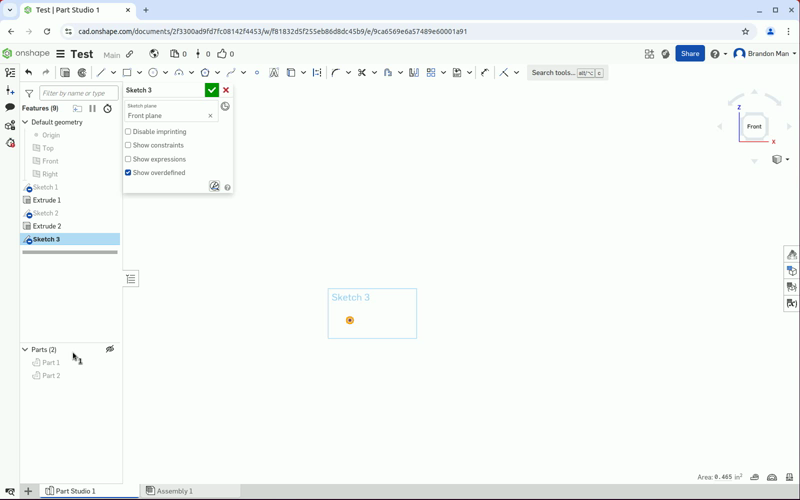
key(shift+y)
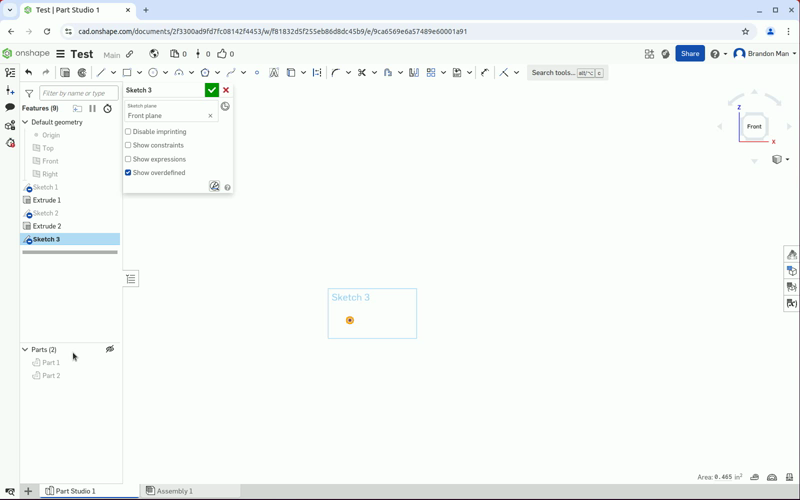
key(shift+e)
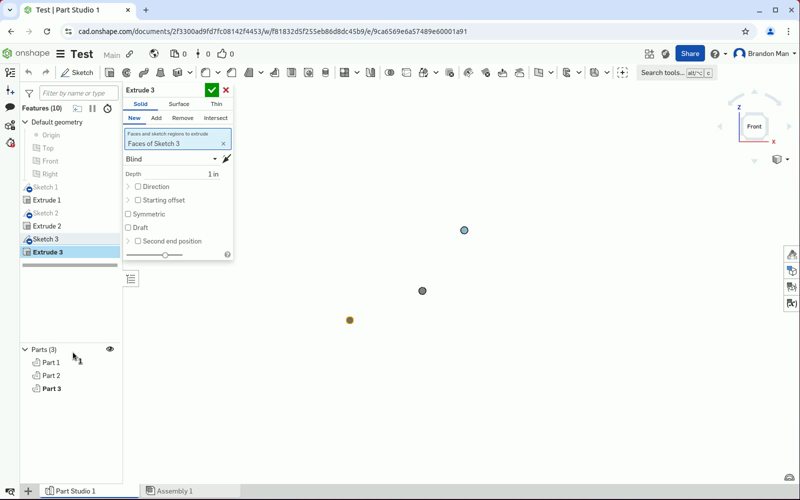
mouse_move(143, 106)
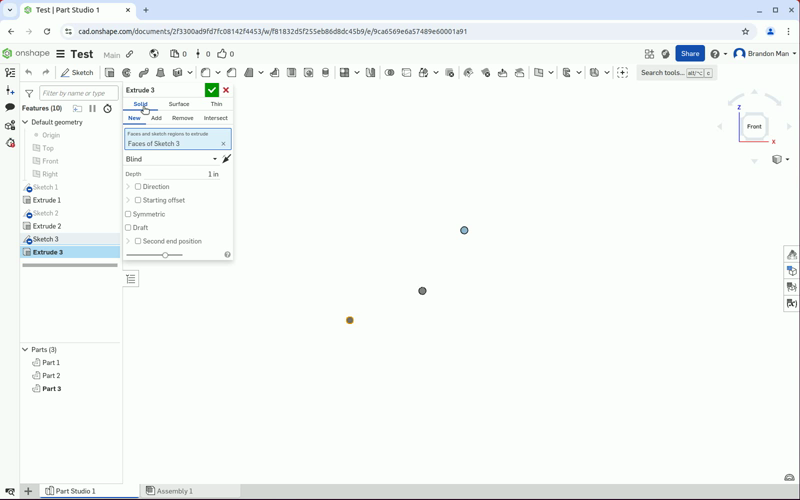
click(143, 106)
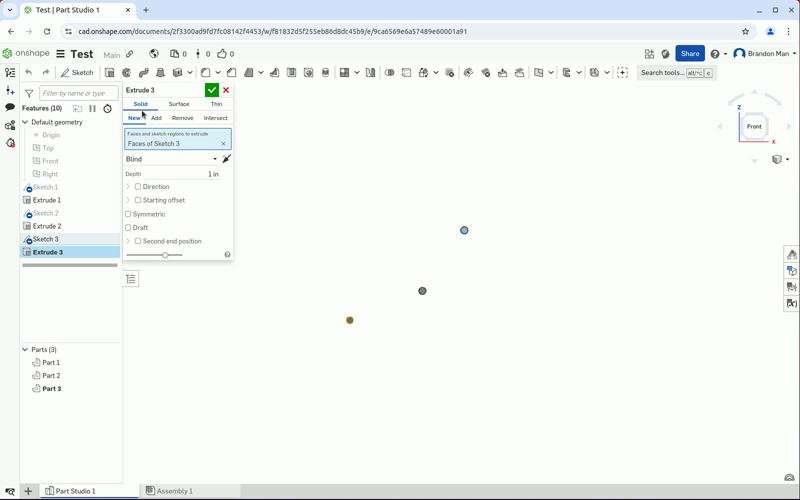
mouse_move(137, 120)
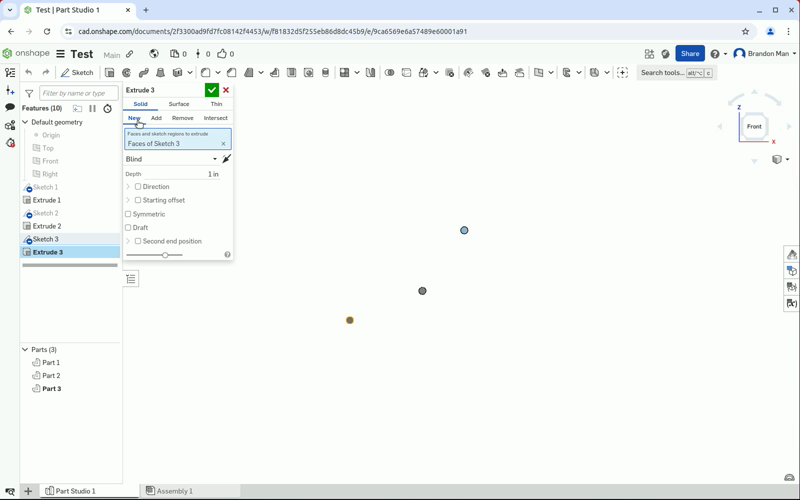
click(137, 120)
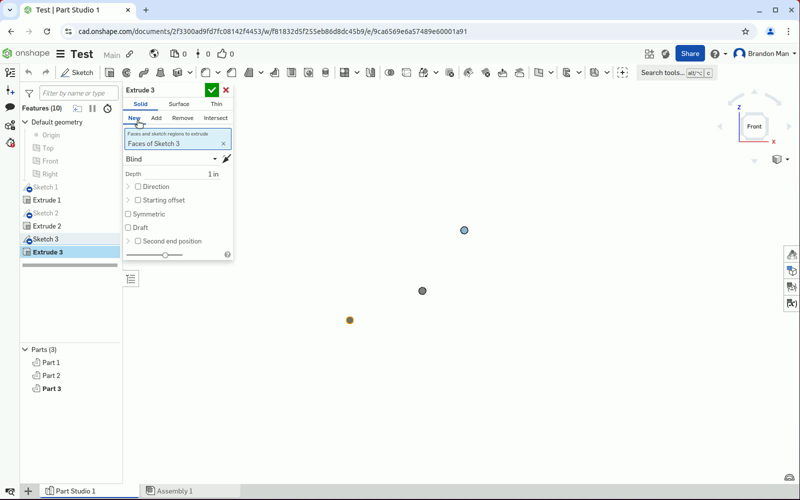
key(tab, 4)
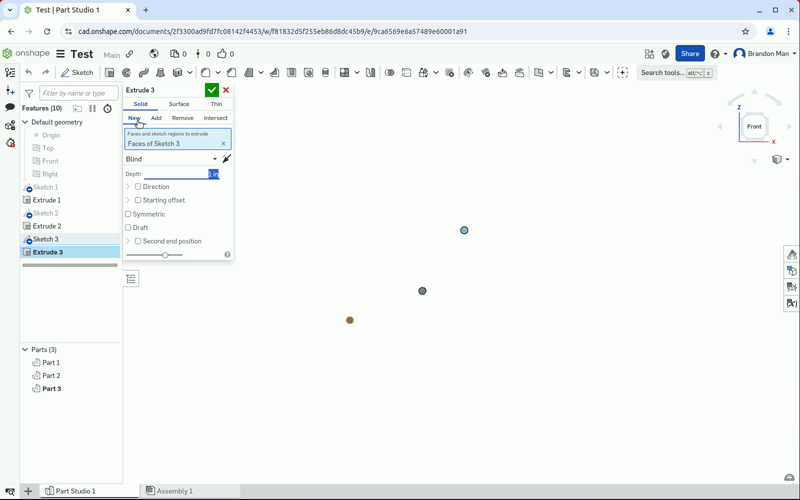
text(2.889)
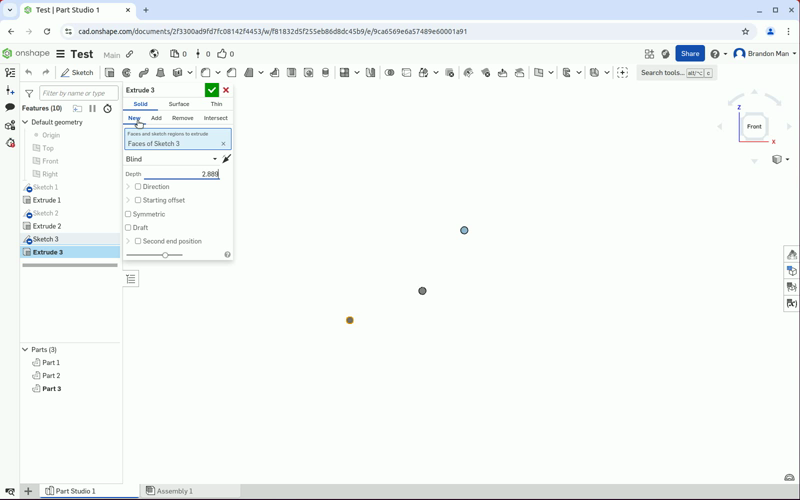
key(enter)
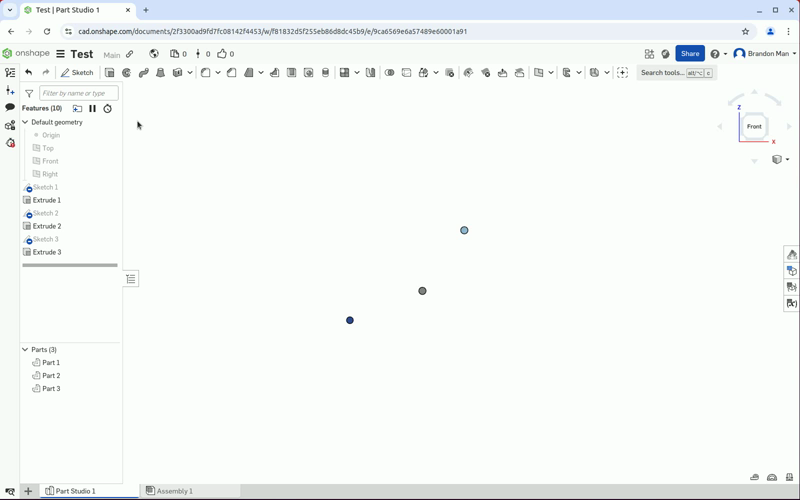
key(shift+h)
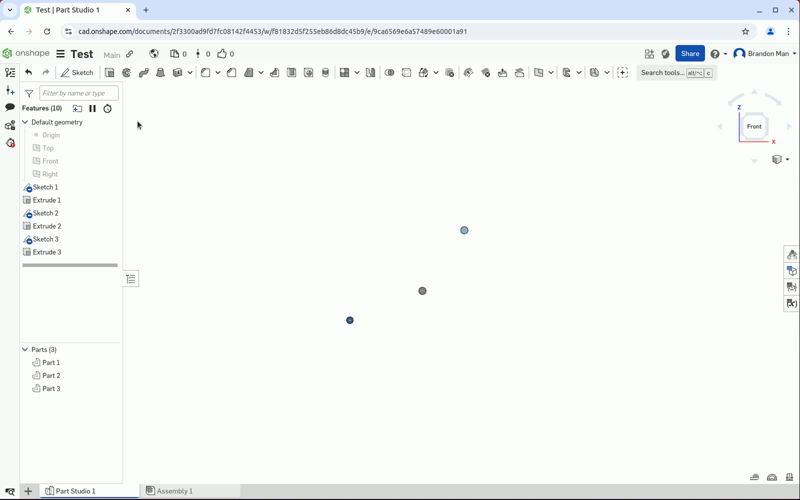
key(shift+h)
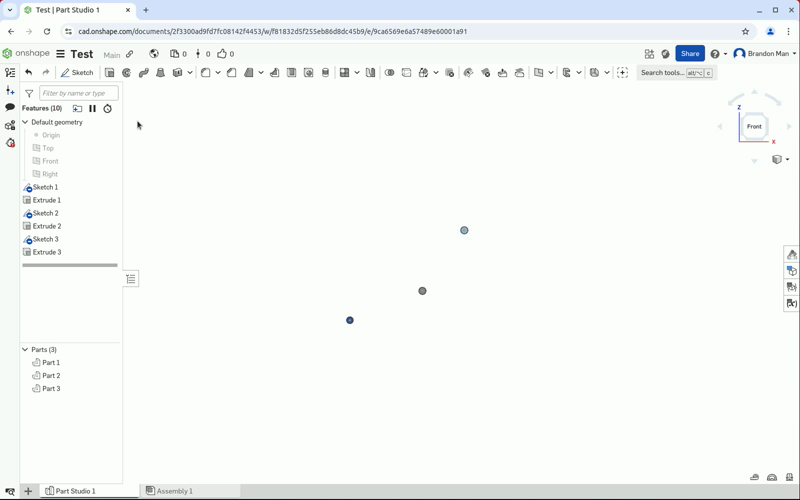
key(shift+7)
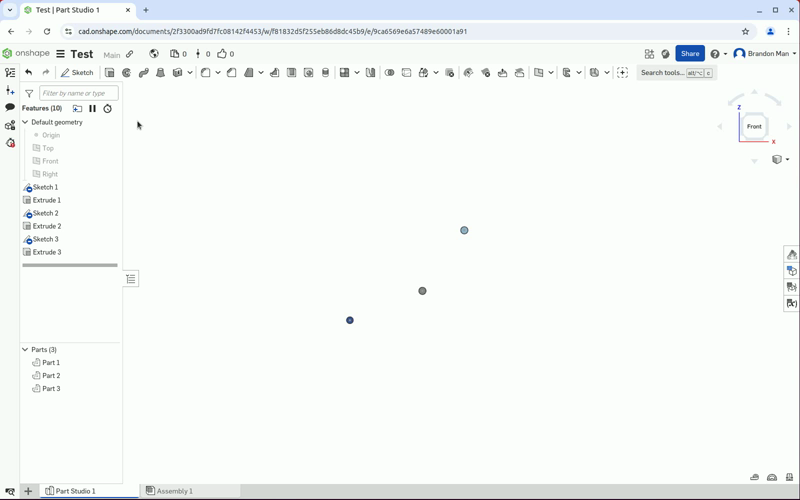
key(left, 2)
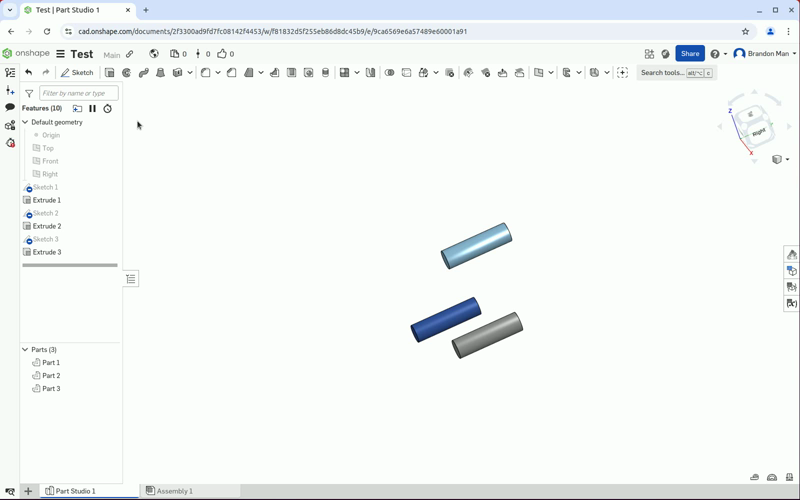
key(down, 2)
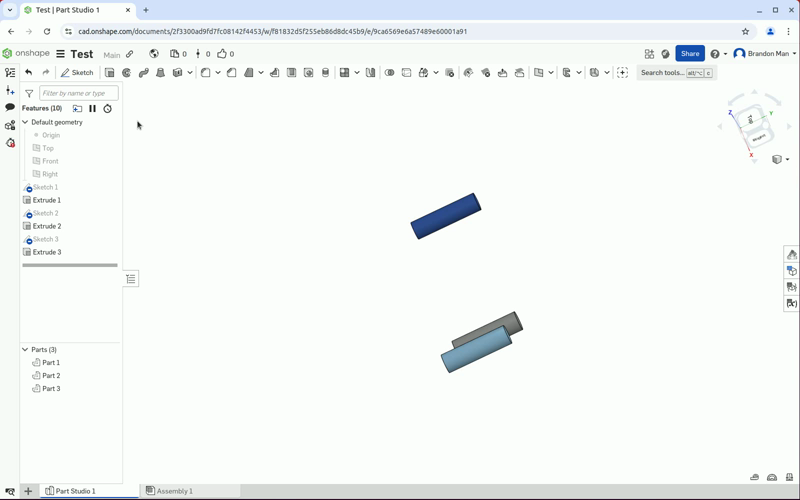
key(up, 2)
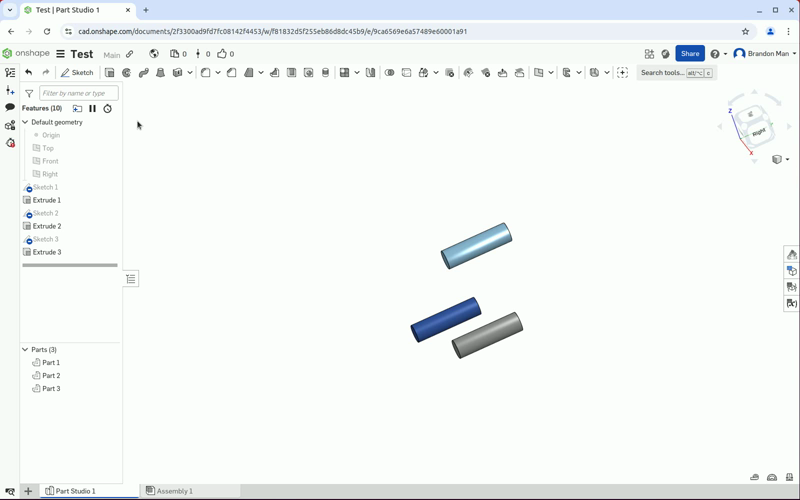
key(right, 2)
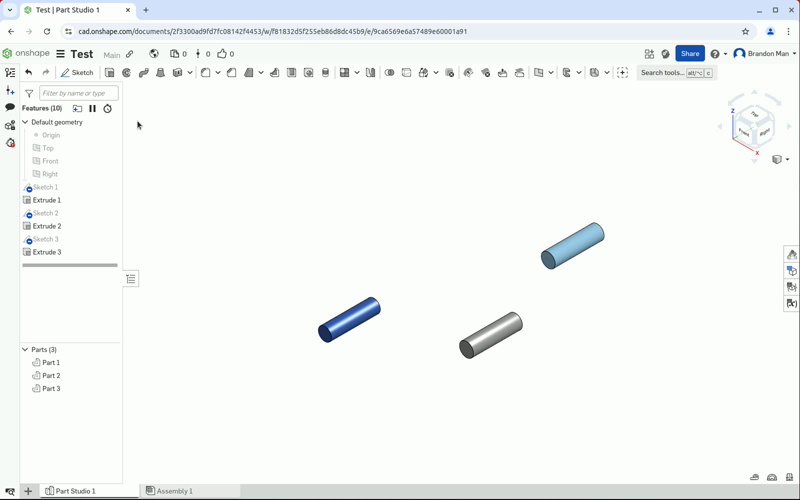
mouse_move(73, 189)
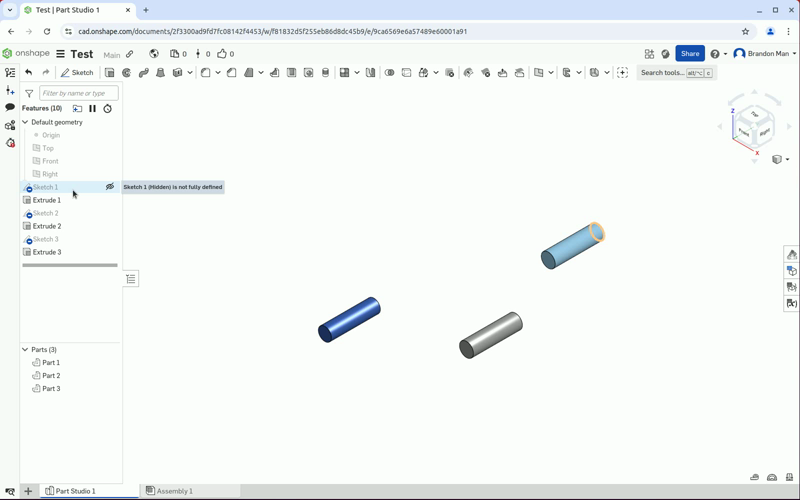
click(73, 189)